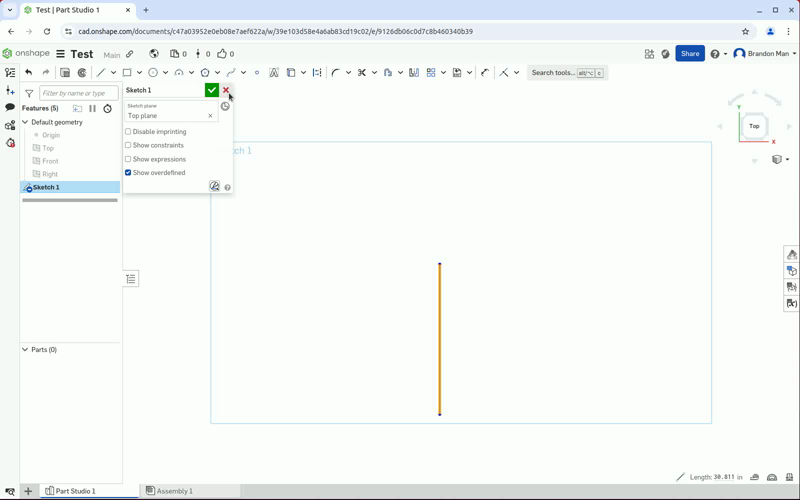
key(shift+h)
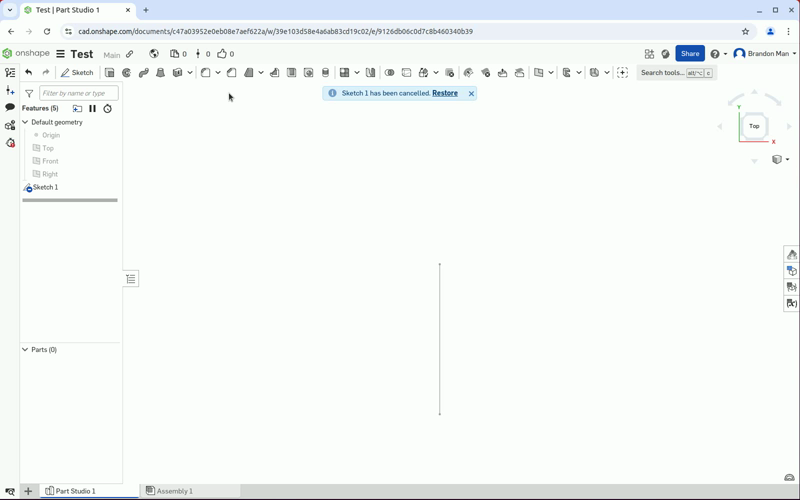
mouse_move(73, 352)
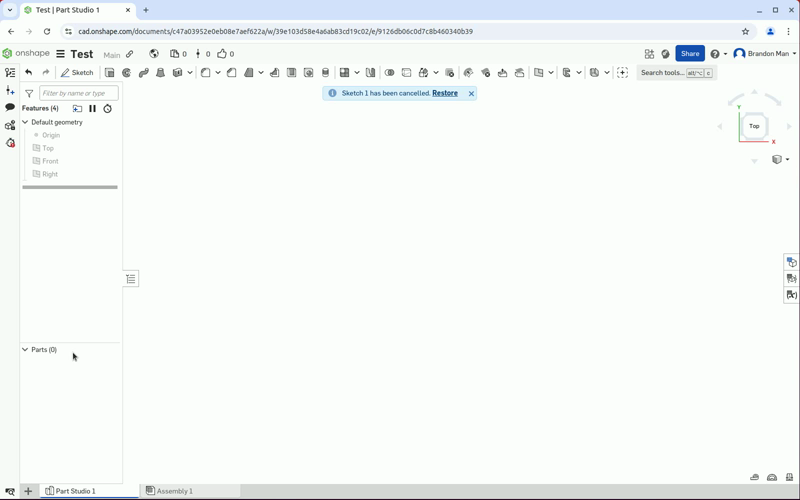
key(y)
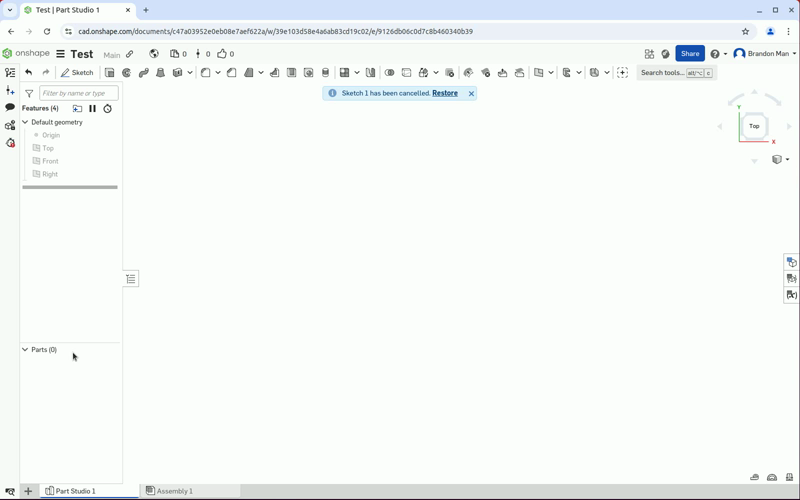
key(shift+p)
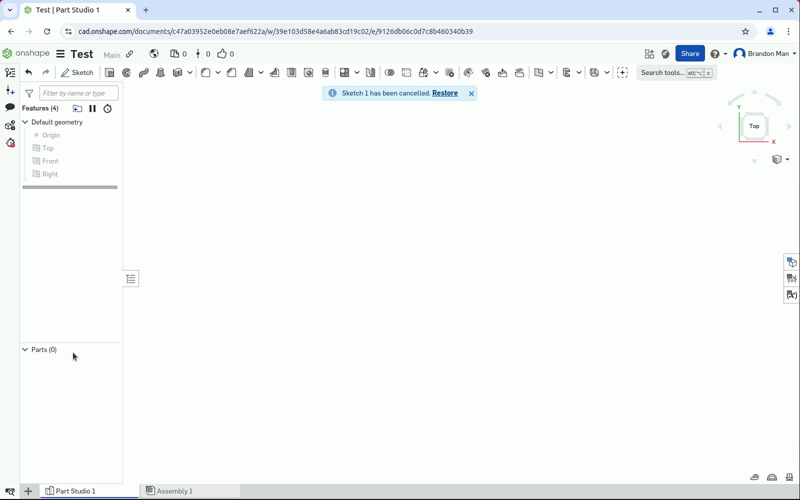
key(space)
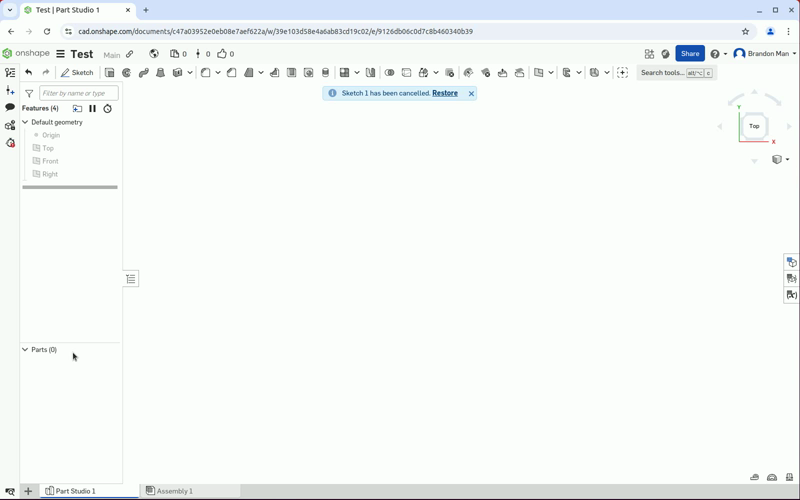
key_down(shift)
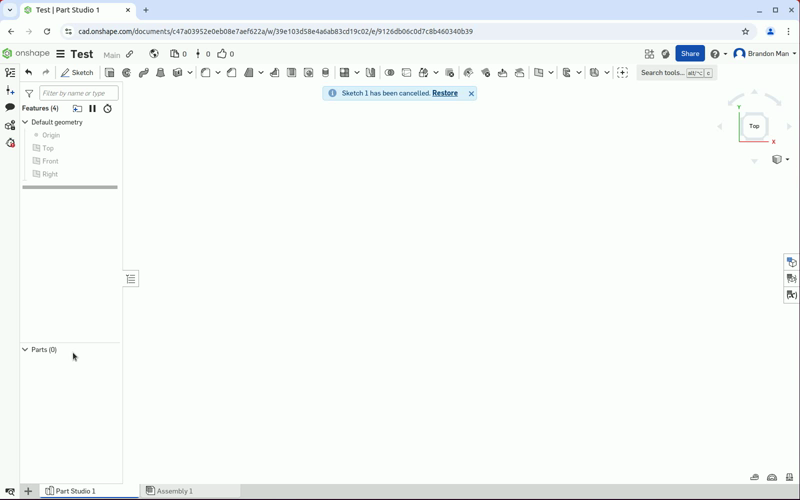
key(up)
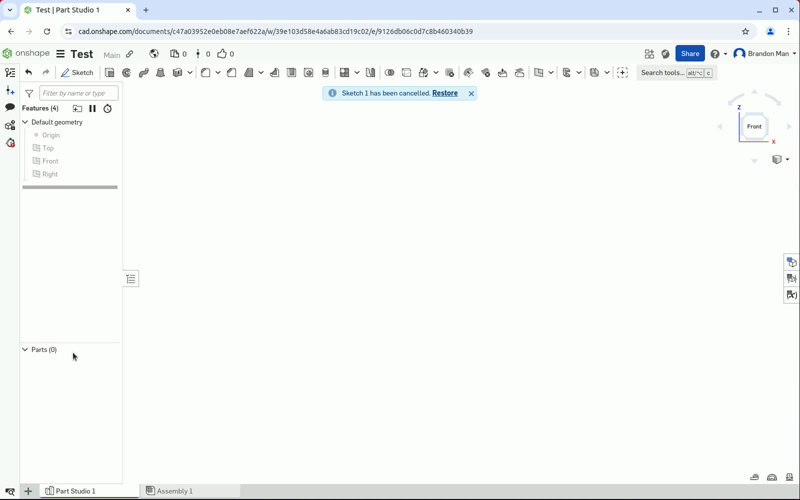
key_up(shift)
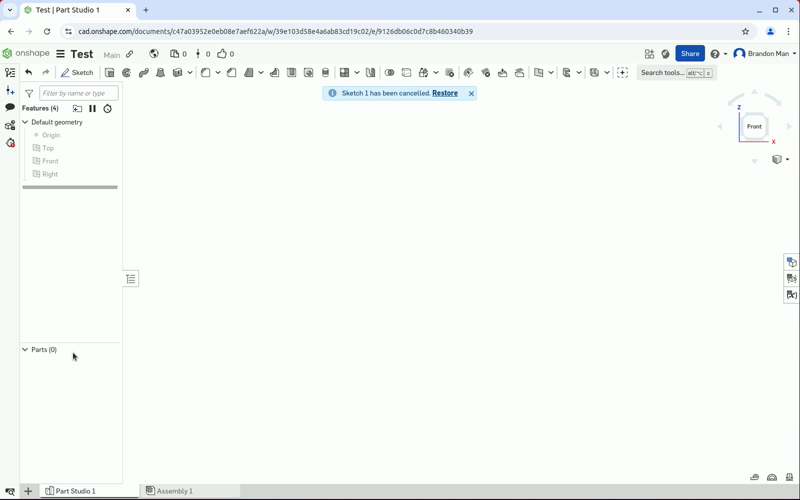
mouse_move(73, 352)
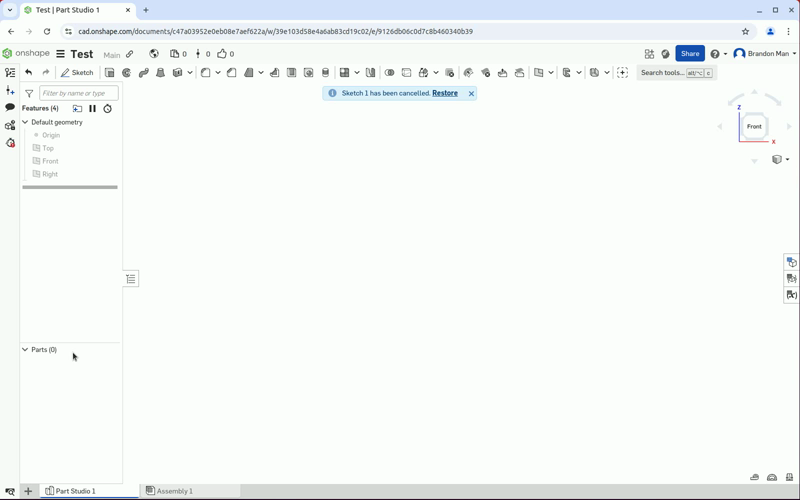
key(shift+y)
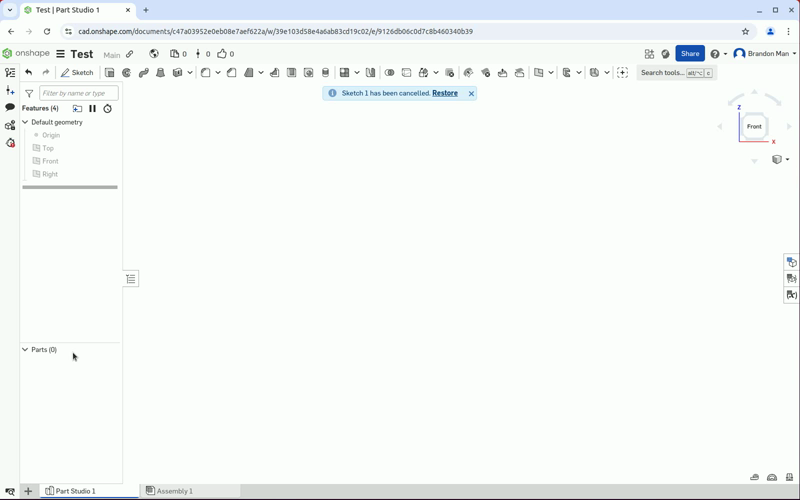
key(shift+s)
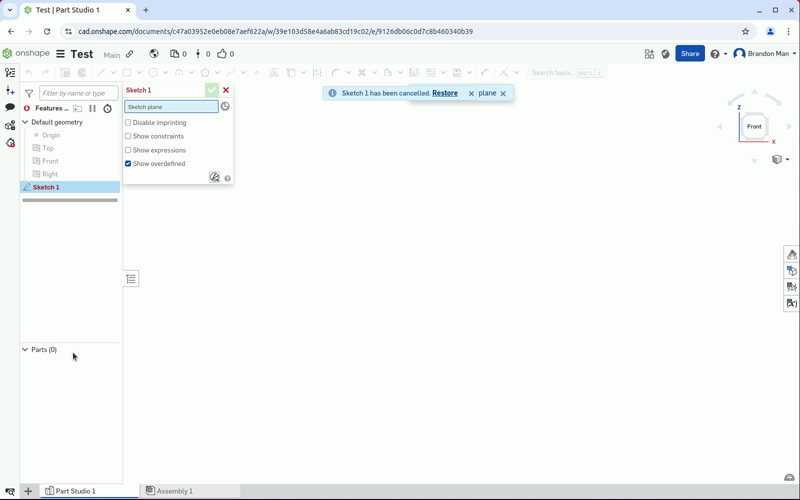
mouse_move(73, 163)
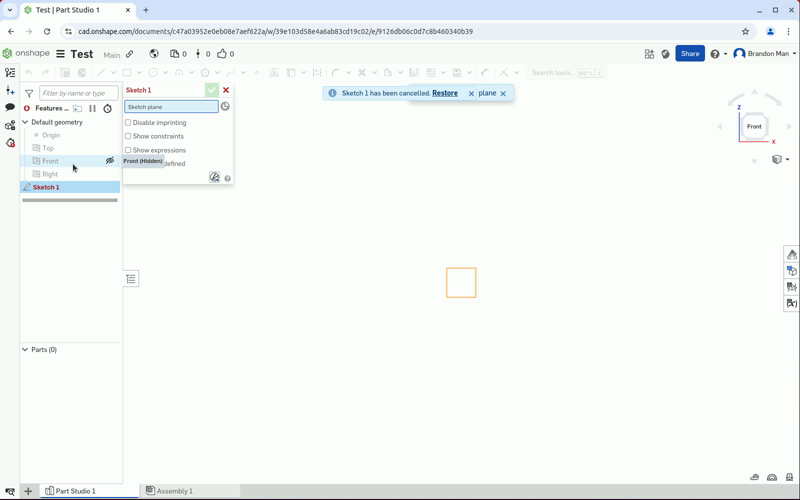
click(73, 163)
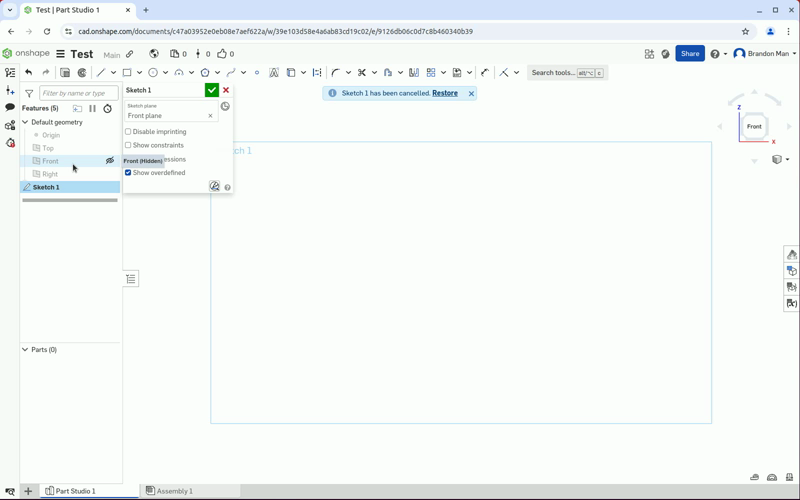
mouse_move(73, 352)
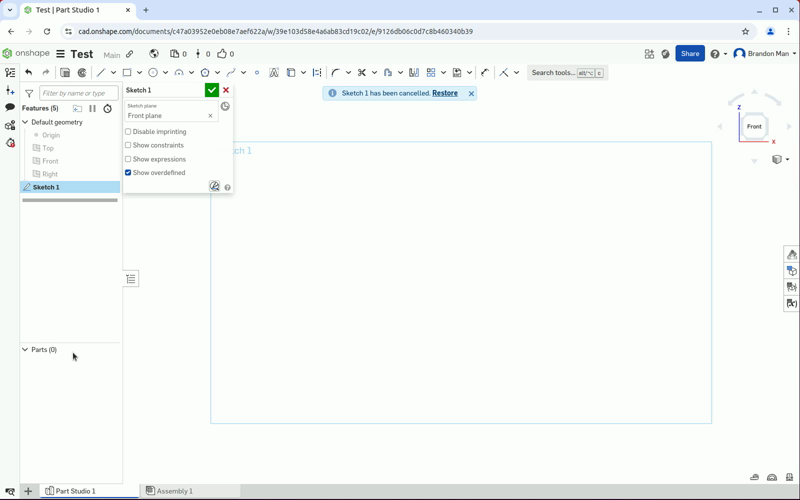
key(y)
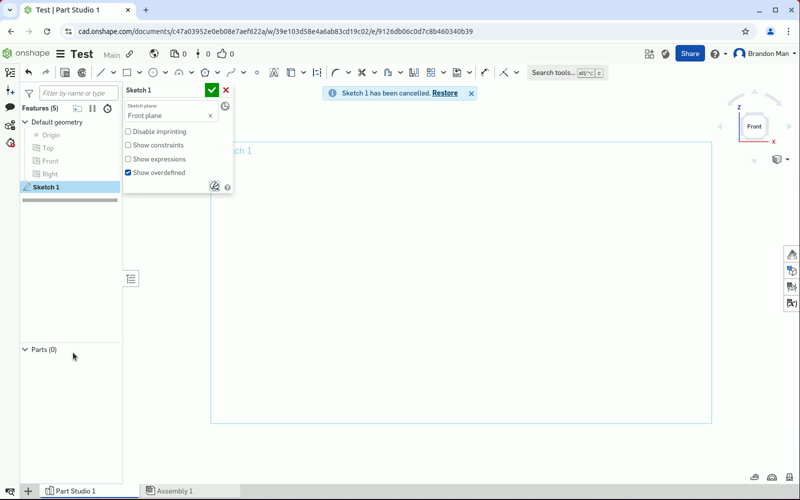
key(l)
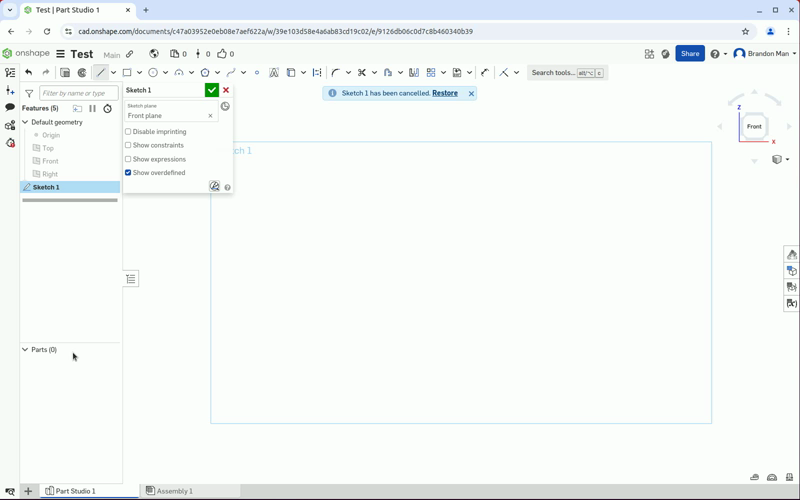
key_down(shift)
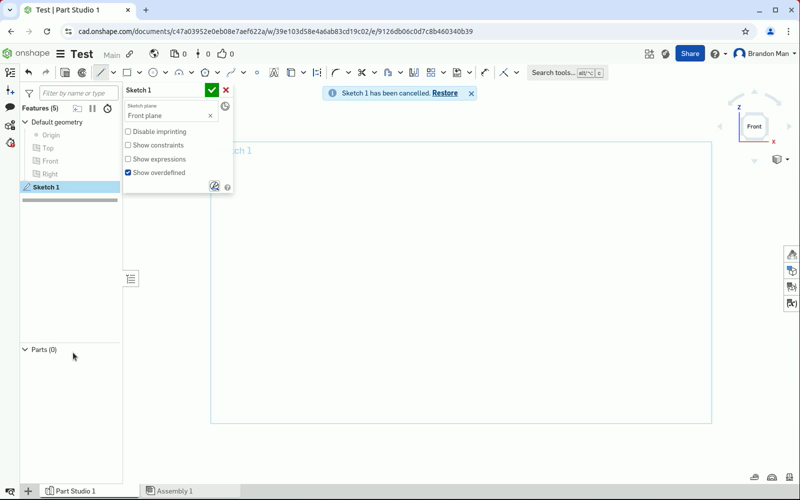
mouse_move(369, 395)
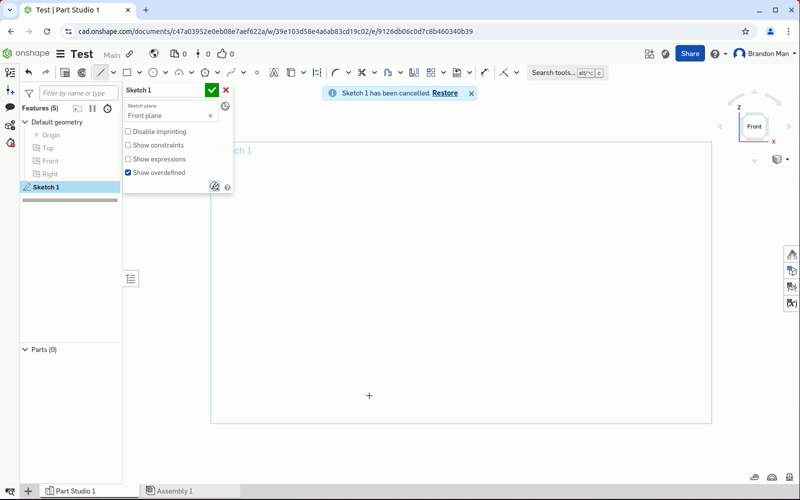
click(369, 395)
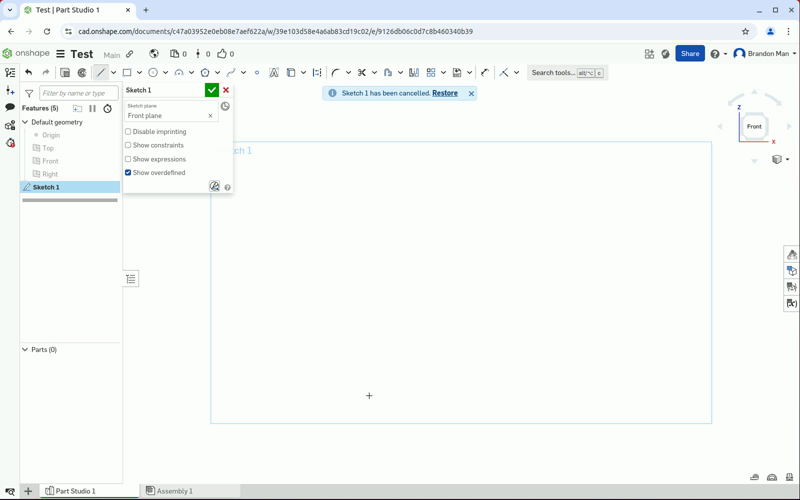
key_up(shift)
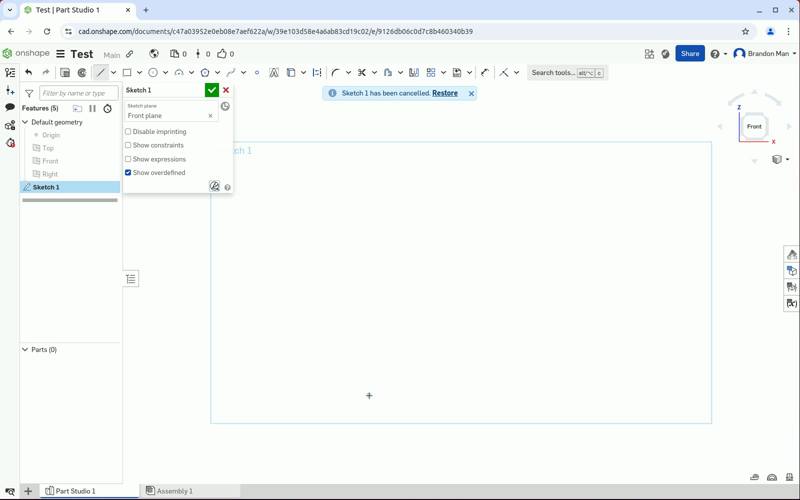
key_down(shift)
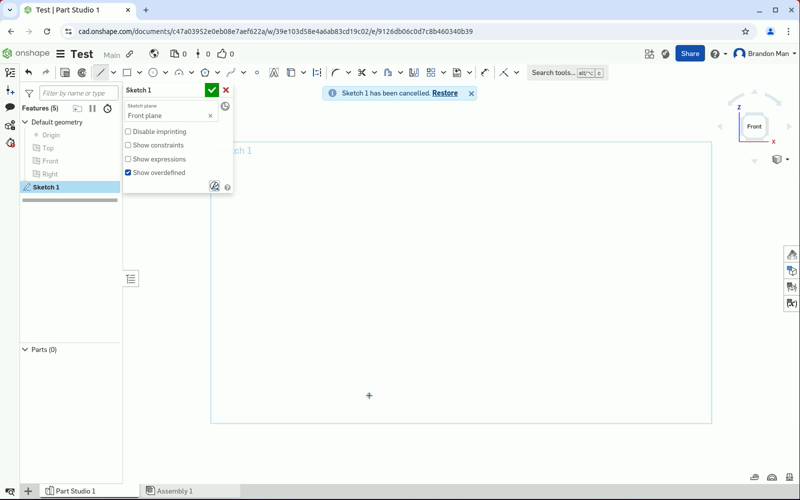
mouse_move(550, 395)
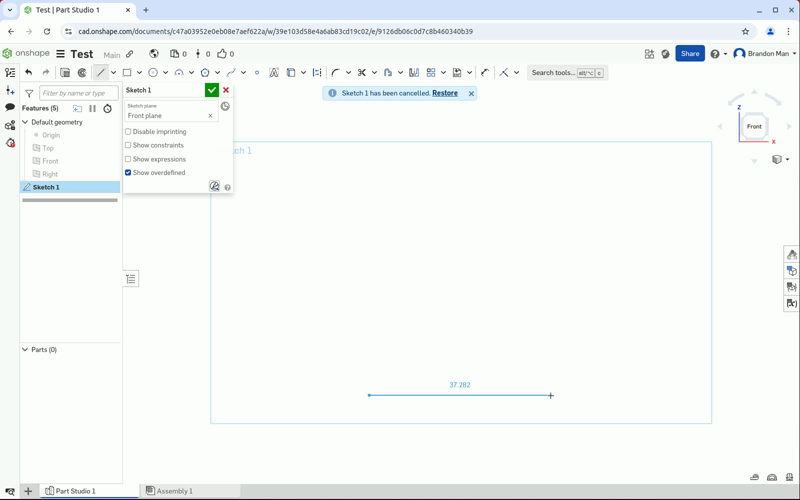
click(550, 395)
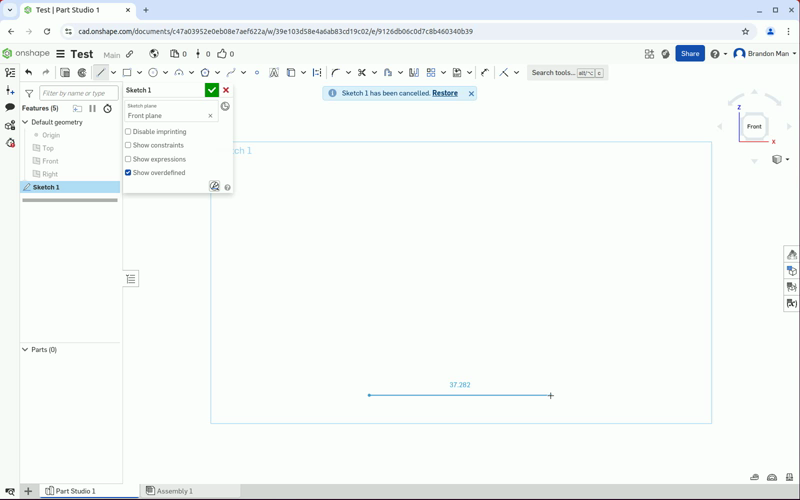
key_up(shift)
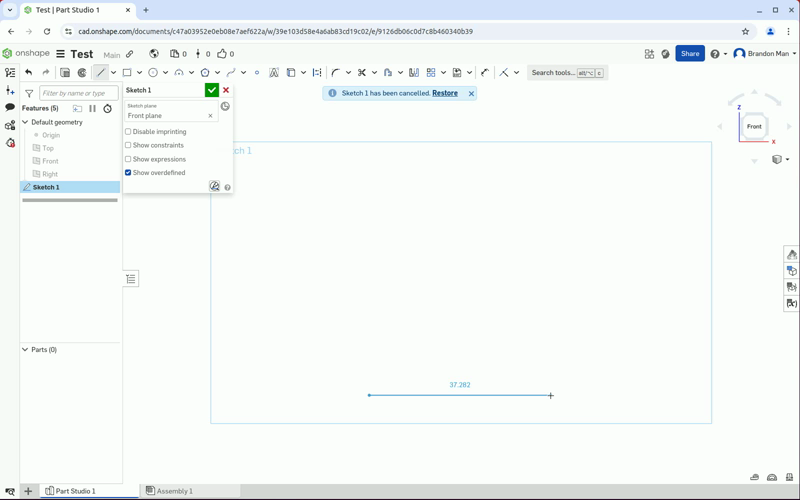
key_down(shift)
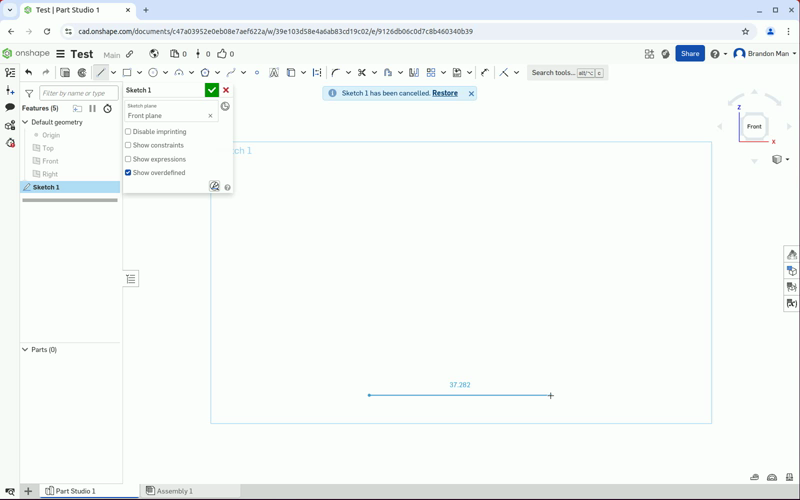
mouse_move(515, 171)
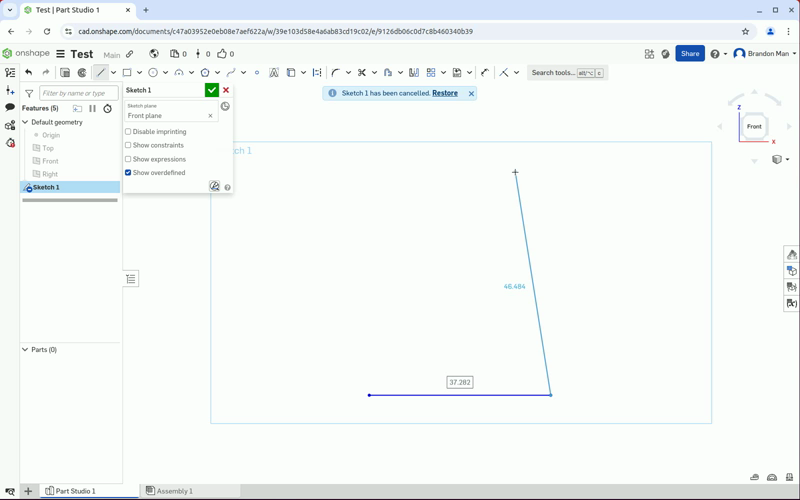
click(515, 171)
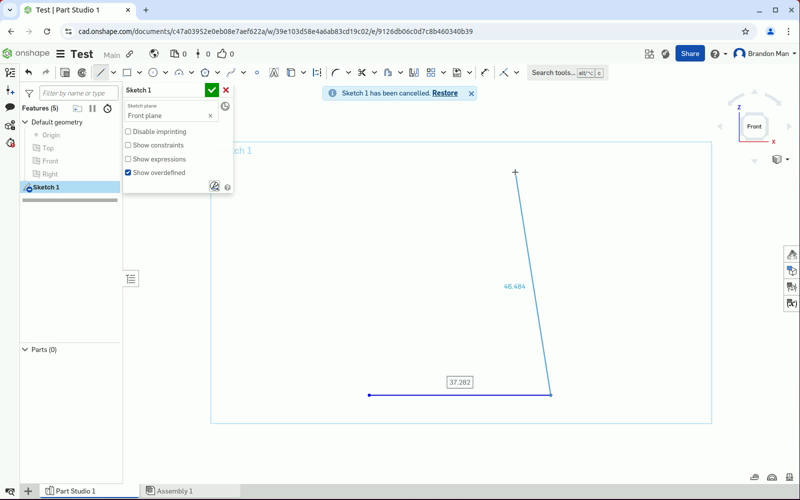
key_up(shift)
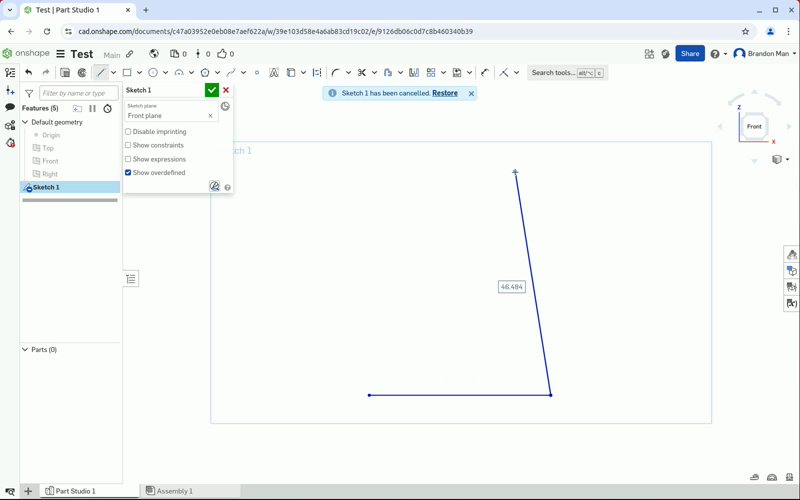
key_down(shift)
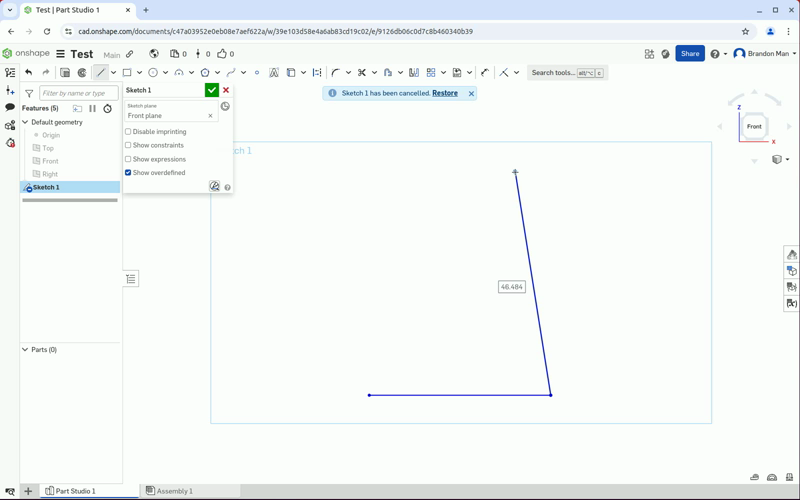
mouse_move(402, 171)
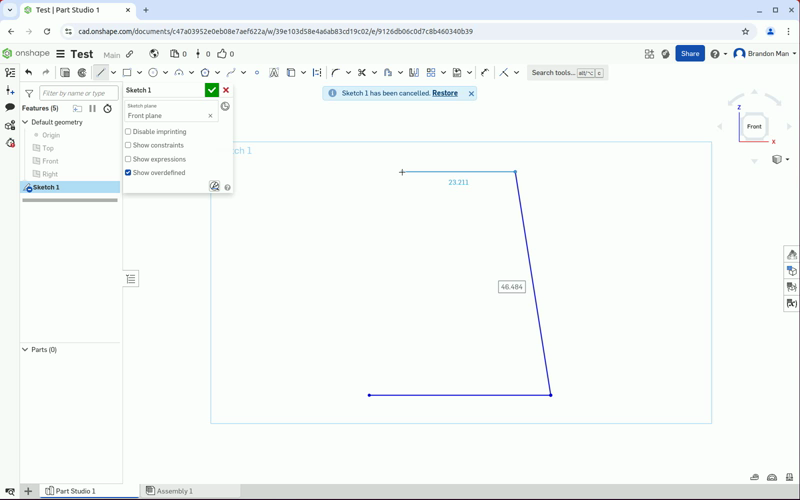
click(402, 171)
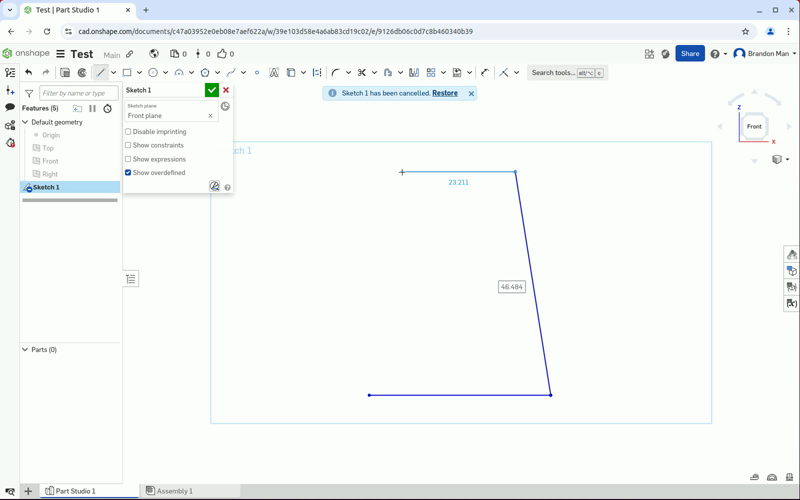
key_up(shift)
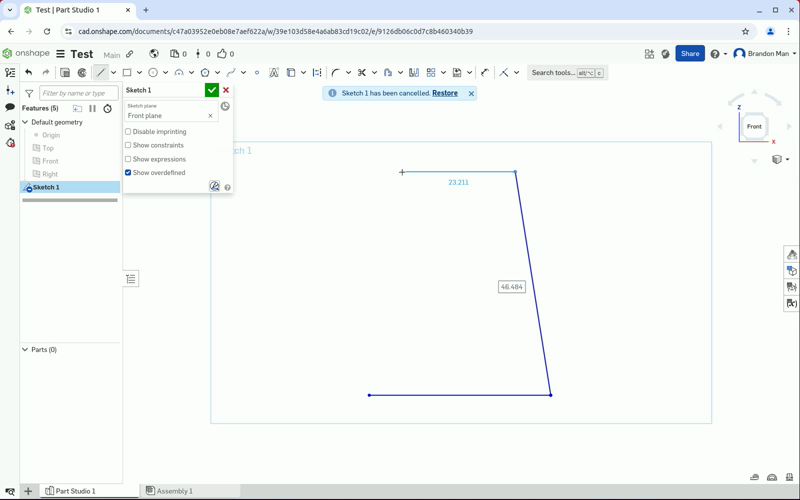
key_down(shift)
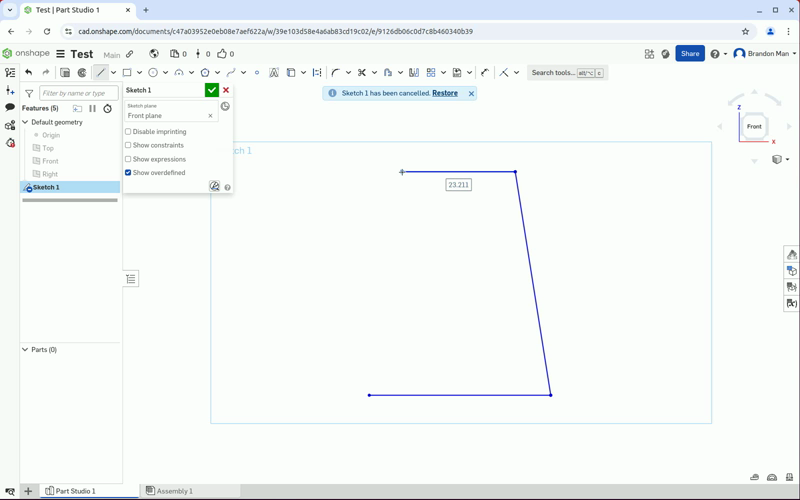
mouse_move(369, 395)
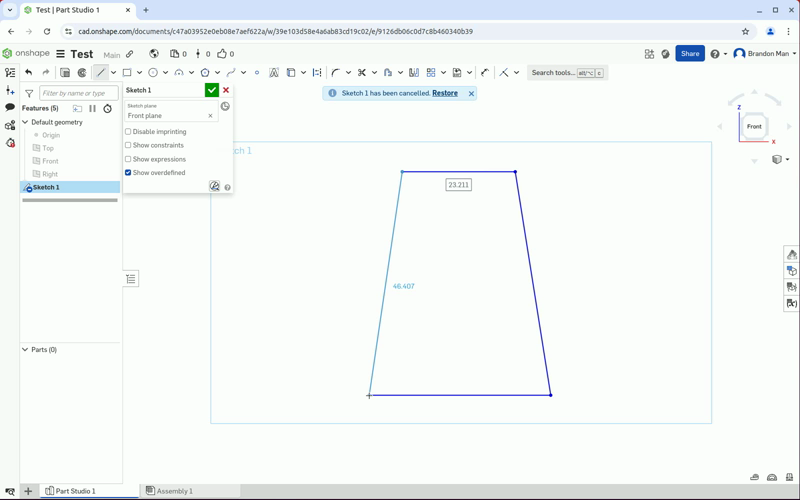
key_up(shift)
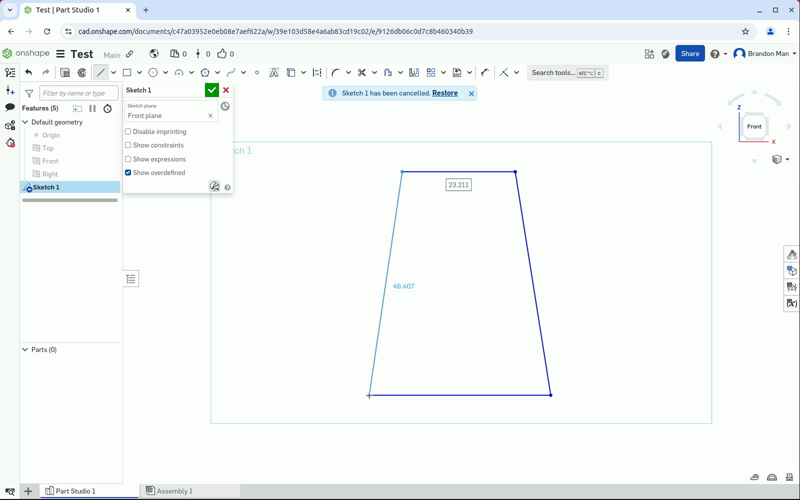
click(369, 395)
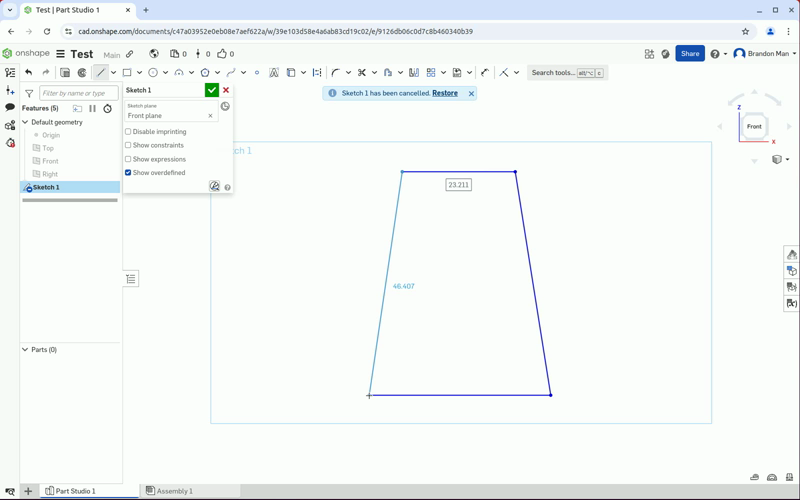
key(esc)
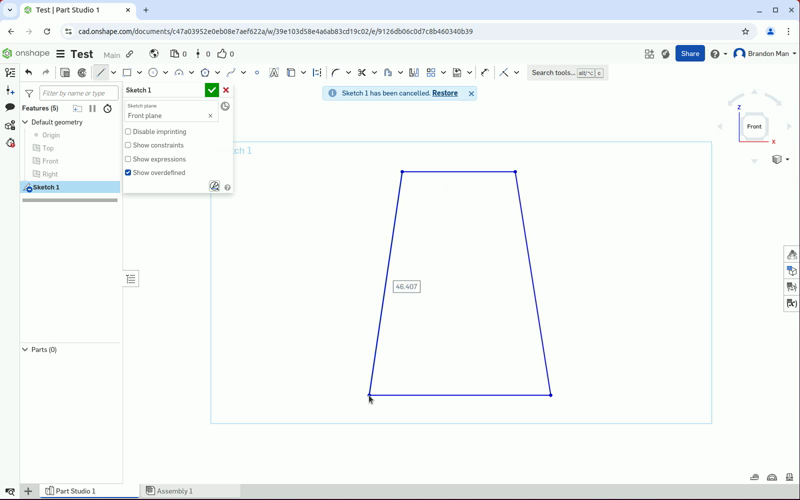
key(l)
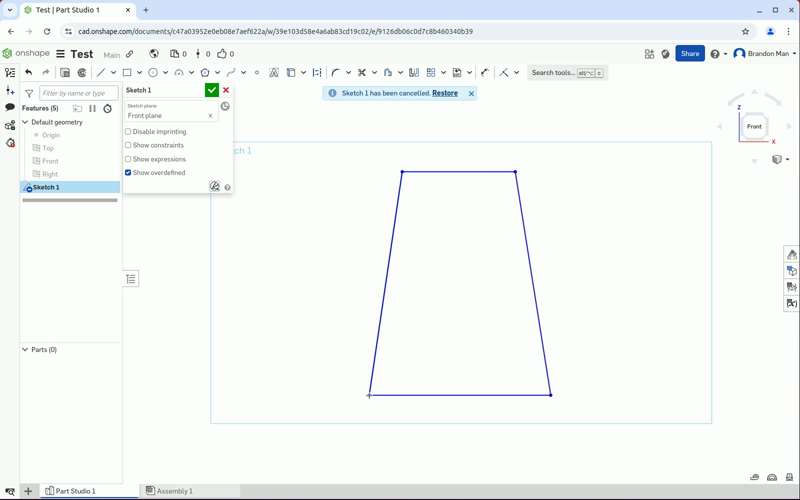
key_down(shift)
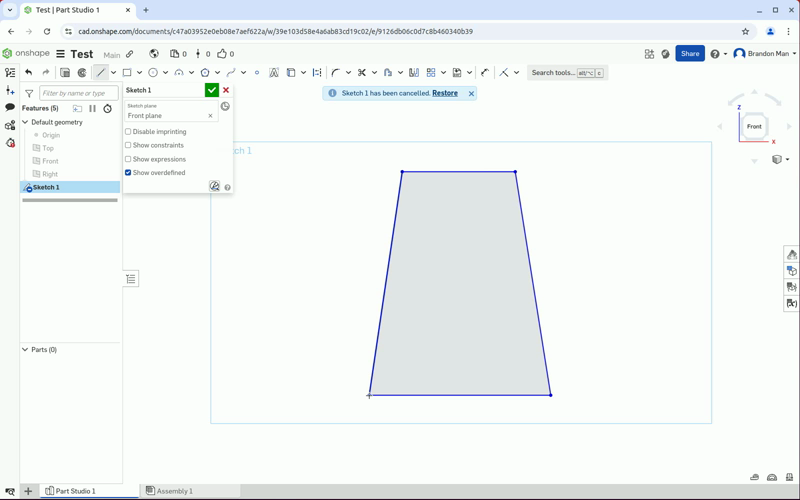
mouse_move(402, 343)
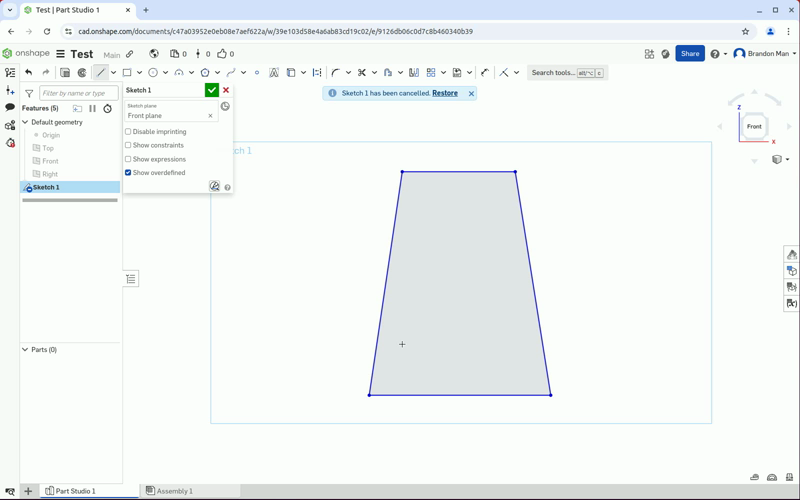
click(402, 343)
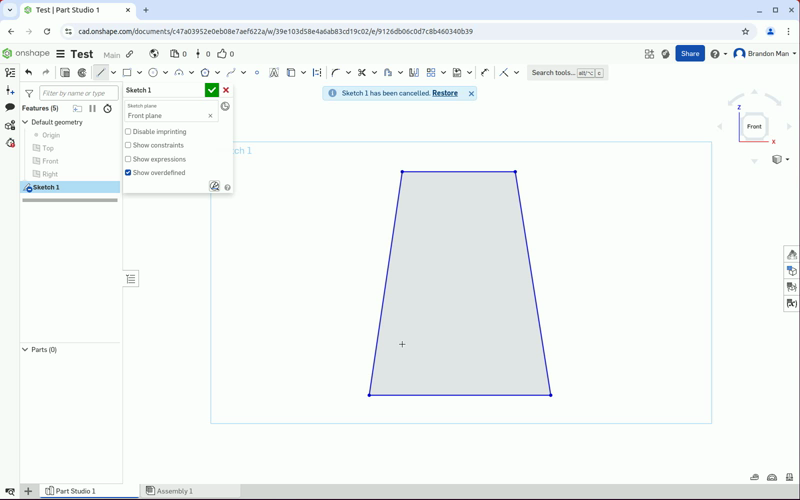
key_up(shift)
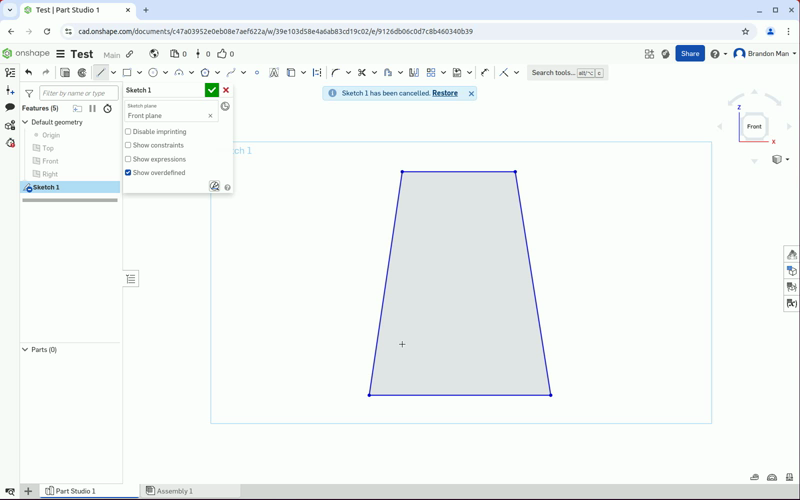
key_down(shift)
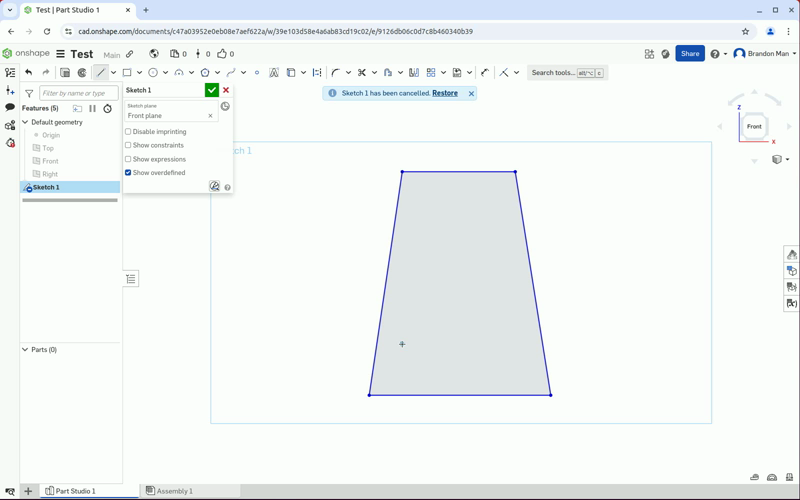
mouse_move(515, 343)
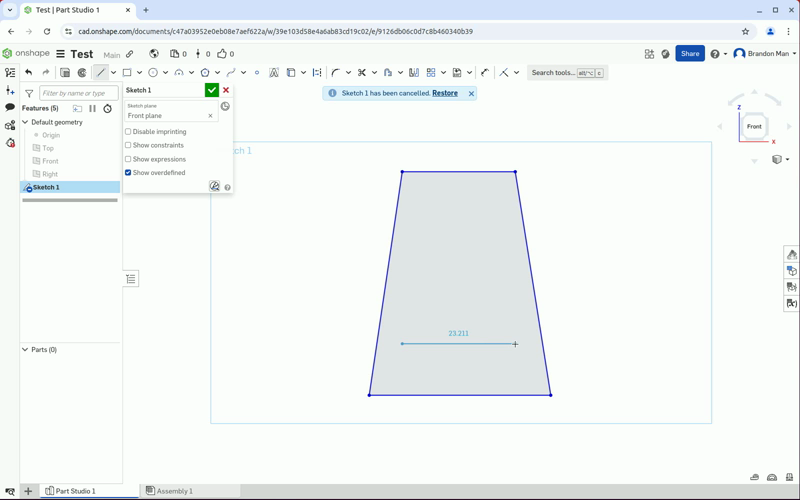
click(515, 343)
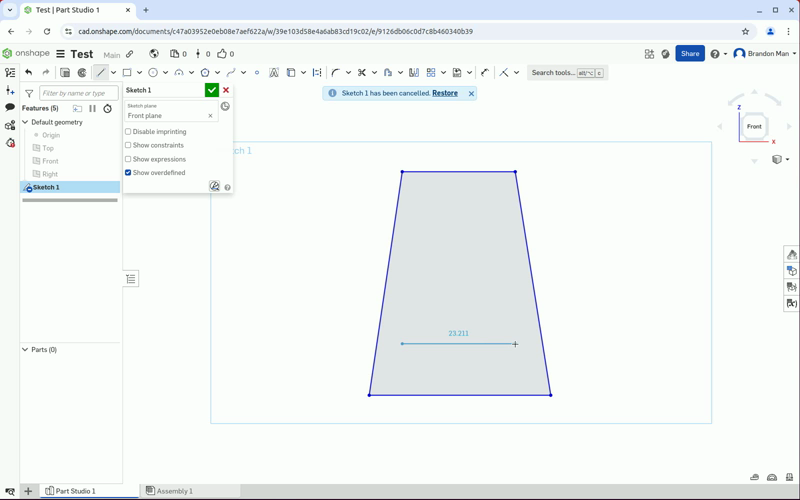
key_up(shift)
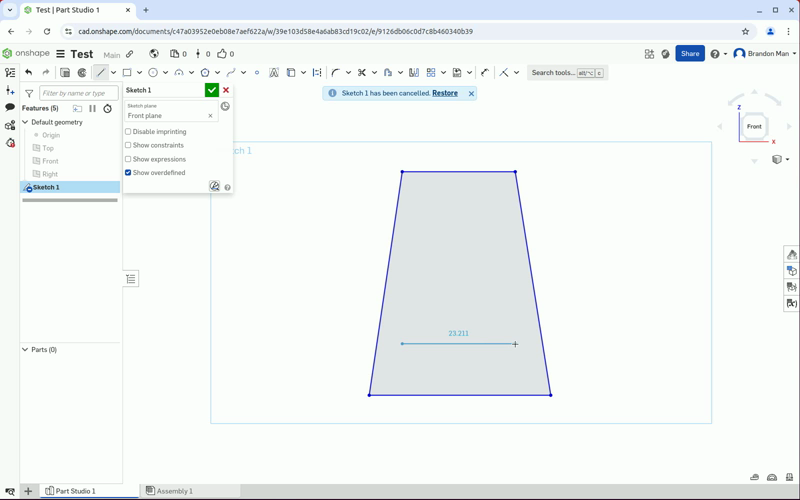
key_down(shift)
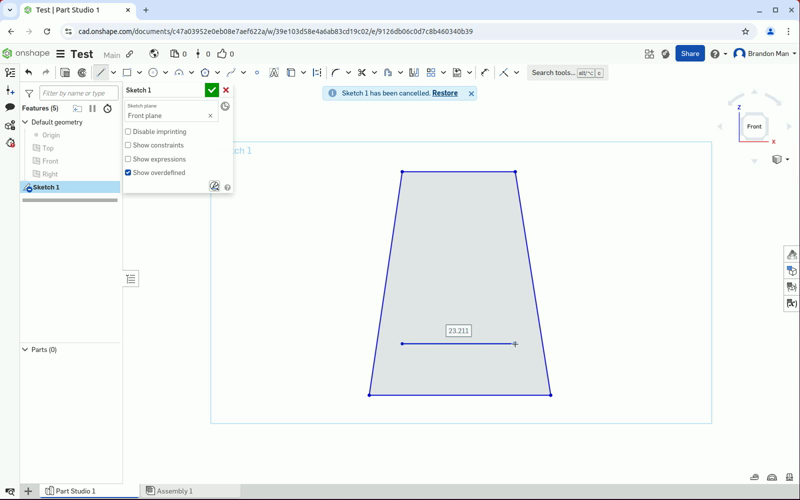
mouse_move(492, 185)
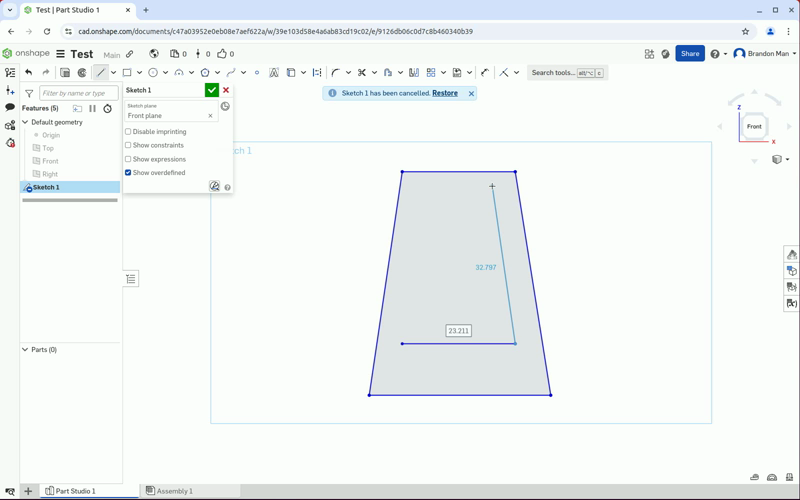
click(492, 185)
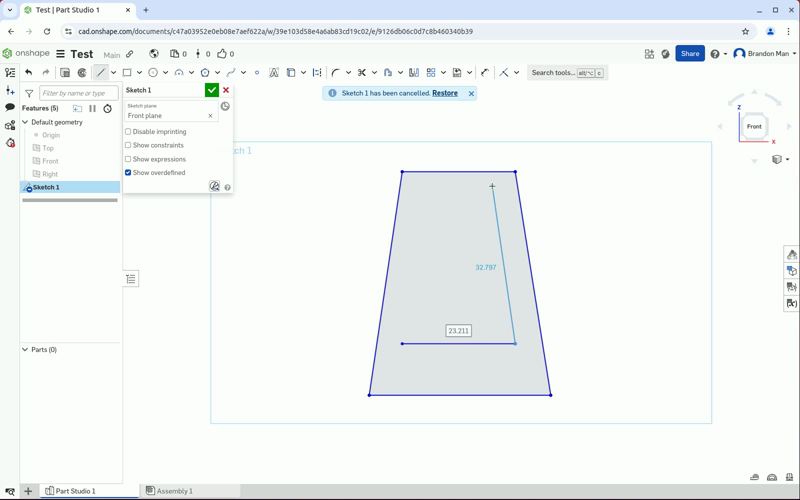
key_up(shift)
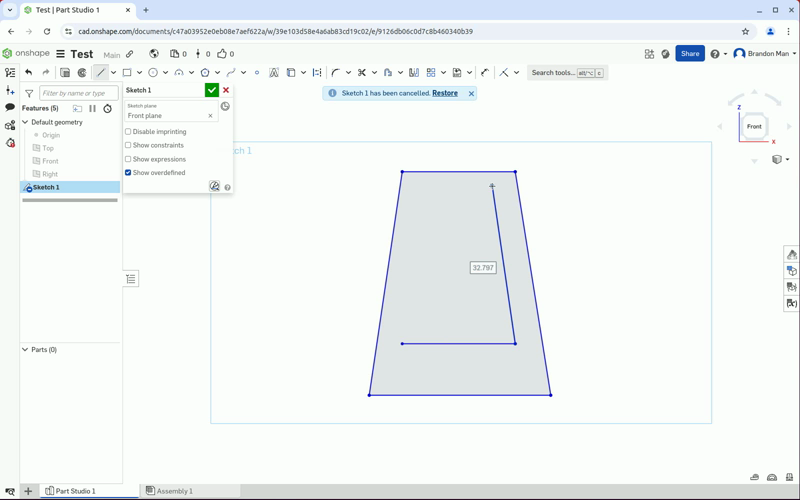
key_down(shift)
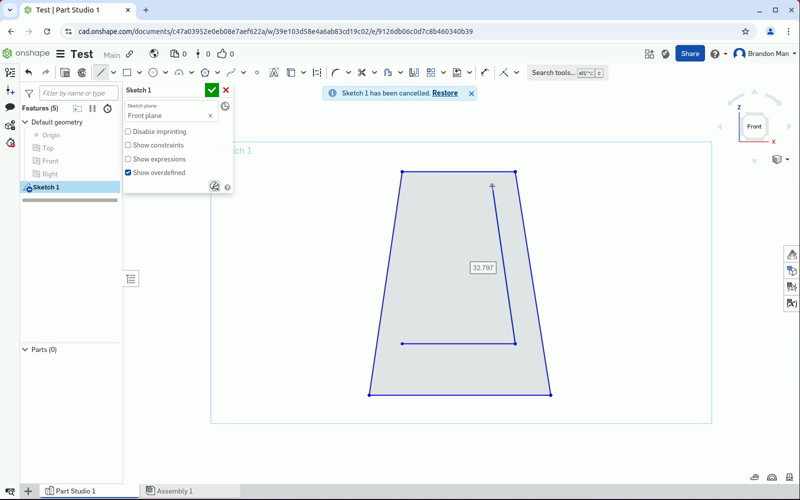
mouse_move(428, 185)
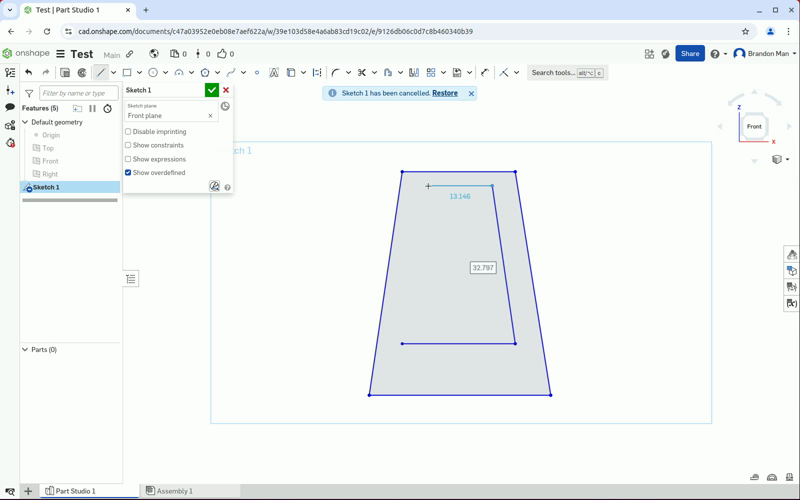
click(428, 185)
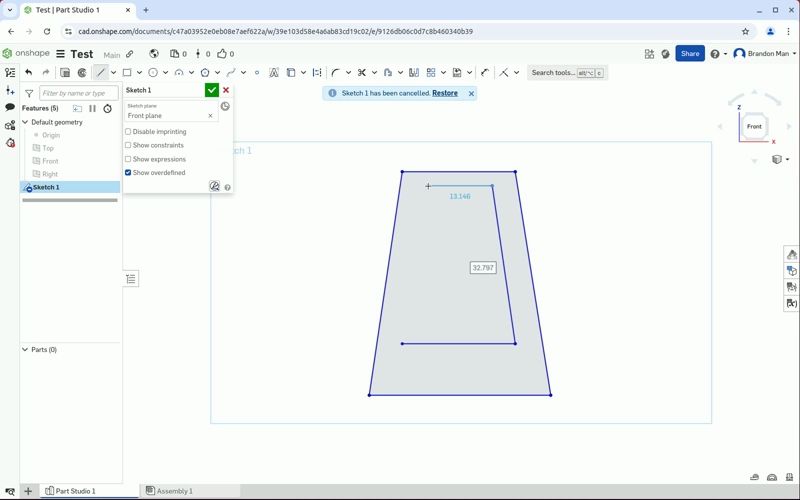
key_up(shift)
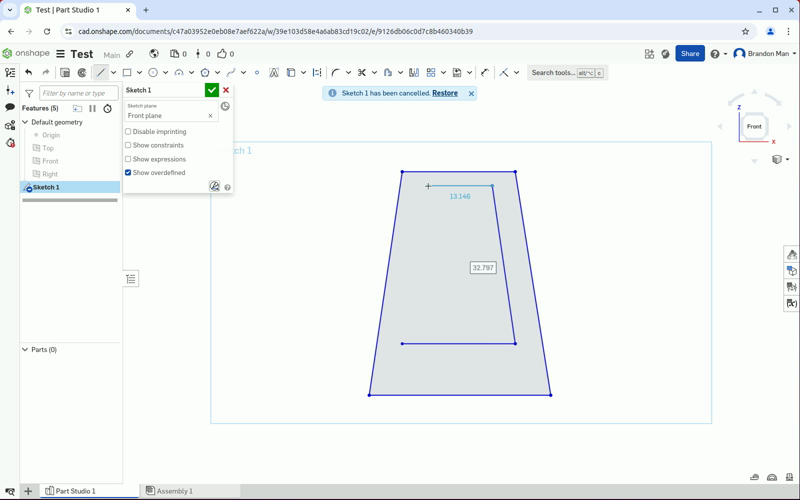
key_down(shift)
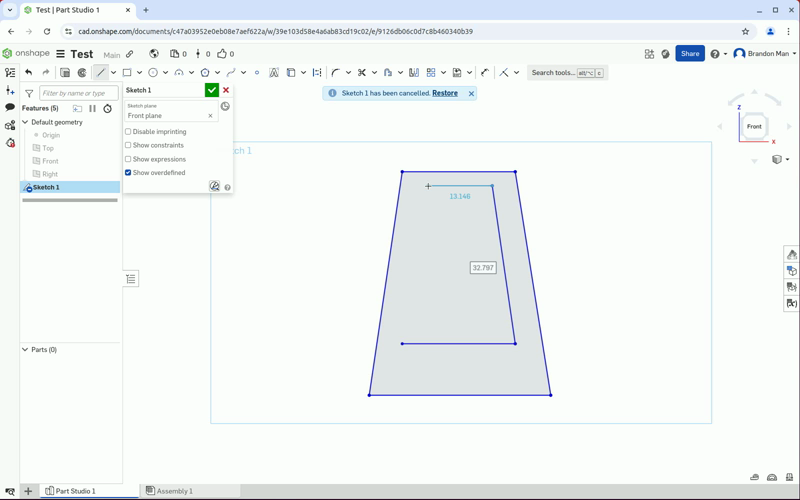
mouse_move(402, 343)
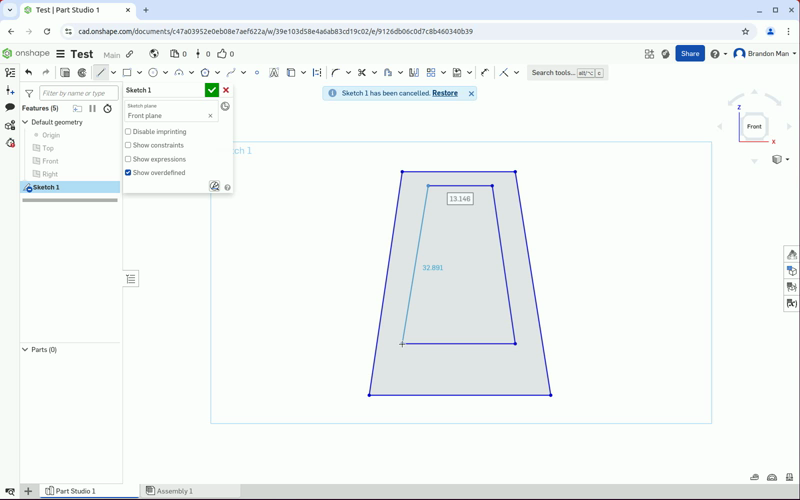
key_up(shift)
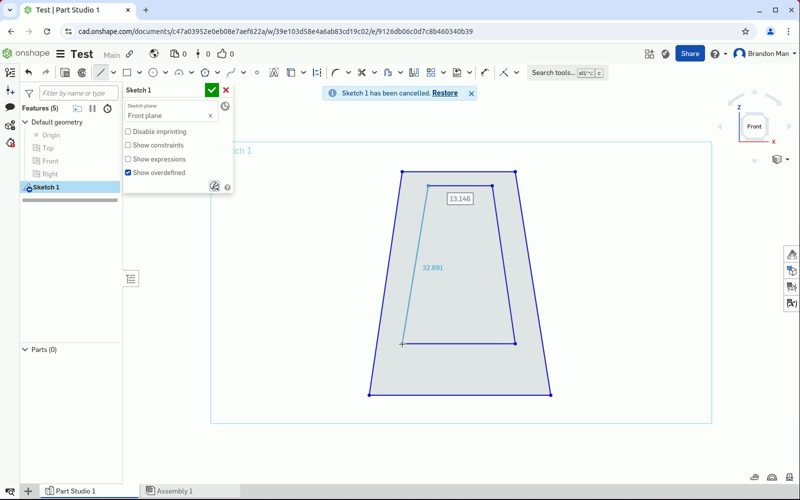
click(402, 343)
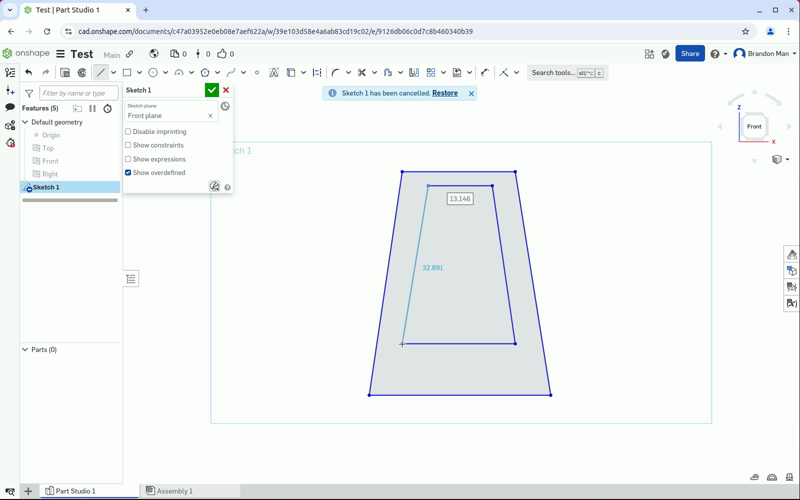
key(esc)
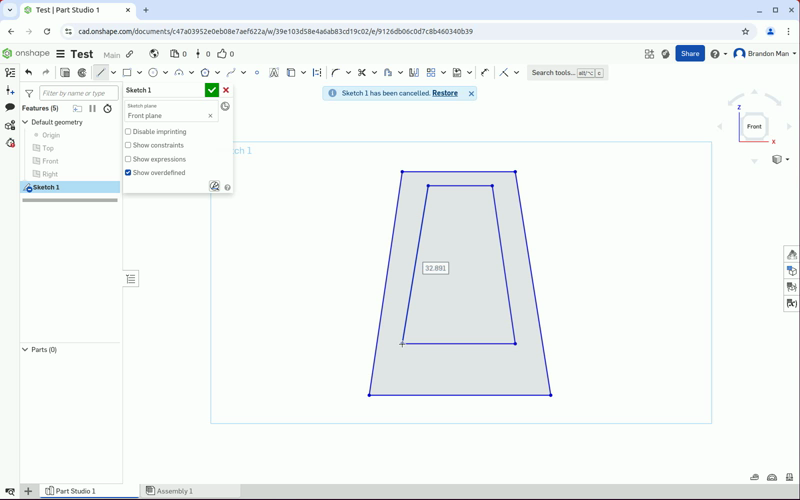
mouse_move(386, 366)
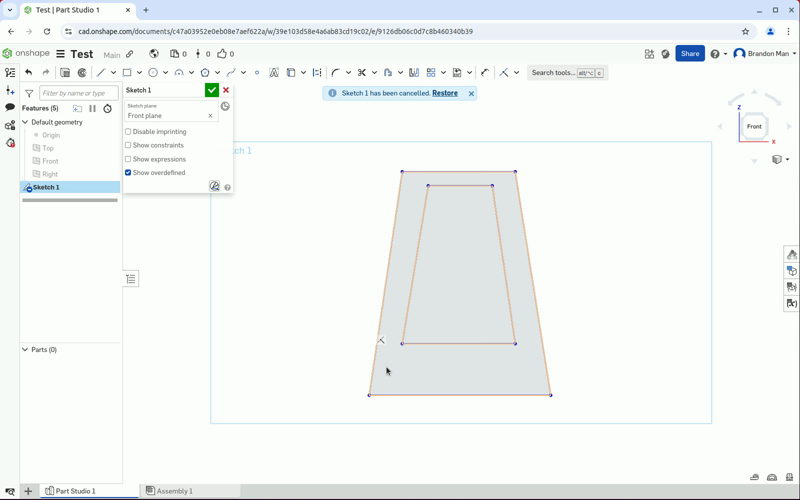
click(386, 366)
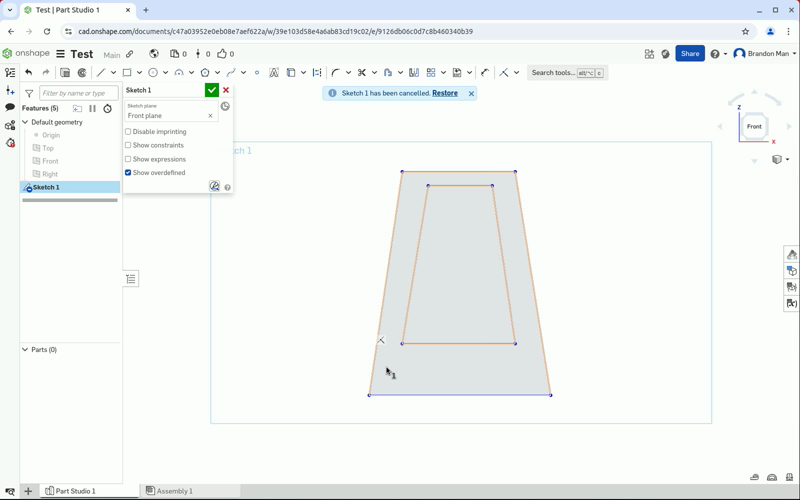
mouse_move(73, 352)
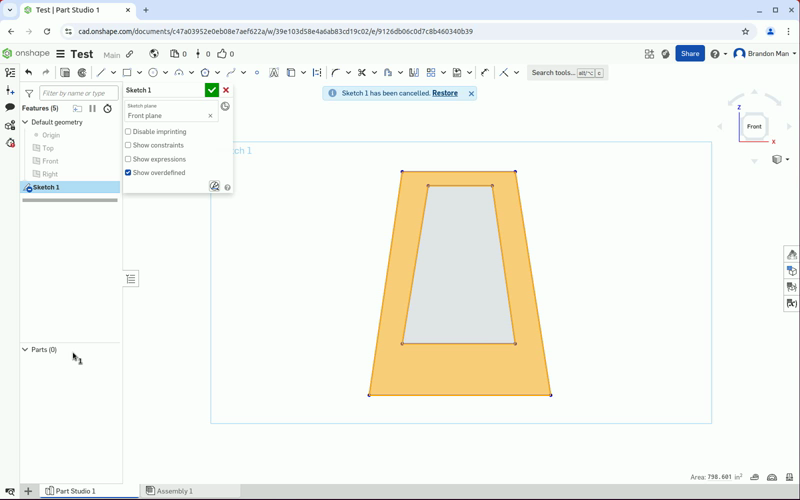
key(shift+y)
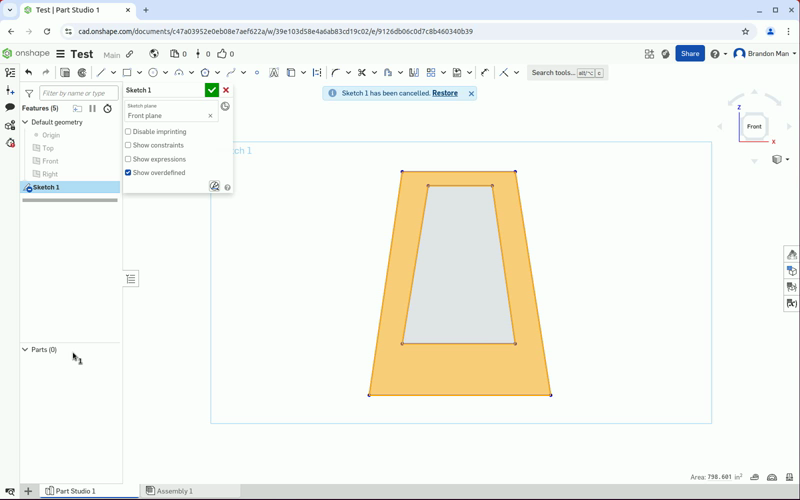
key(shift+e)
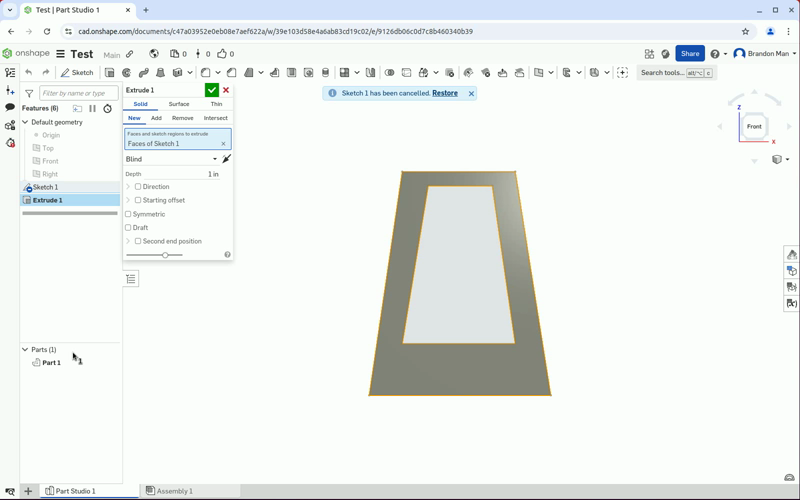
mouse_move(143, 106)
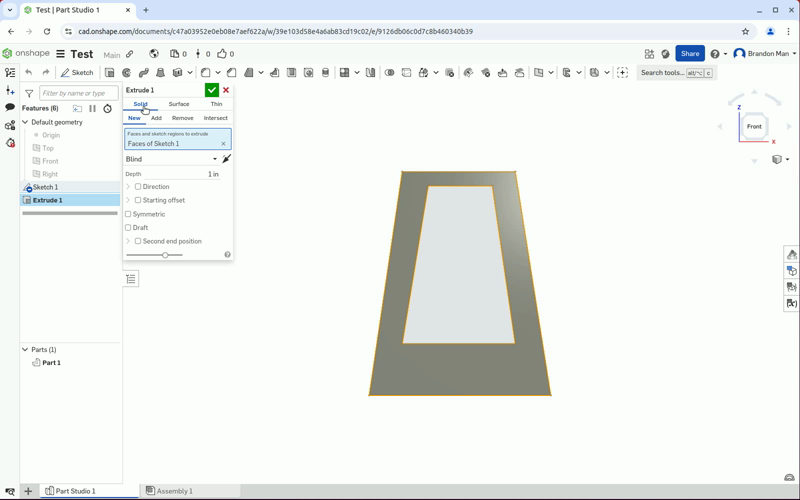
click(143, 106)
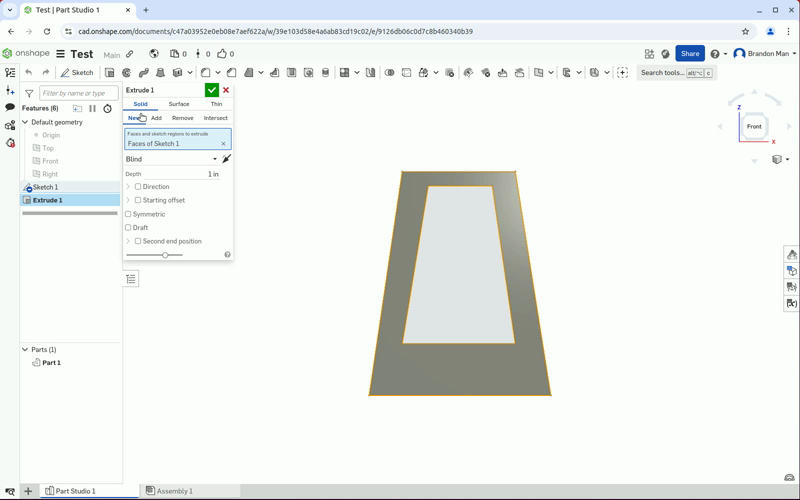
mouse_move(137, 120)
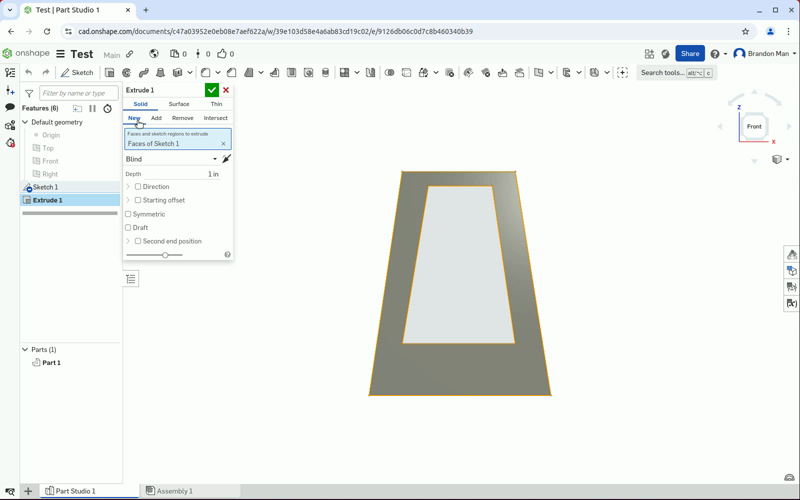
click(137, 120)
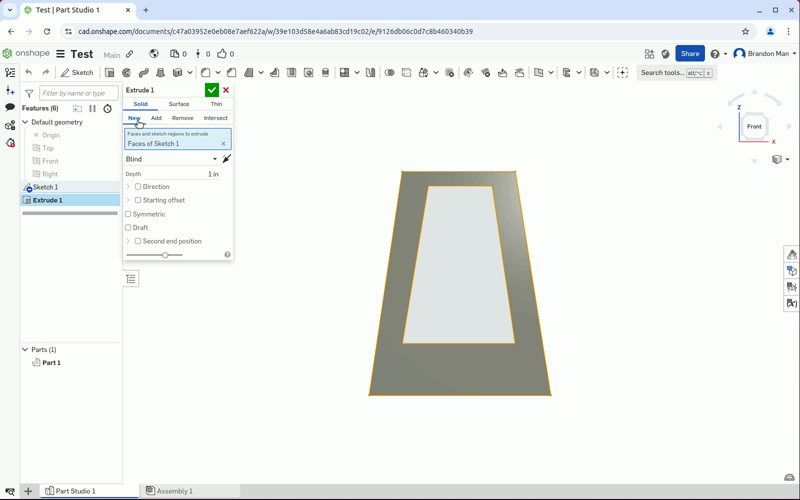
key(tab, 4)
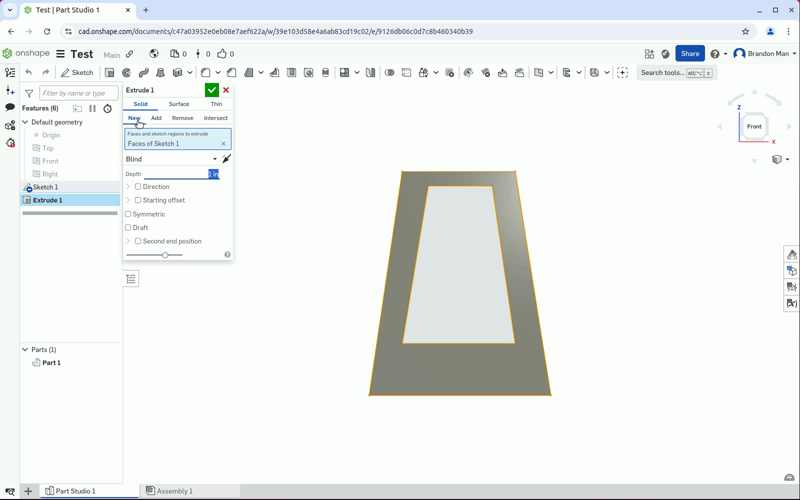
text(0.722)
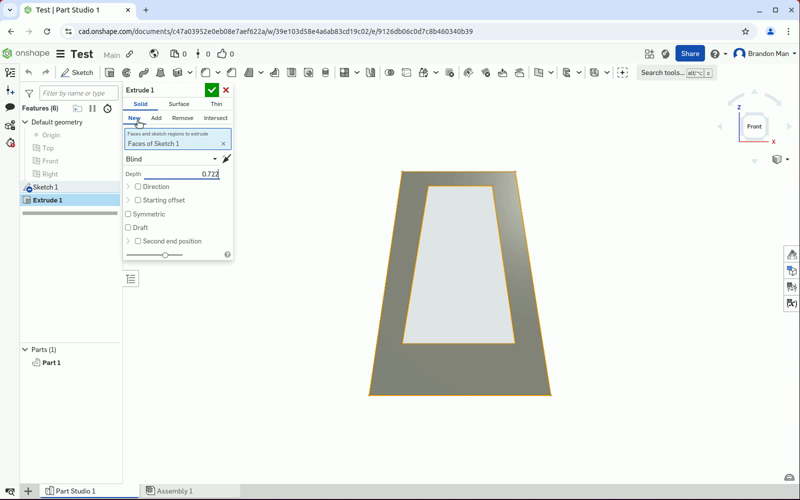
key(enter)
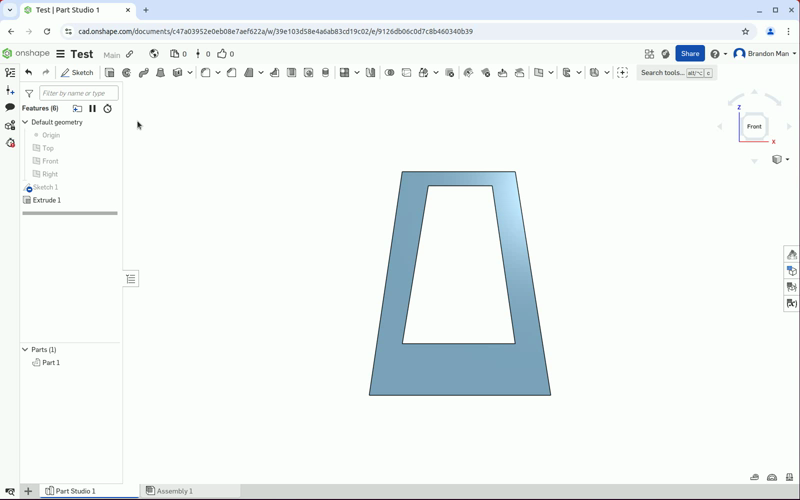
key(shift+h)
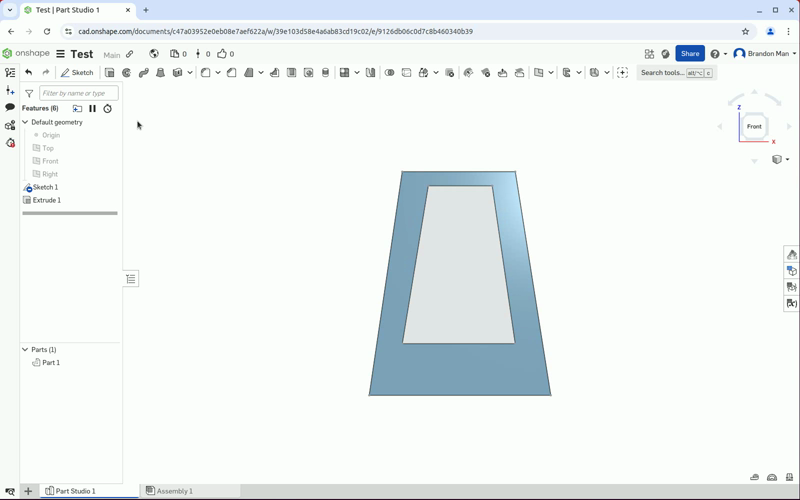
key(shift+h)
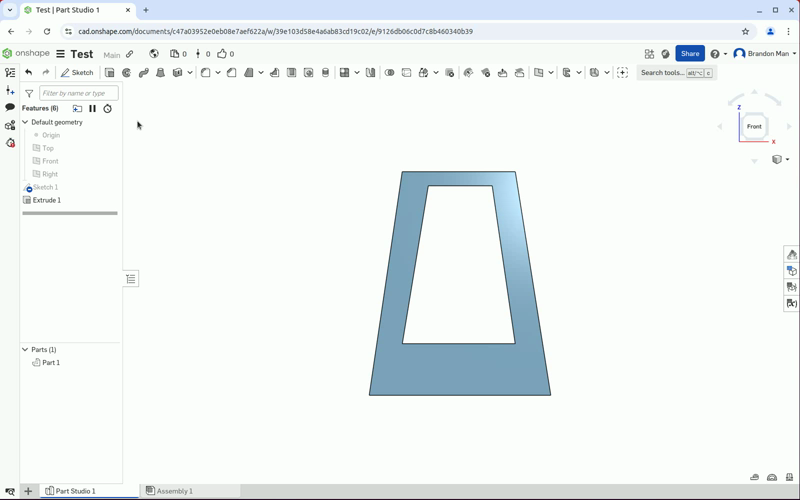
mouse_move(73, 189)
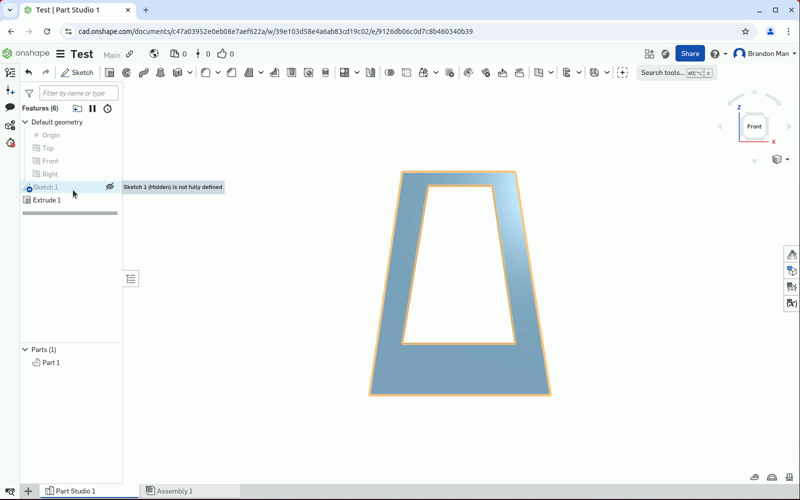
click(73, 189)
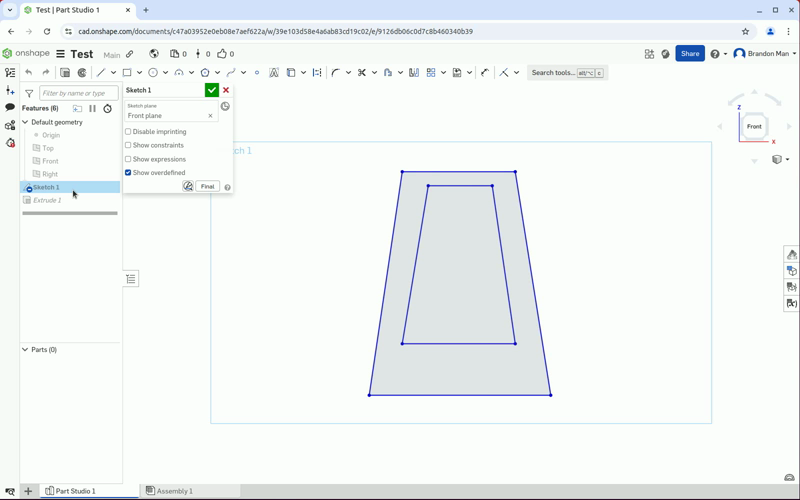
mouse_move(229, 92)
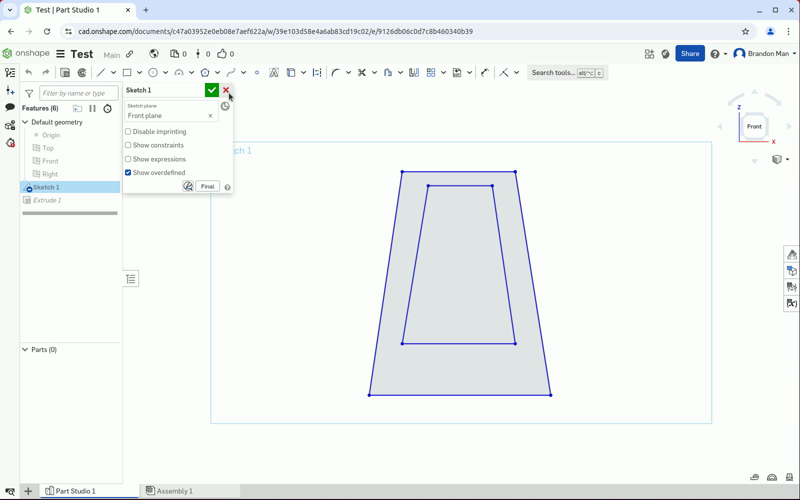
click(229, 92)
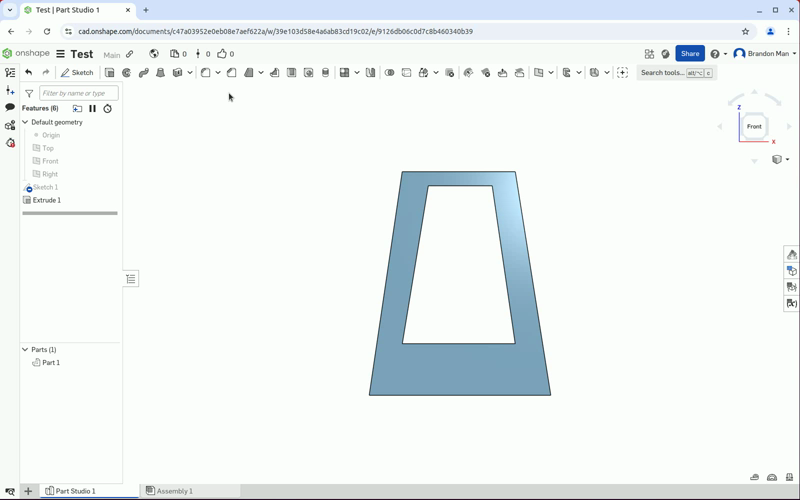
mouse_move(541, 75)
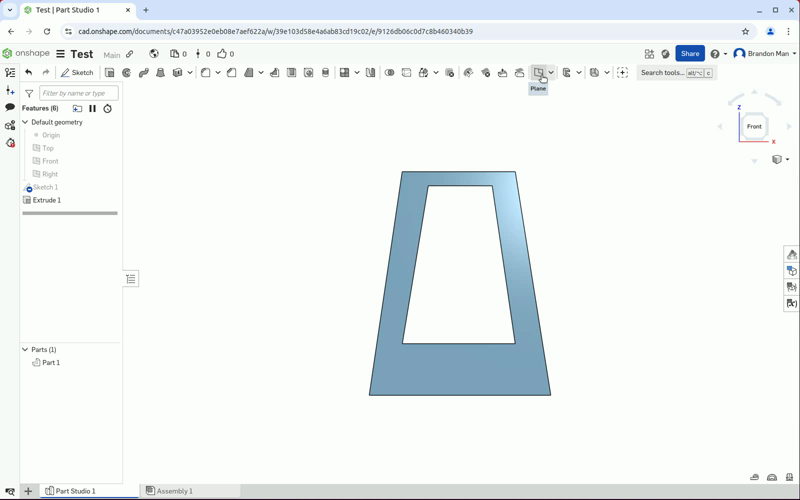
click(541, 75)
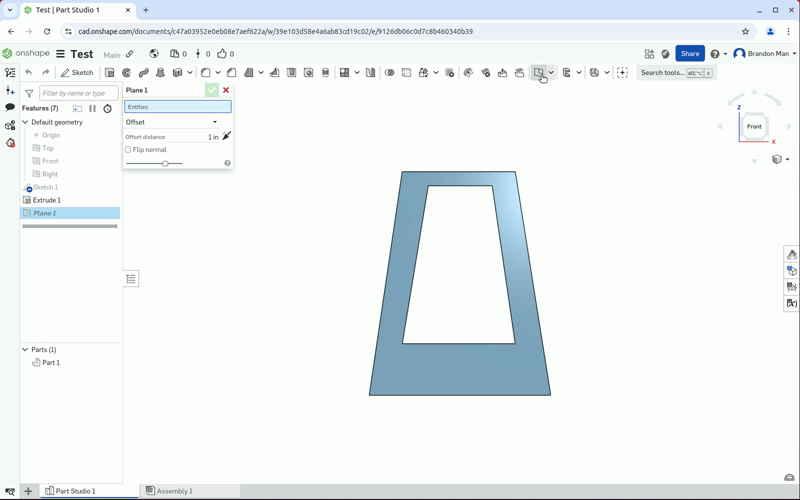
mouse_move(73, 163)
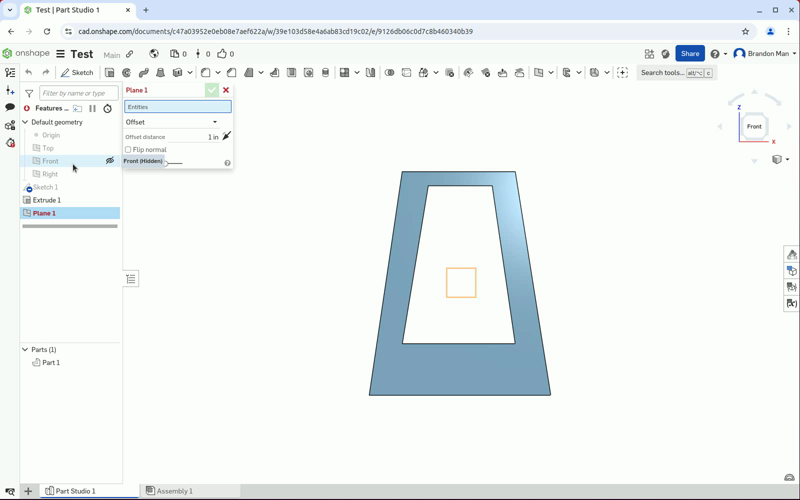
click(73, 163)
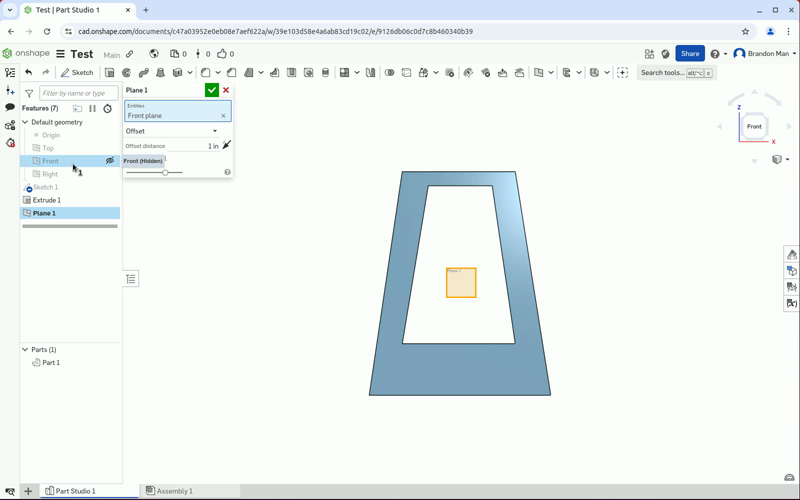
key(tab, 2)
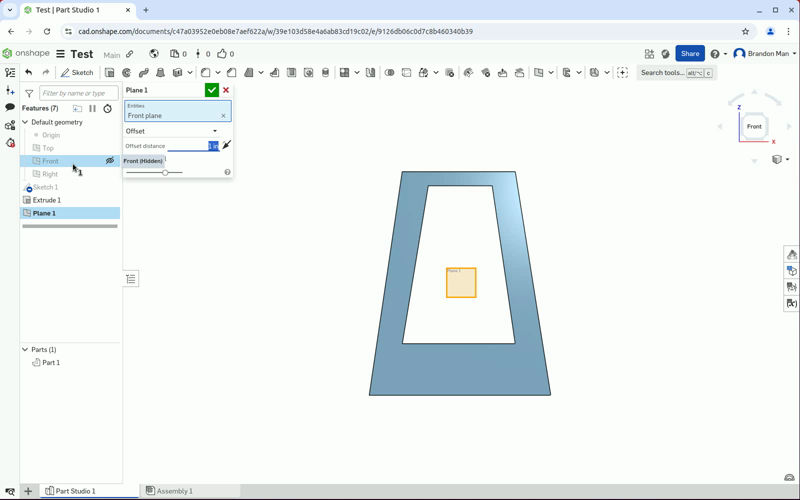
text(0.709)
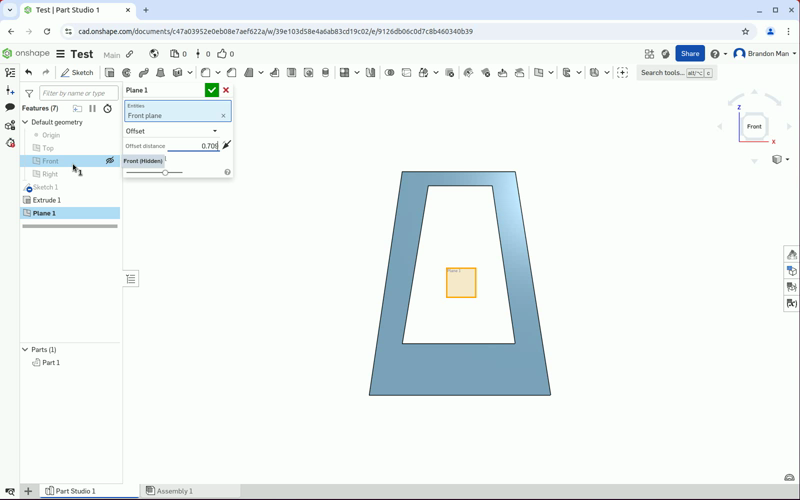
key(enter, 2)
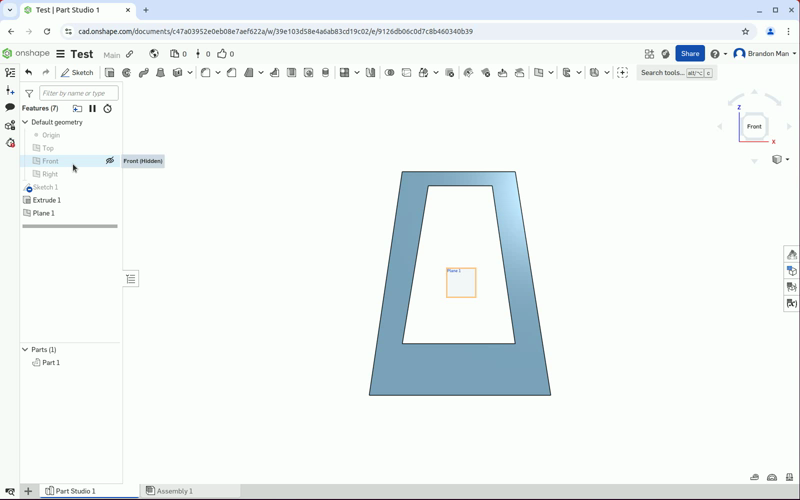
key(shift+s)
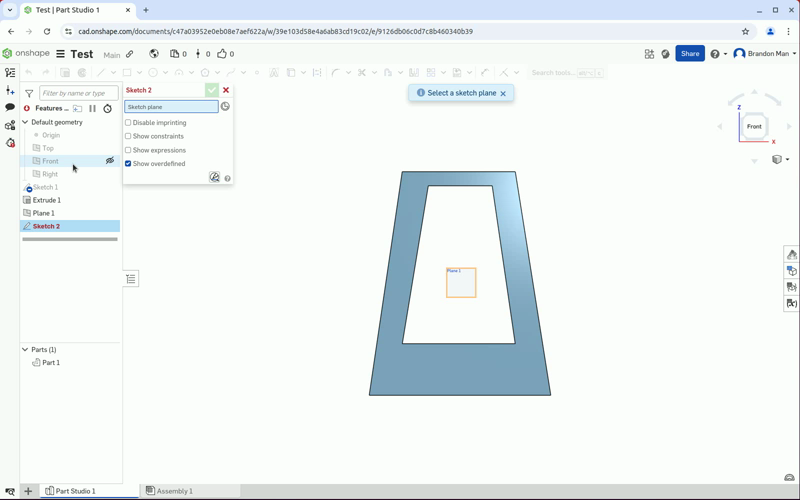
mouse_move(73, 215)
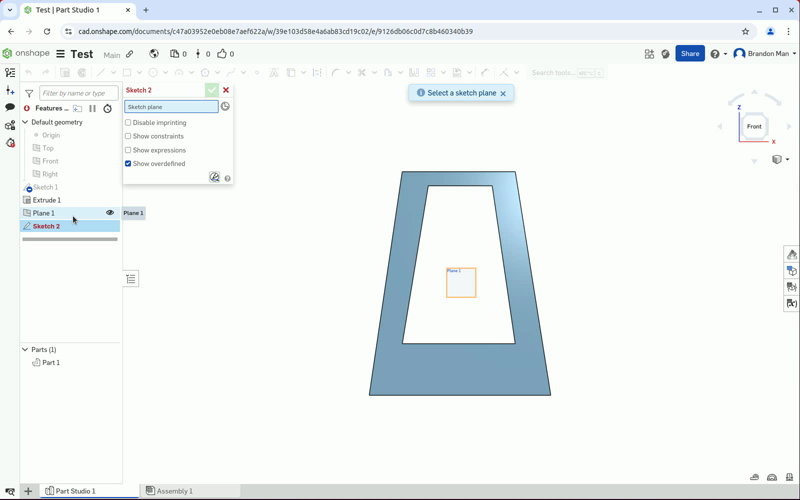
click(73, 215)
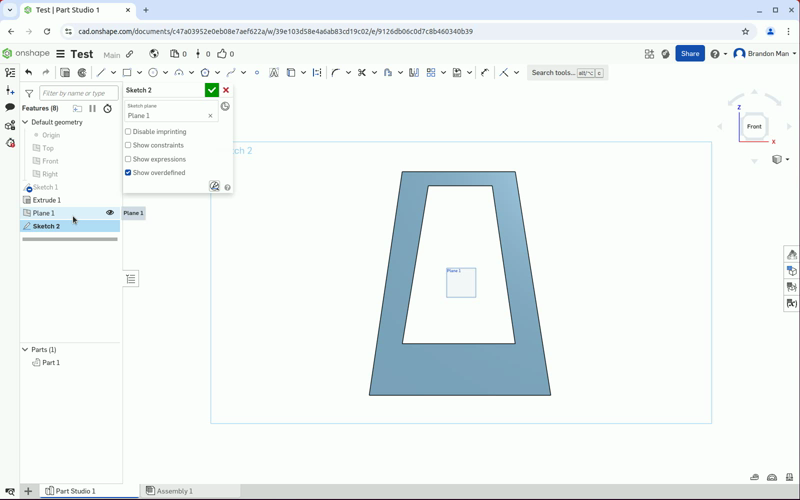
mouse_move(73, 352)
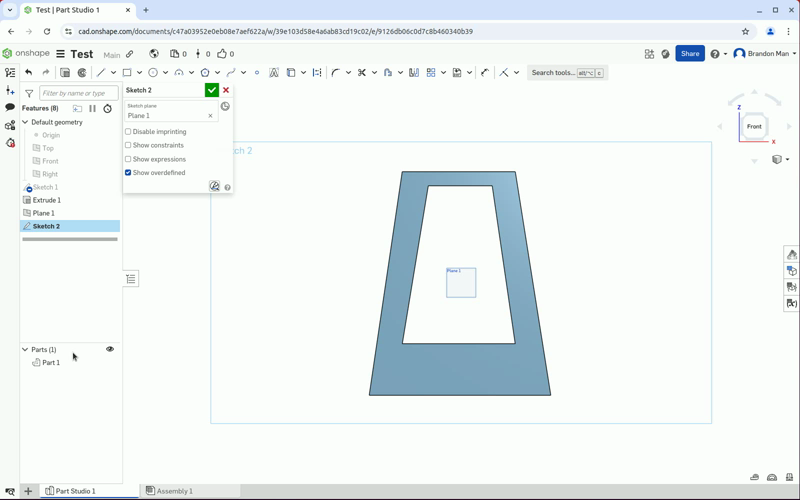
key(y)
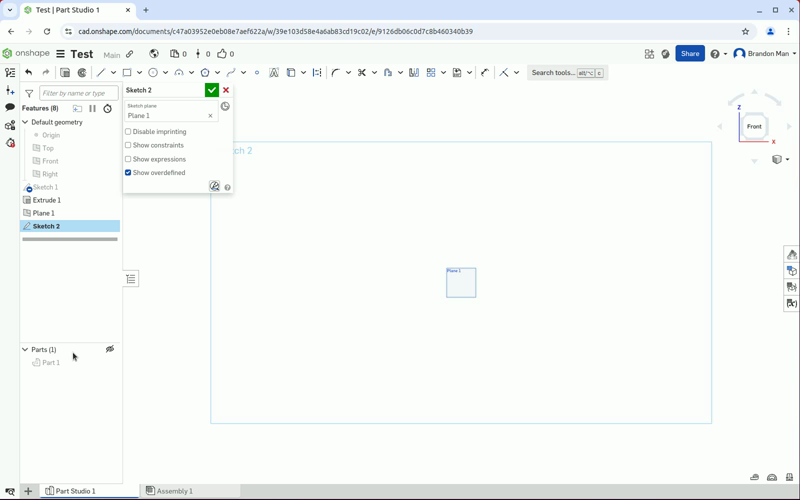
key(c)
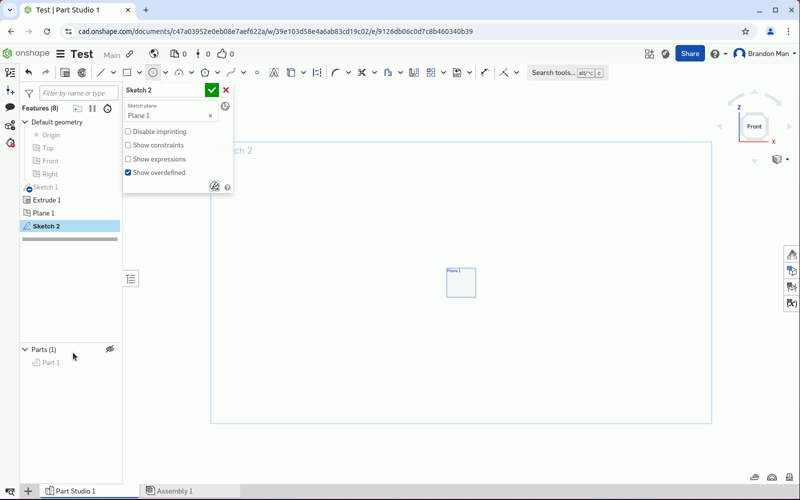
key_down(shift)
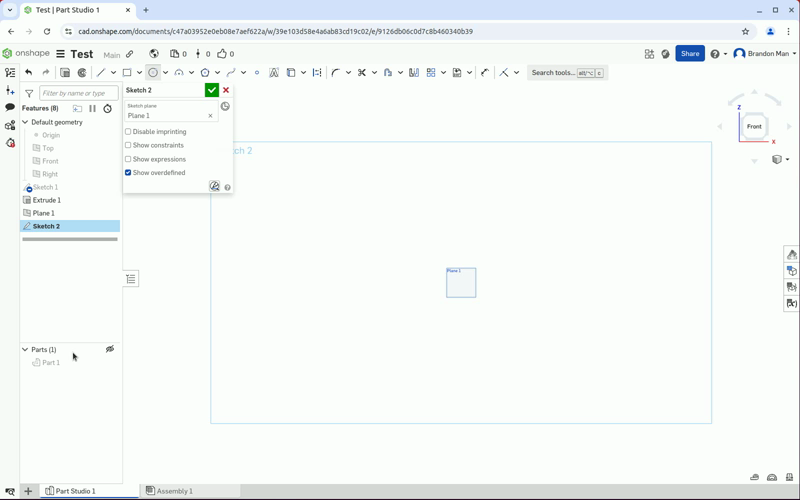
mouse_move(407, 386)
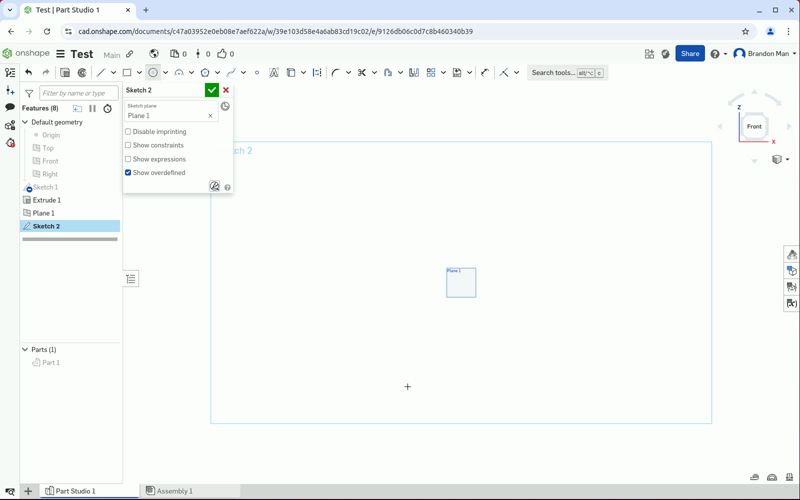
click(407, 386)
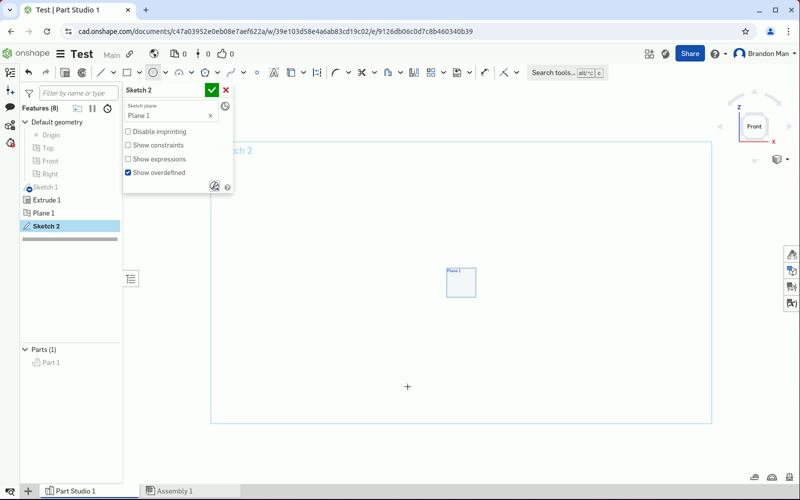
key_up(shift)
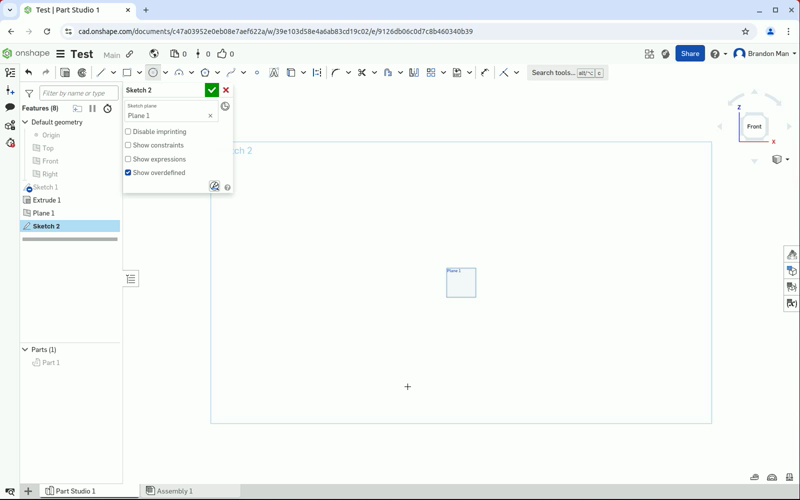
mouse_move(411, 386)
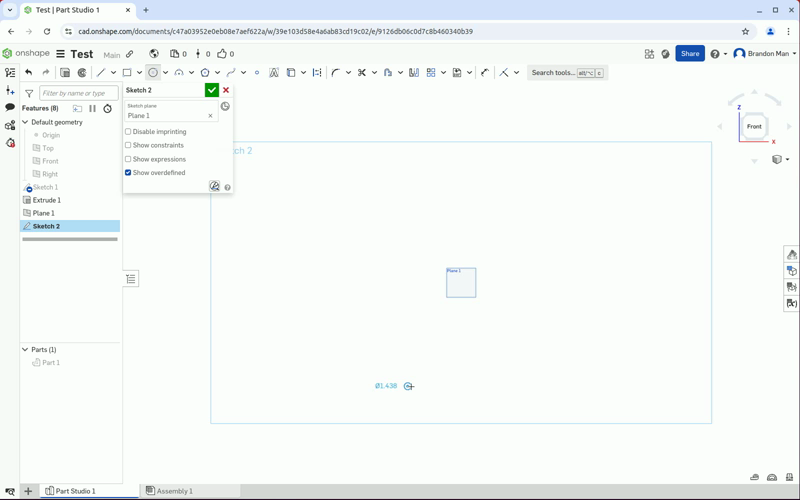
click(411, 386)
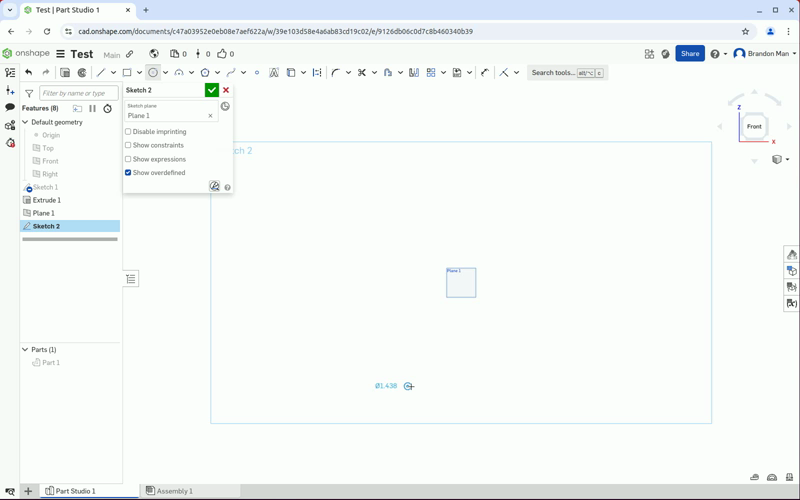
key(esc)
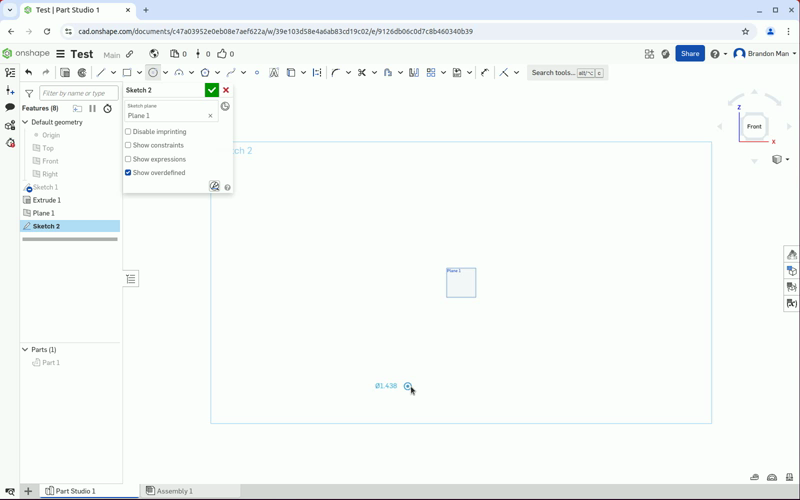
mouse_move(406, 388)
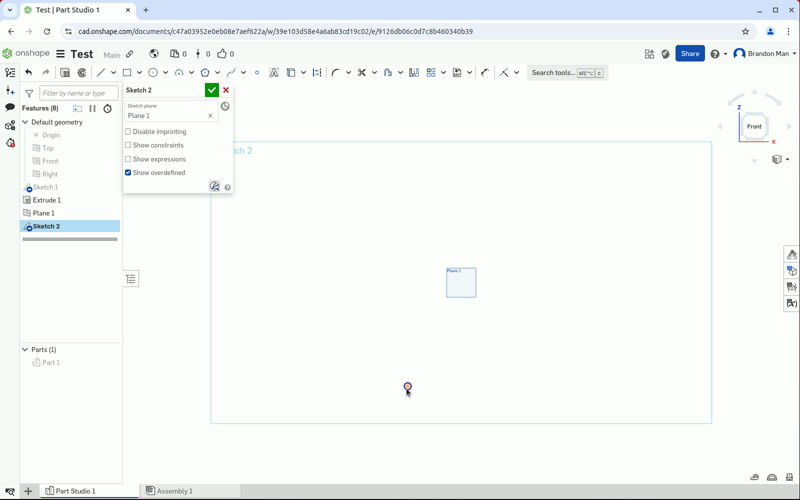
scroll(6)
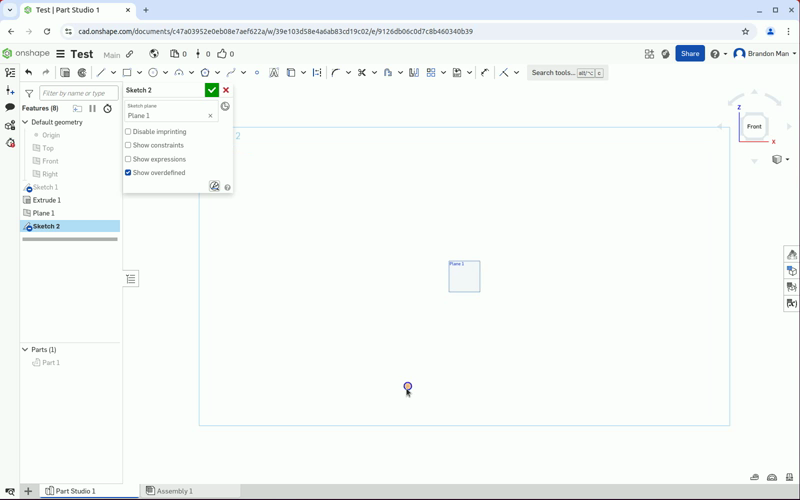
scroll(6)
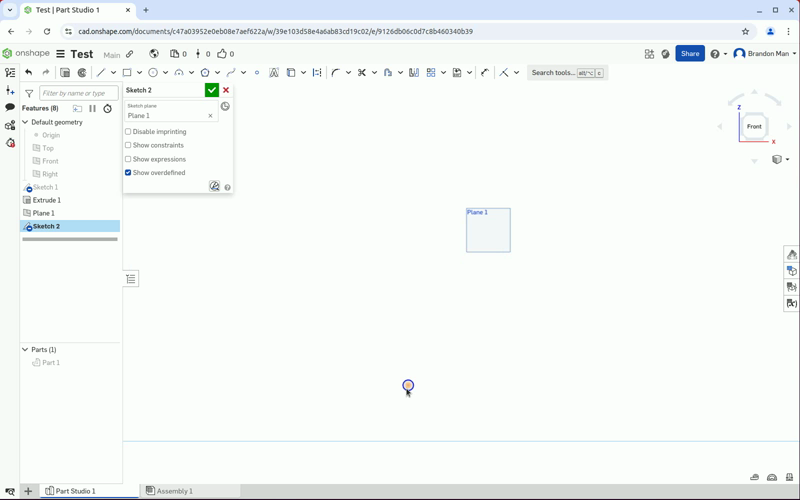
scroll(6)
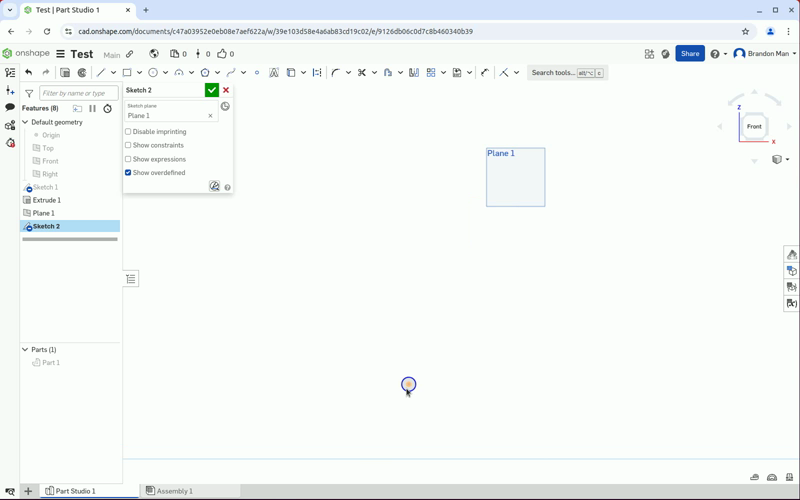
scroll(6)
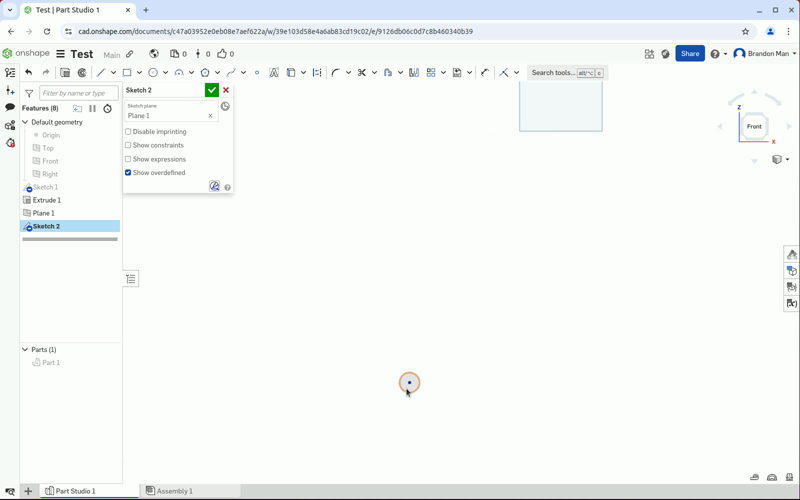
scroll(6)
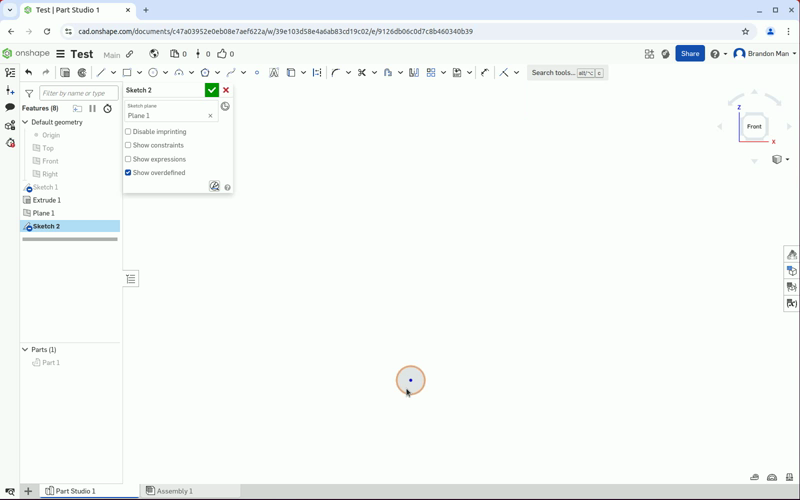
scroll(6)
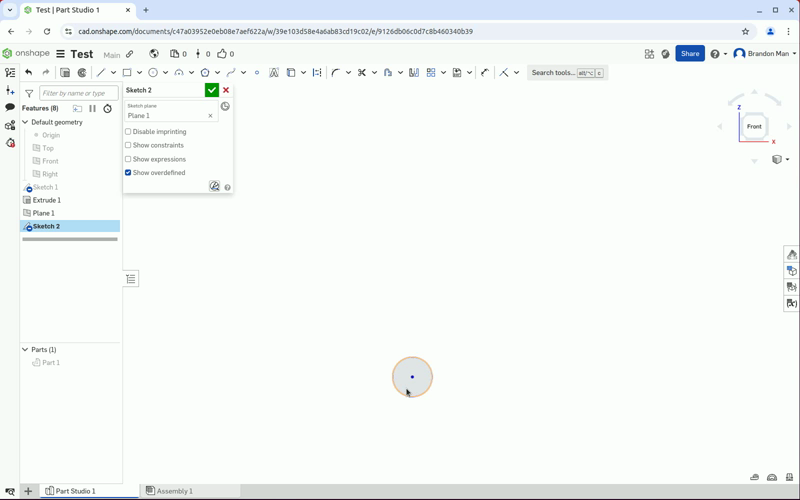
scroll(6)
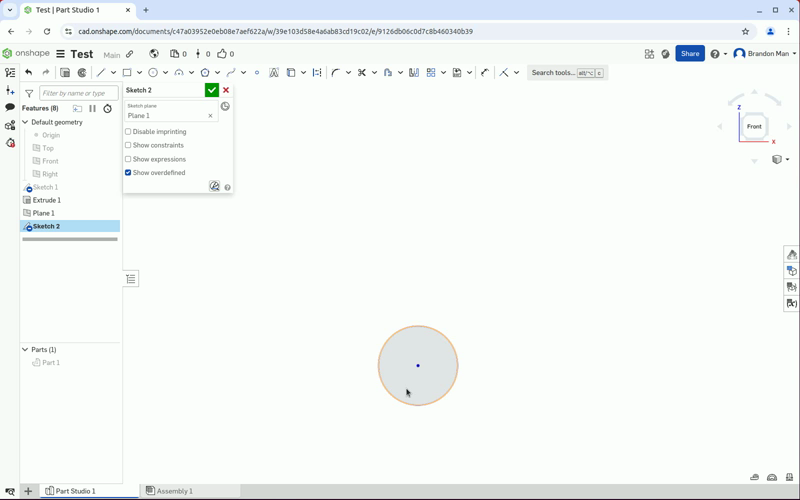
click(406, 388)
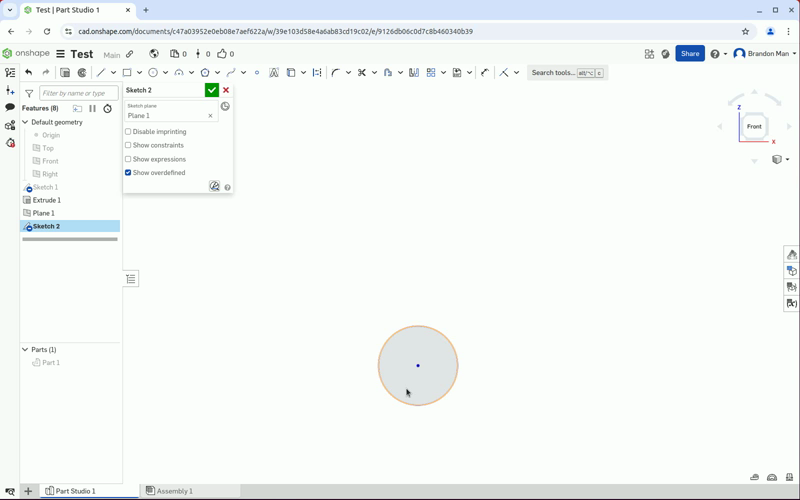
scroll(-6)
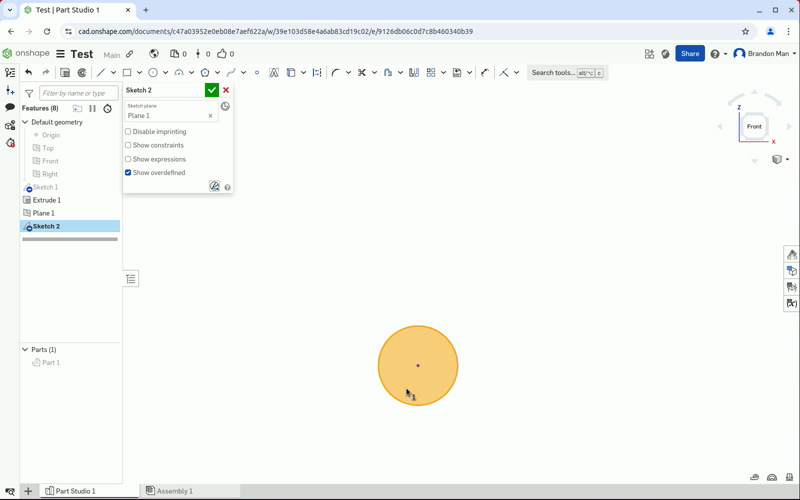
scroll(-6)
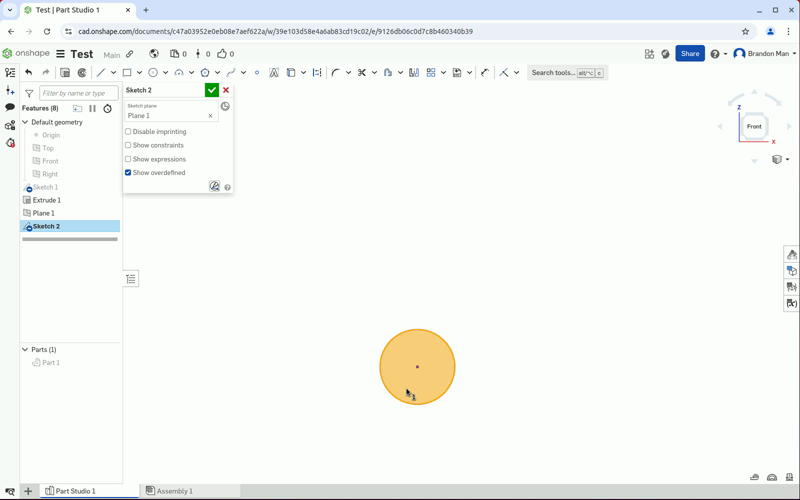
scroll(-6)
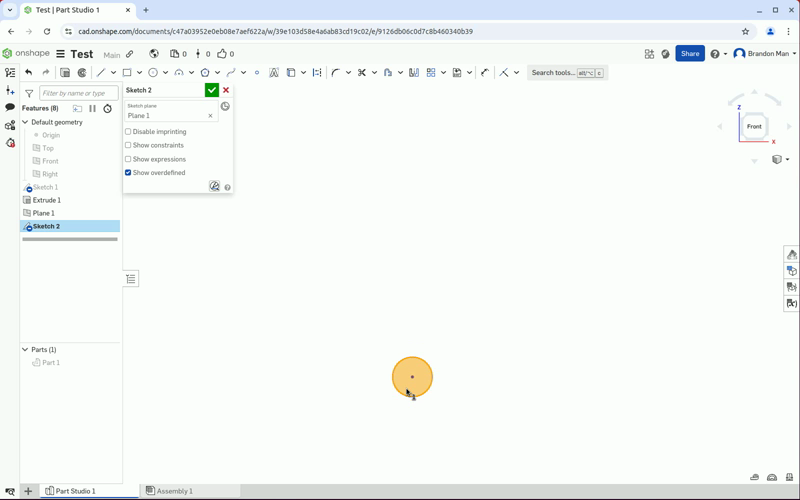
scroll(-6)
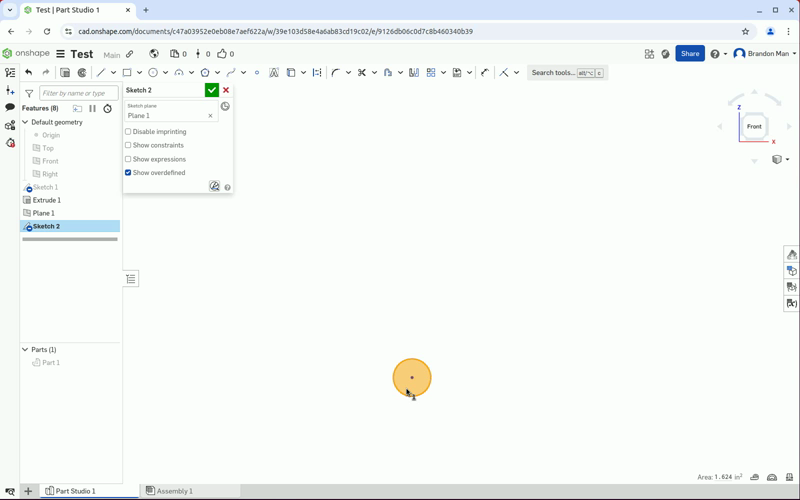
scroll(-6)
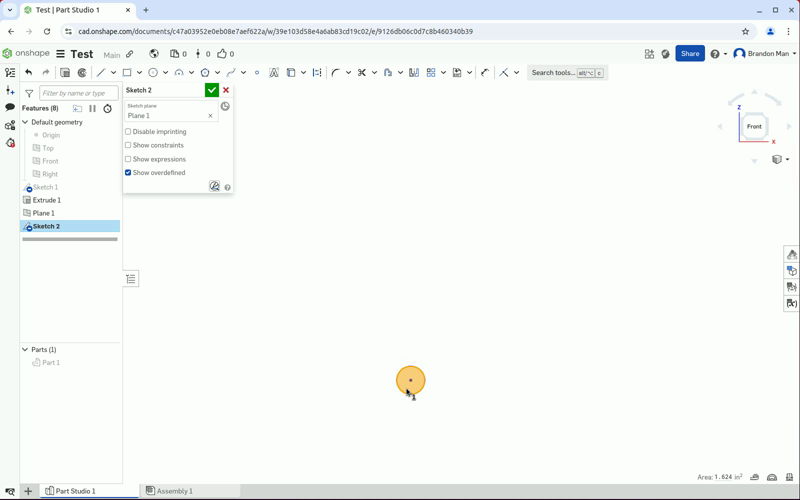
scroll(-6)
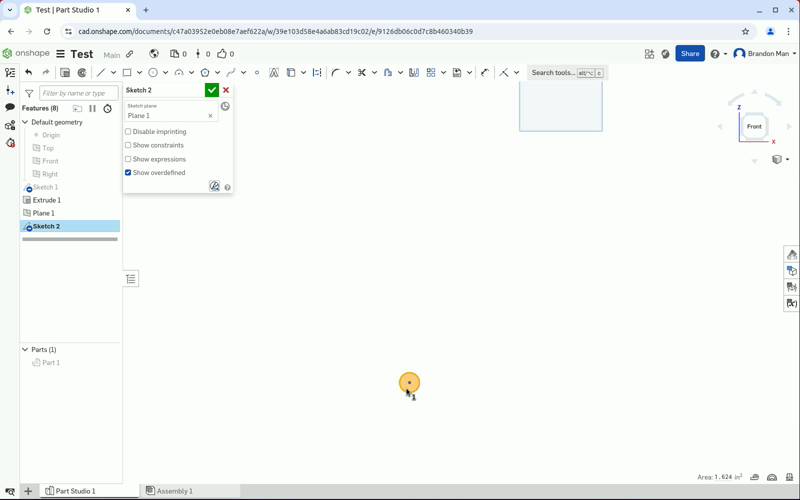
scroll(-6)
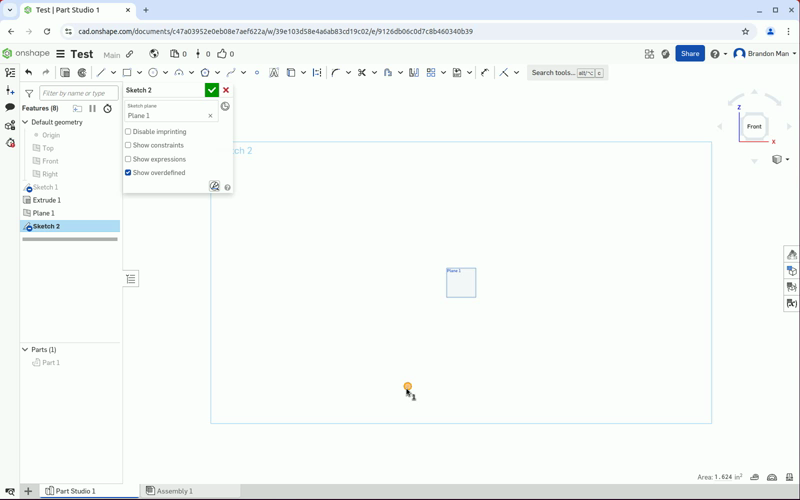
mouse_move(73, 352)
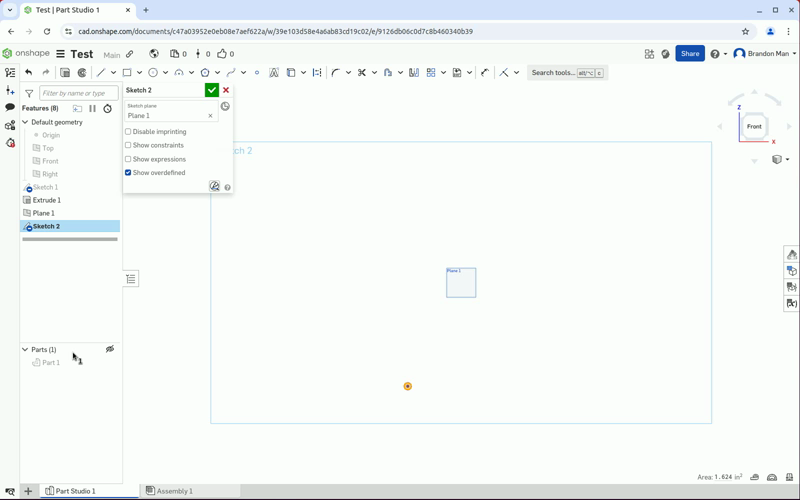
key(shift+y)
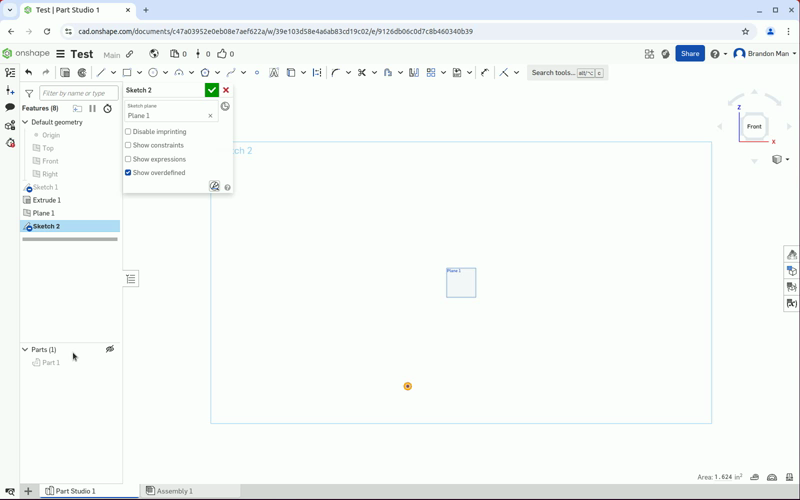
key(shift+e)
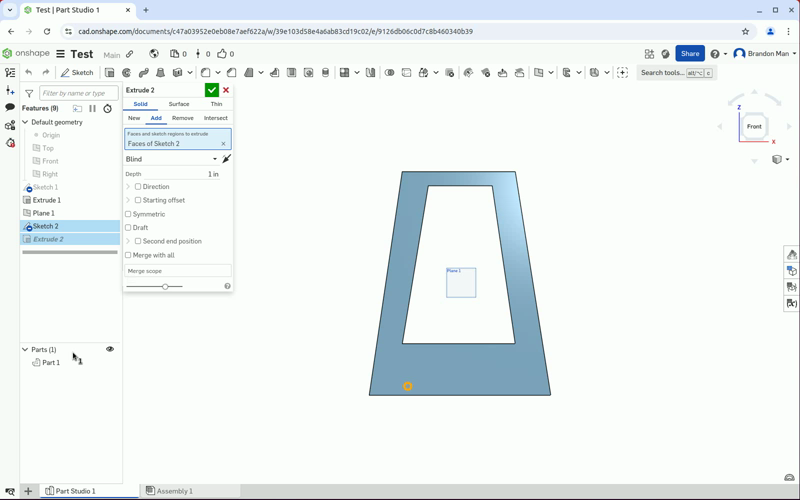
mouse_move(143, 106)
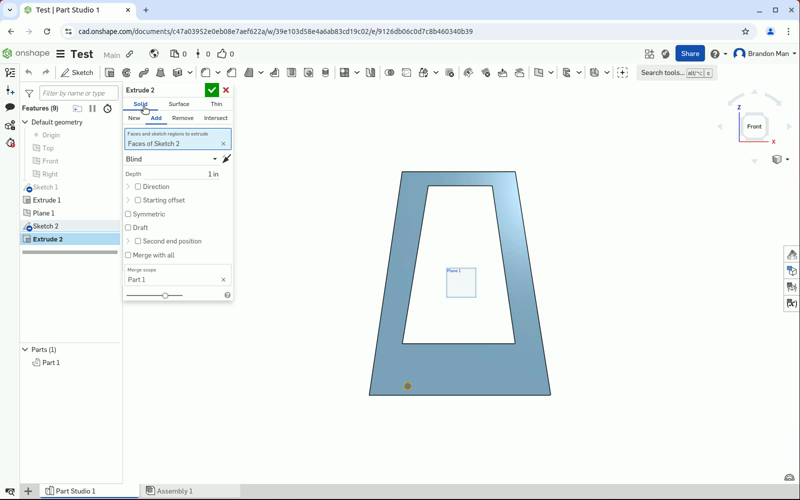
click(143, 106)
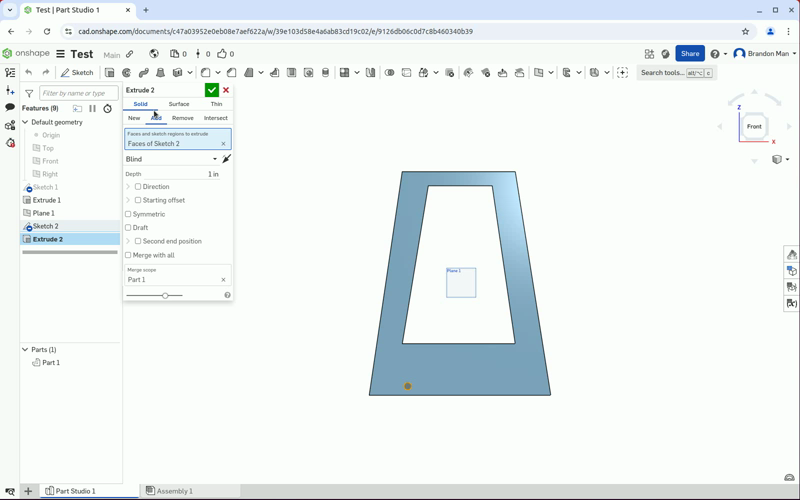
mouse_move(186, 120)
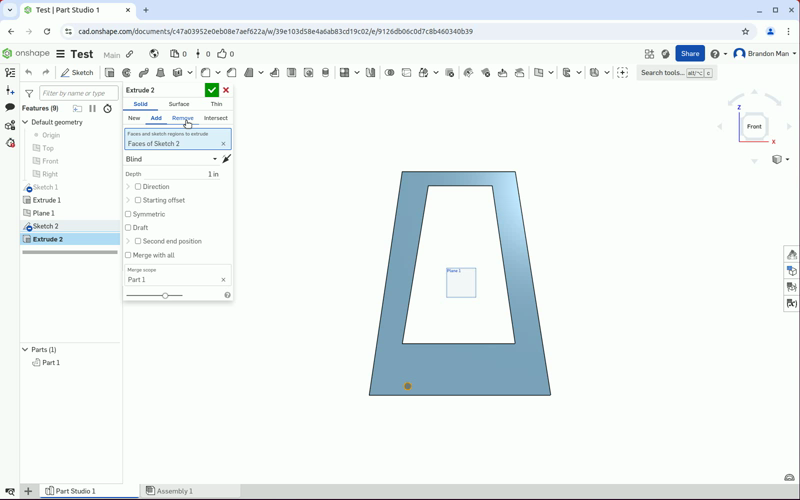
click(186, 120)
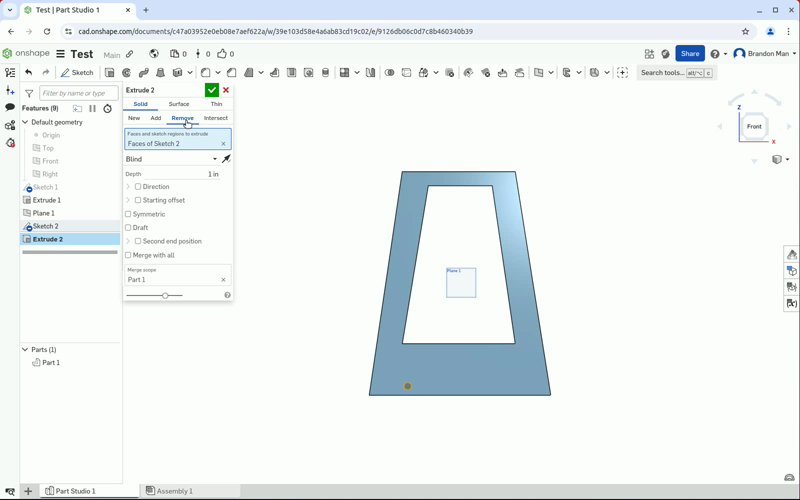
key(tab, 4)
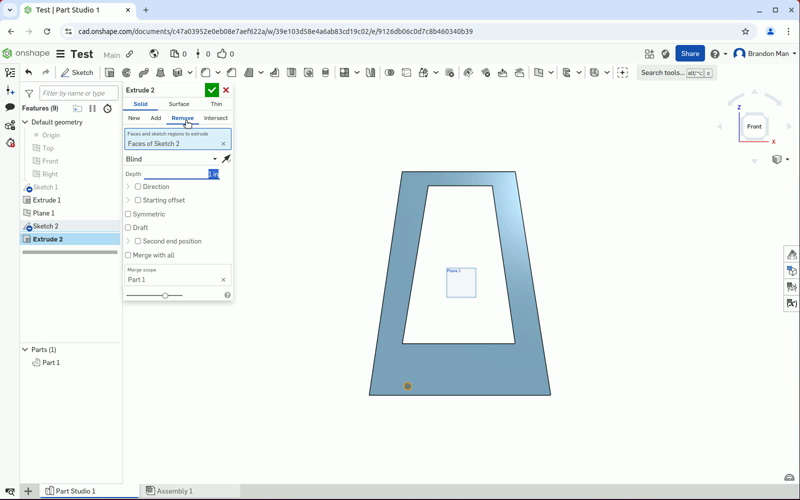
text(2.407)
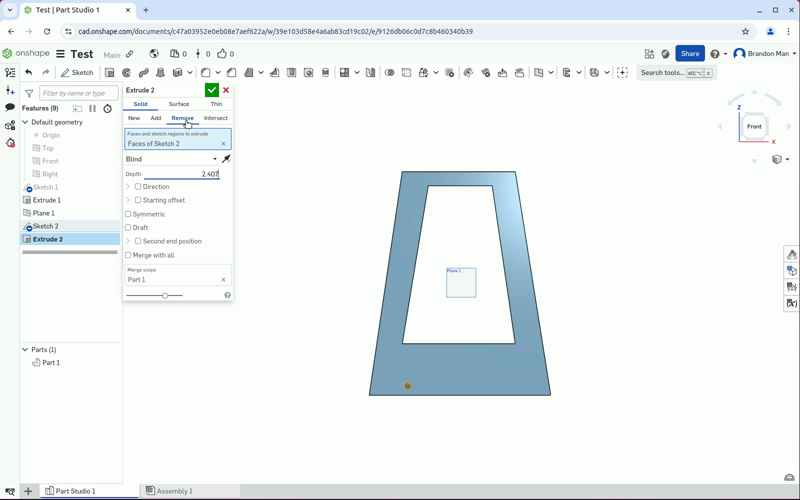
key(tab, 6)
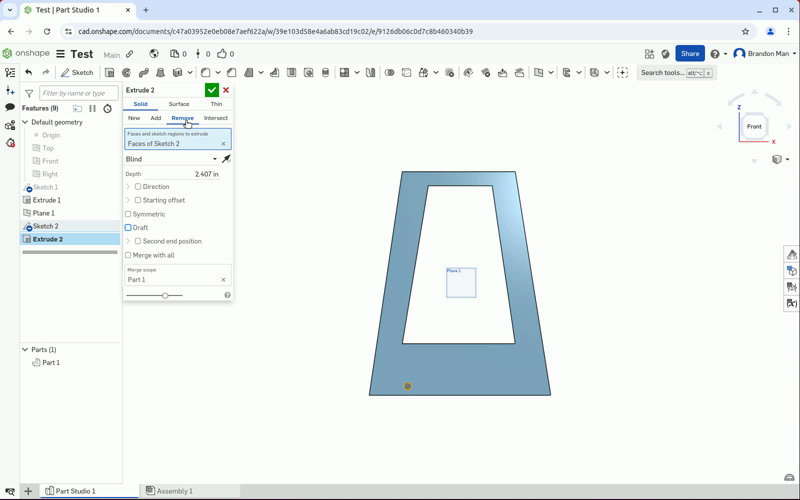
key(space)
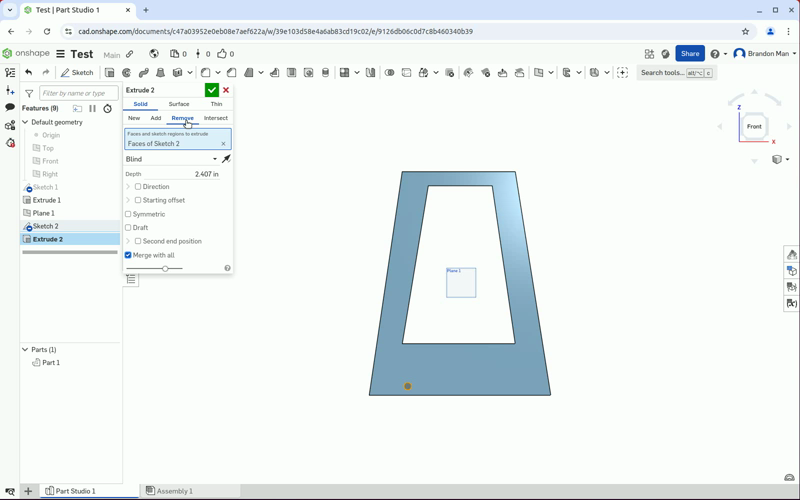
key(enter)
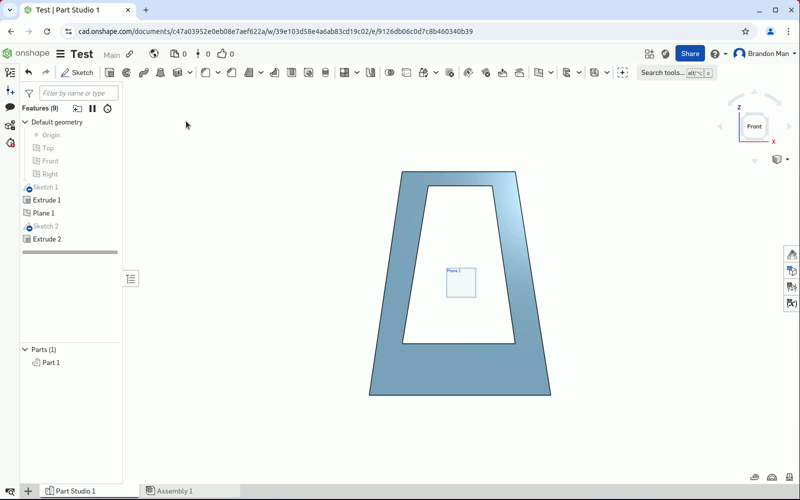
key(shift+h)
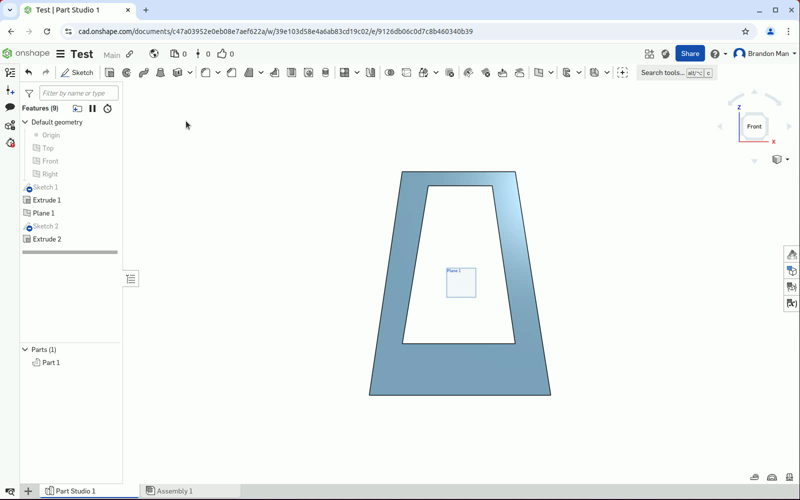
key(shift+h)
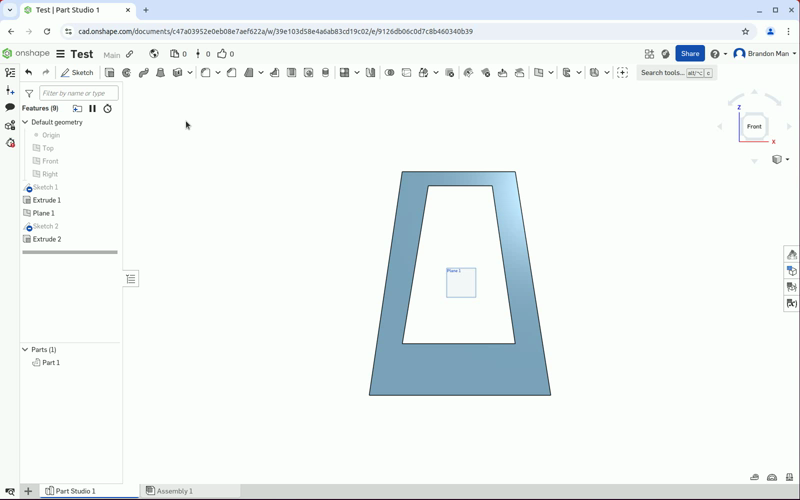
mouse_move(73, 189)
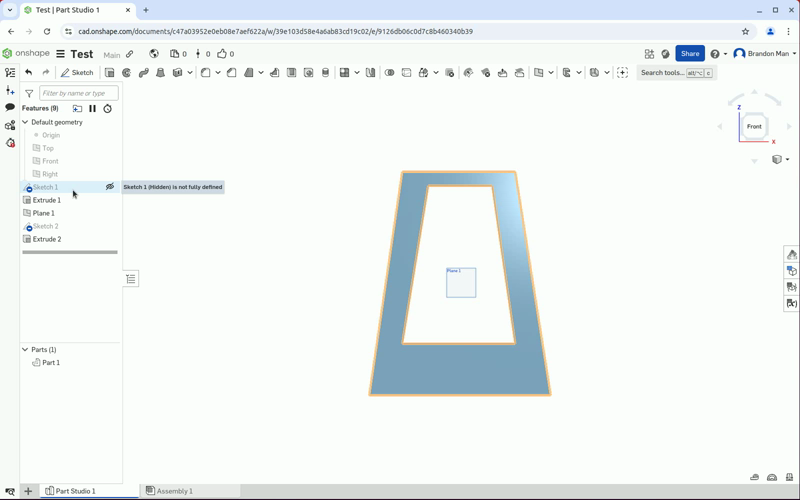
click(73, 189)
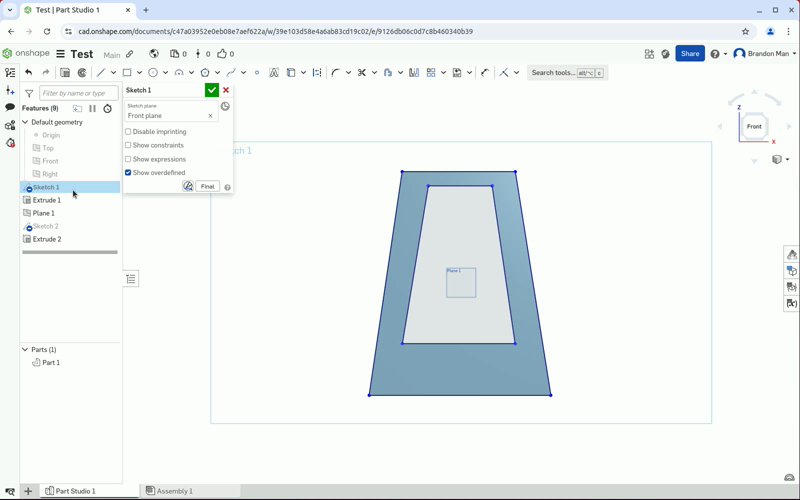
mouse_move(229, 92)
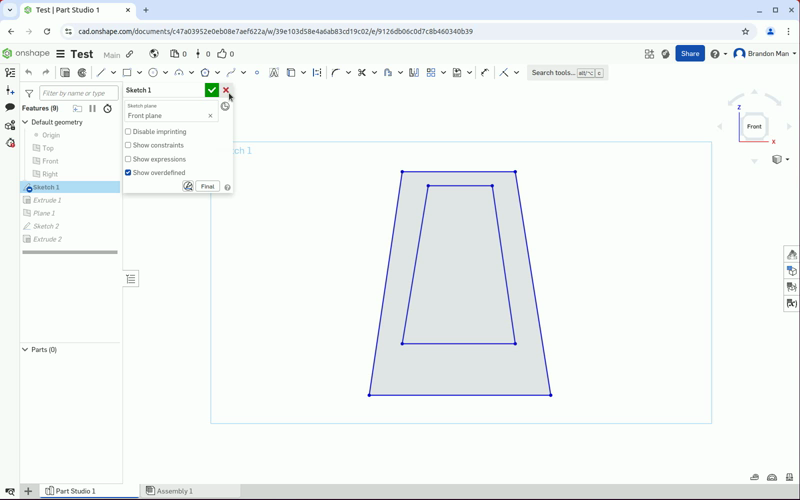
click(229, 92)
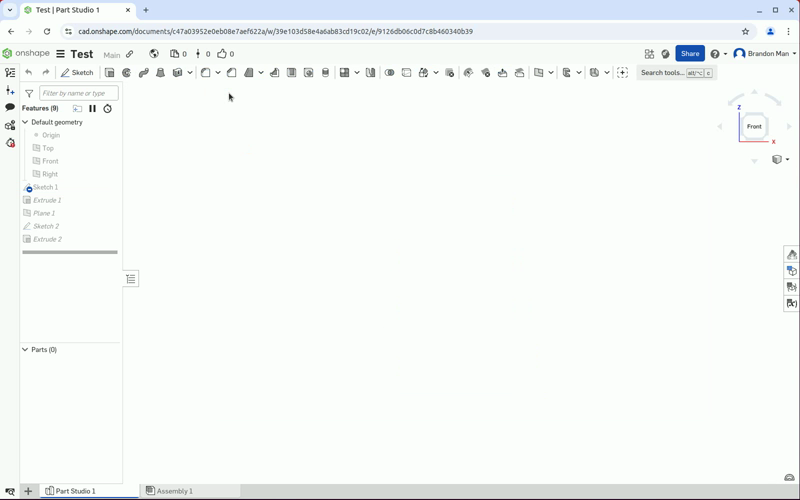
key(shift+s)
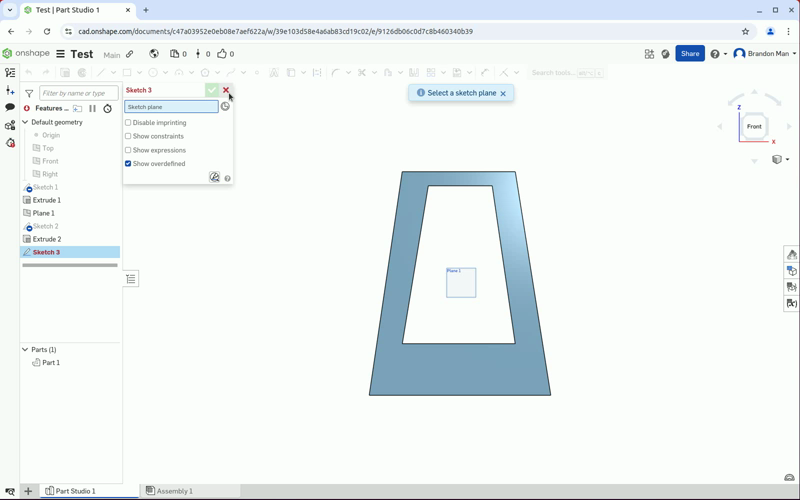
mouse_move(73, 215)
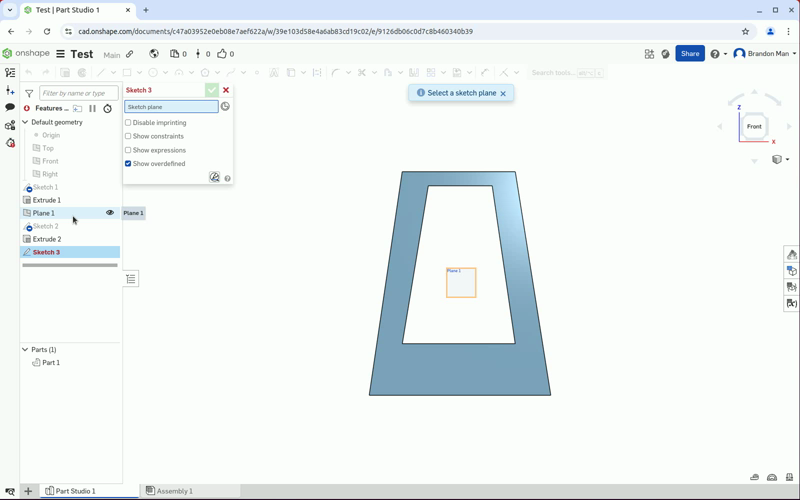
click(73, 215)
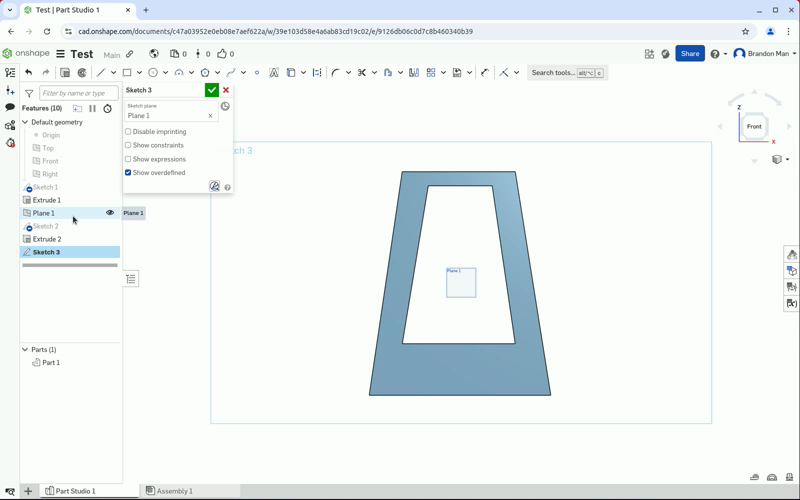
mouse_move(73, 352)
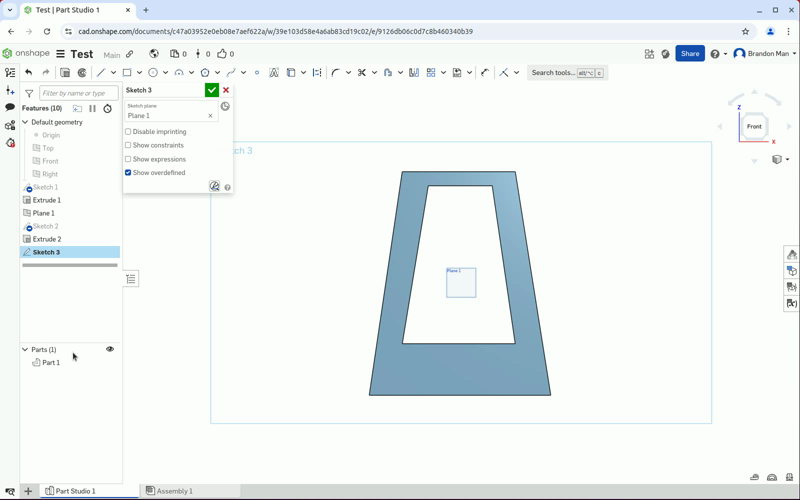
key(y)
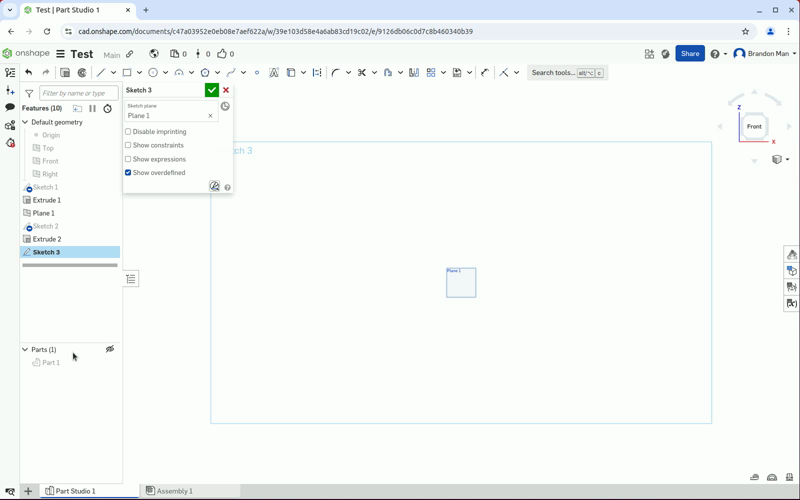
key(c)
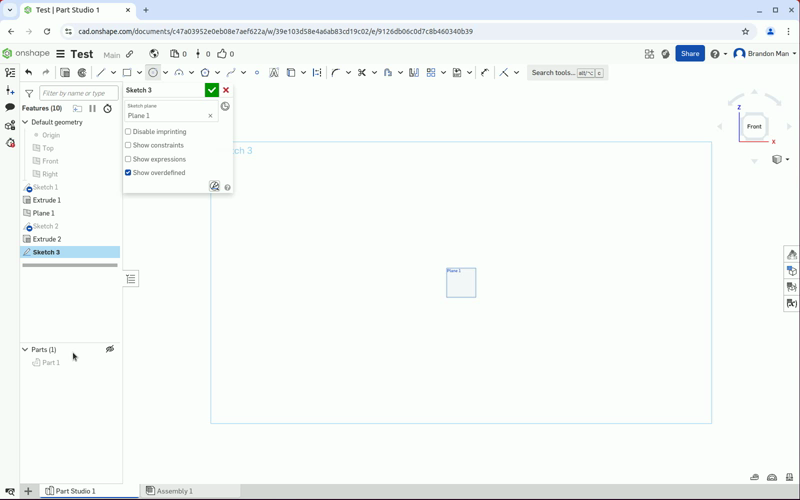
key_down(shift)
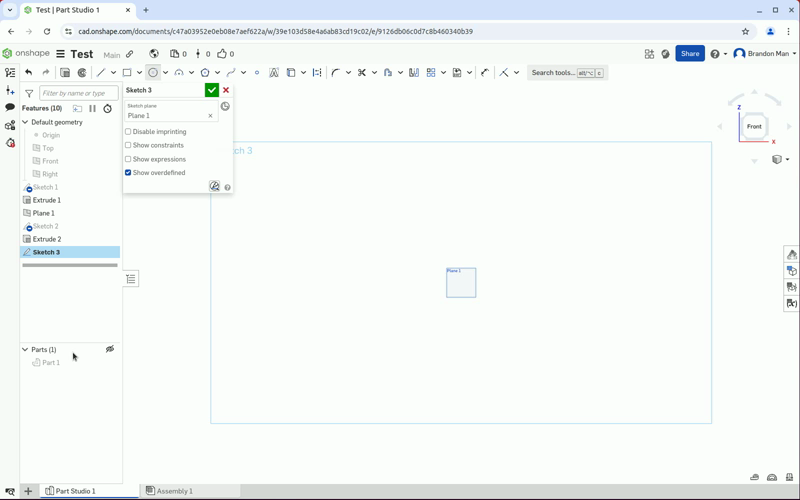
mouse_move(392, 370)
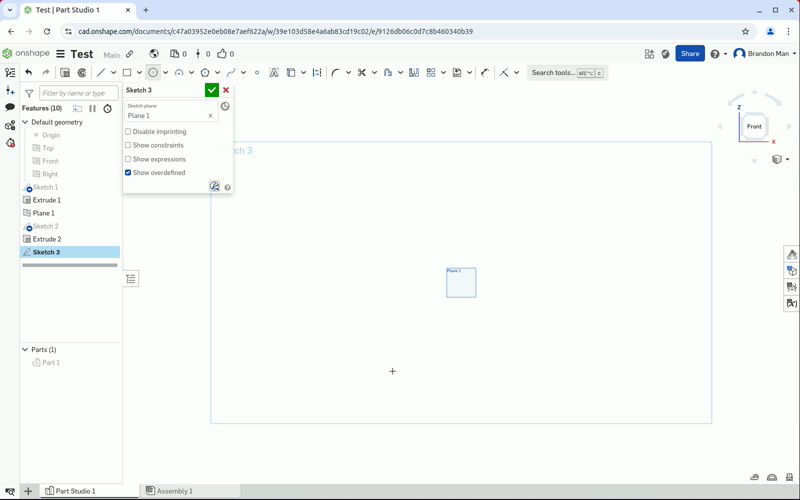
click(392, 370)
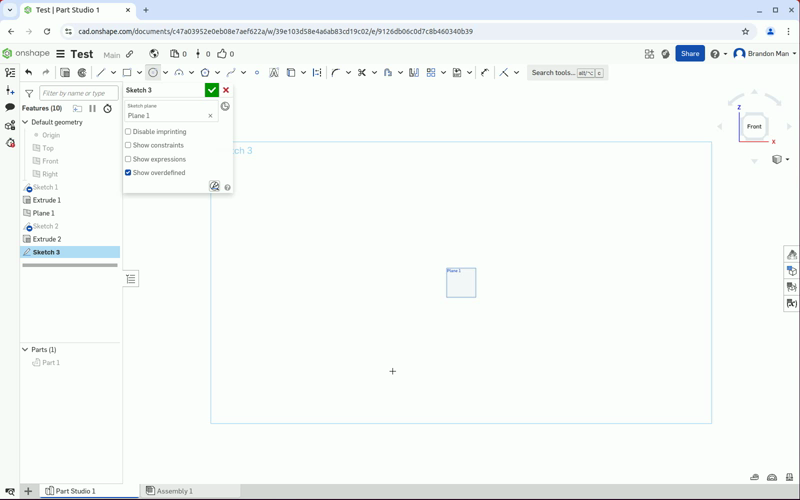
key_up(shift)
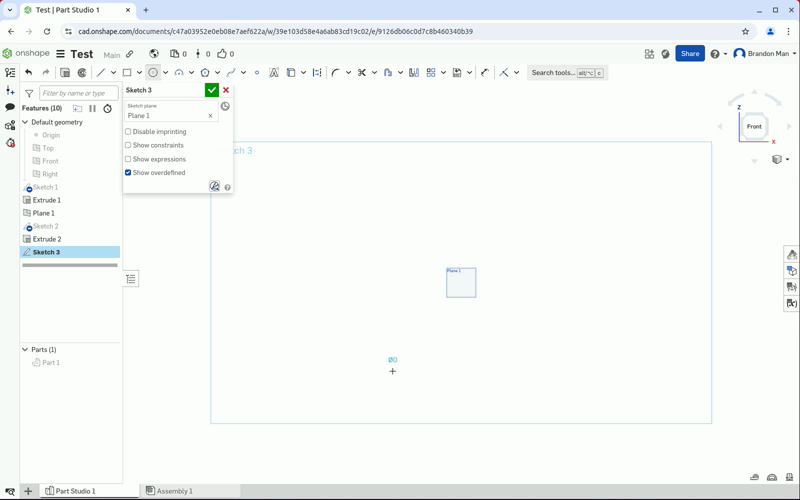
mouse_move(396, 370)
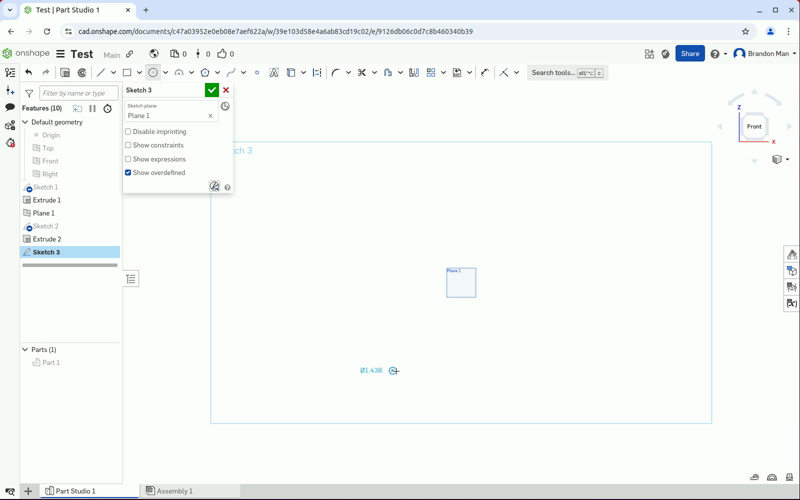
click(396, 370)
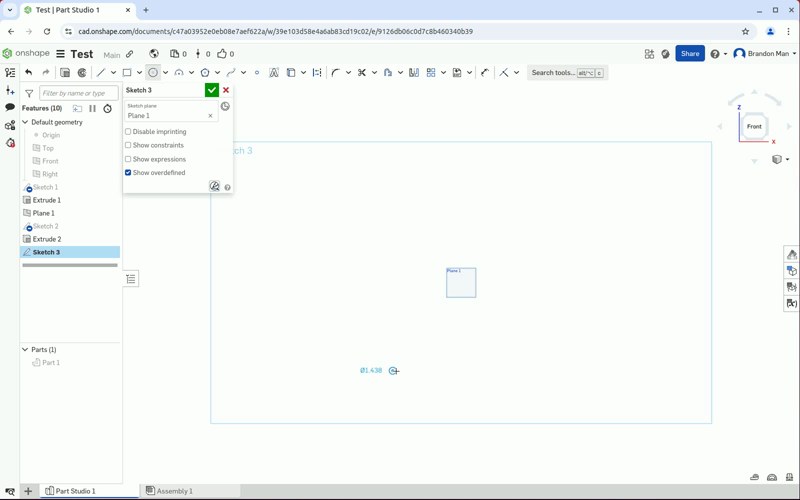
key(esc)
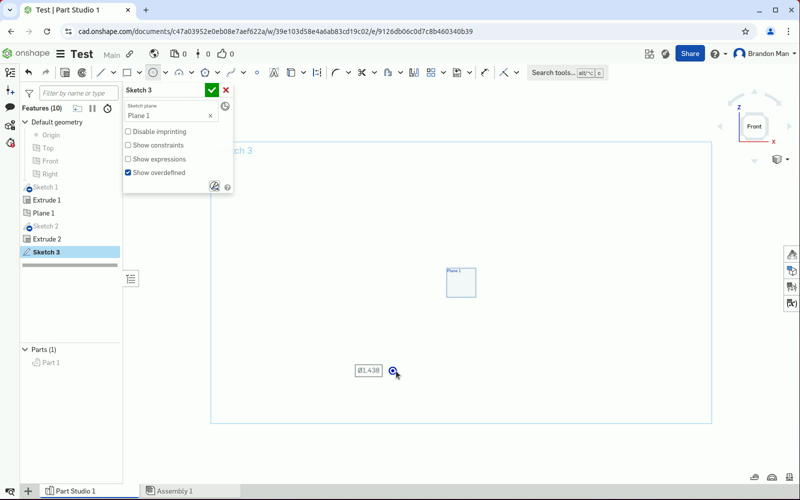
mouse_move(395, 371)
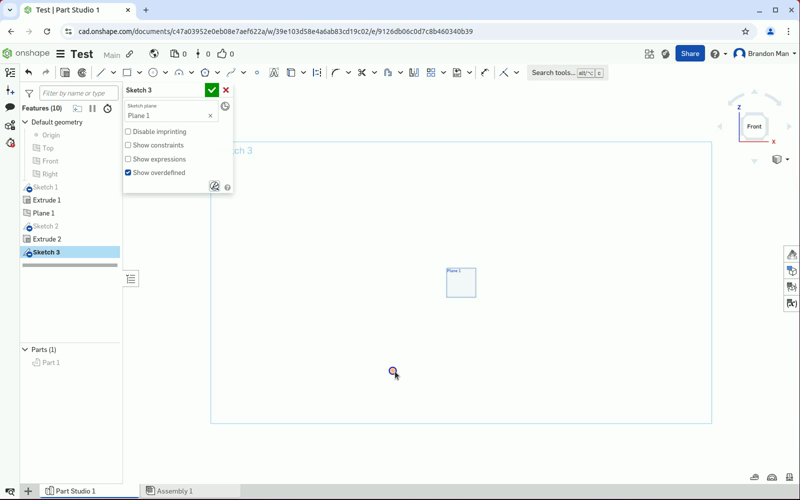
scroll(6)
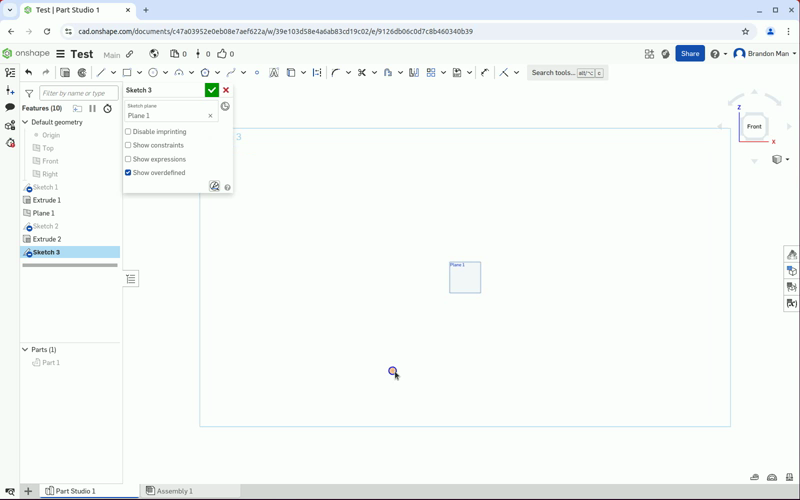
scroll(6)
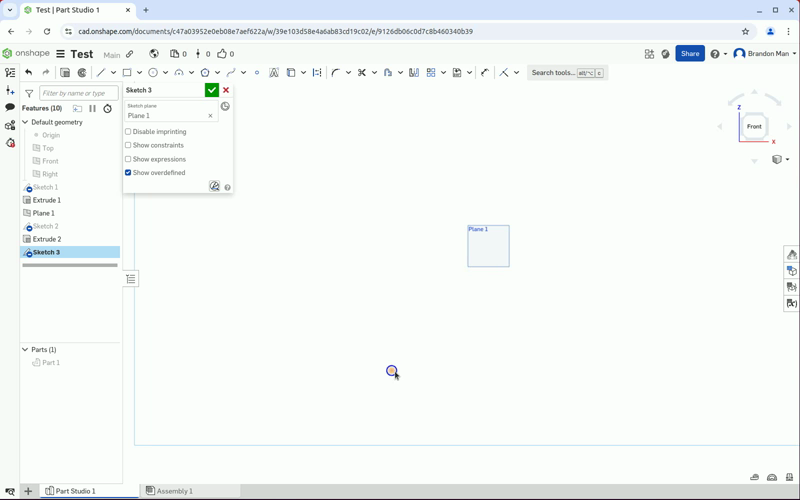
scroll(6)
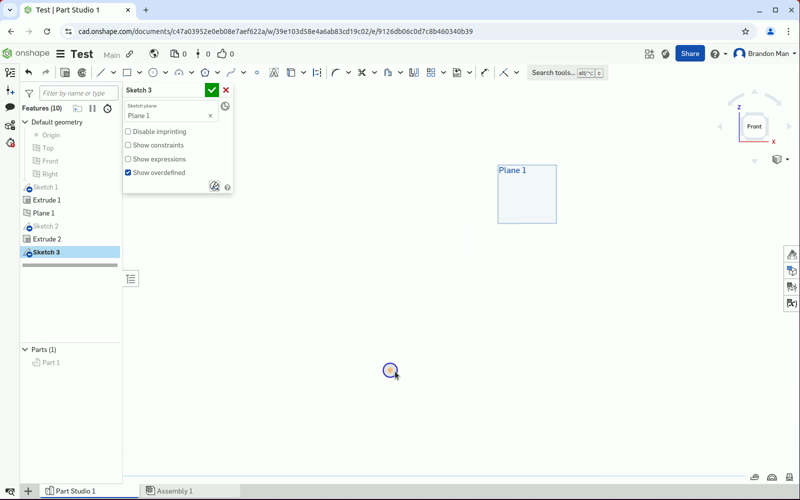
scroll(6)
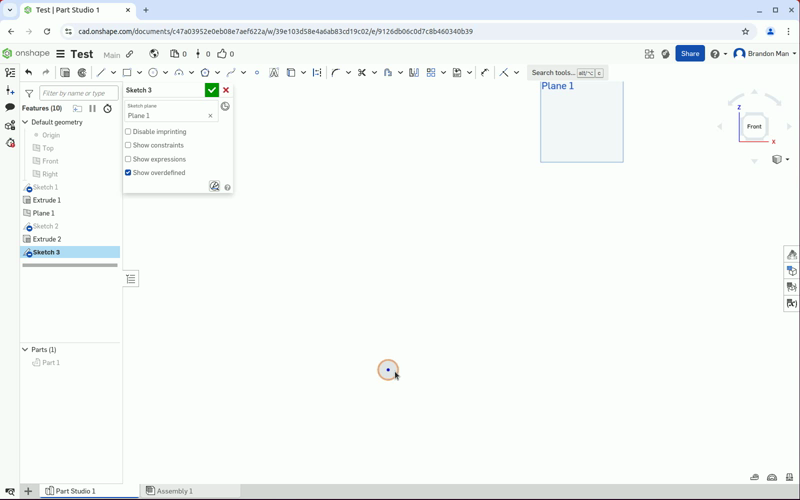
scroll(6)
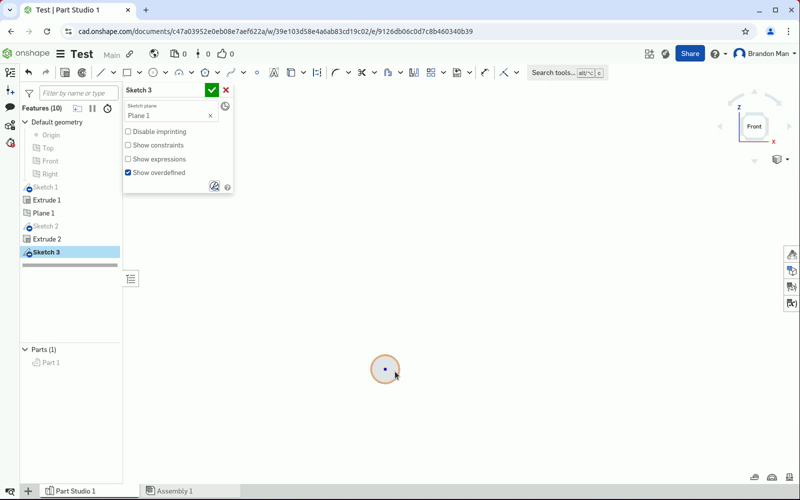
scroll(6)
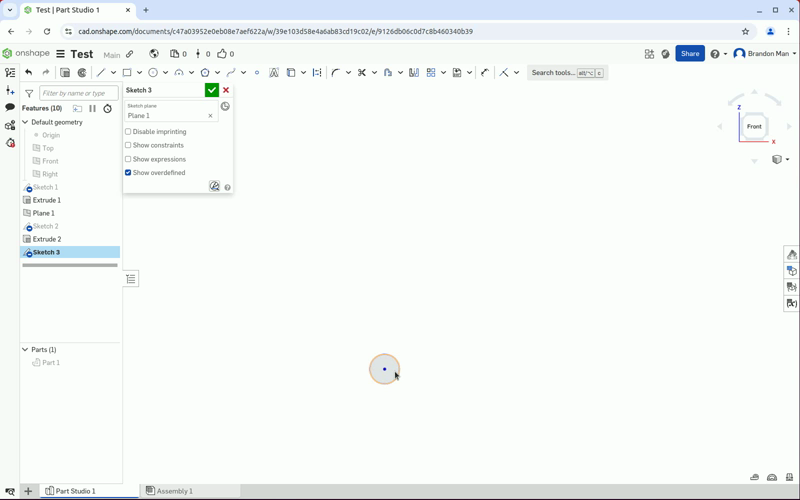
scroll(6)
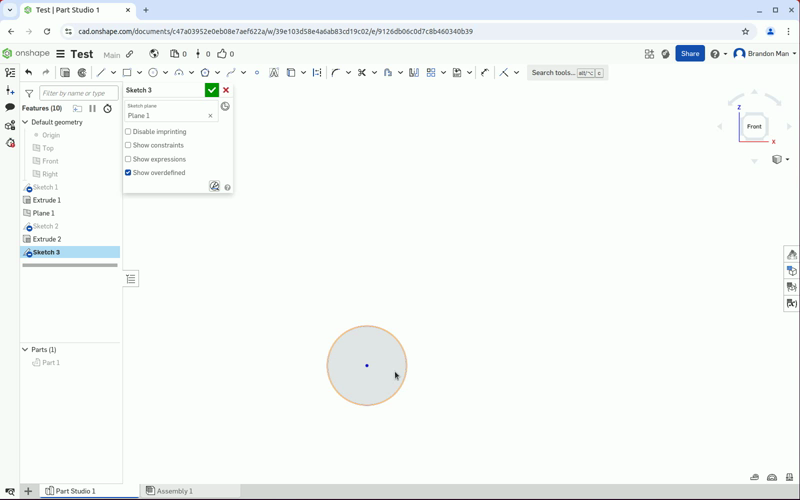
click(395, 371)
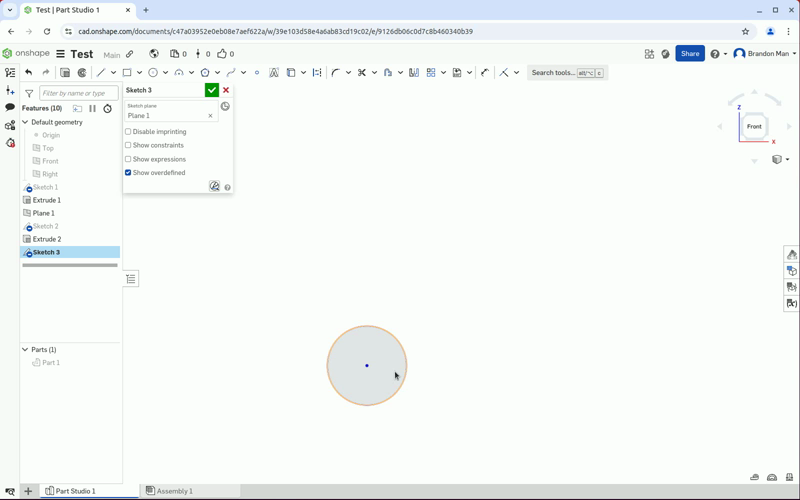
scroll(-6)
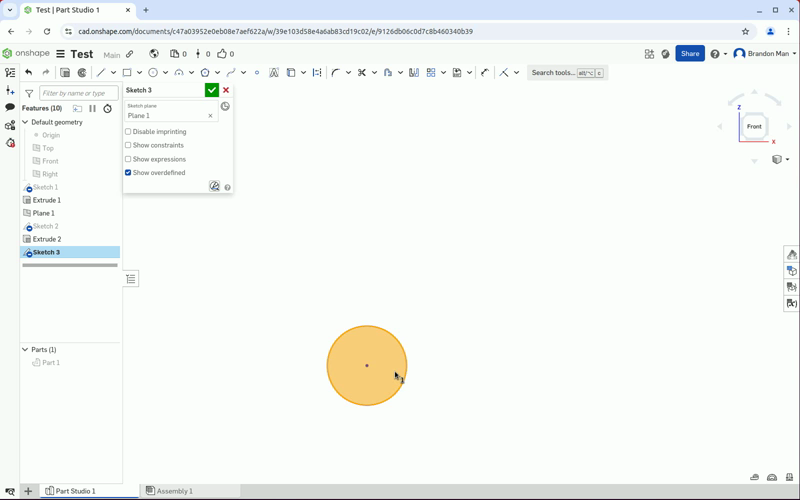
scroll(-6)
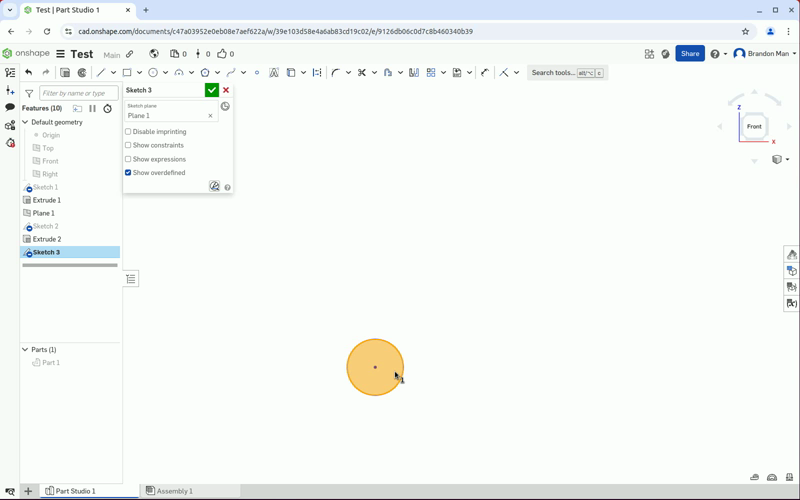
scroll(-6)
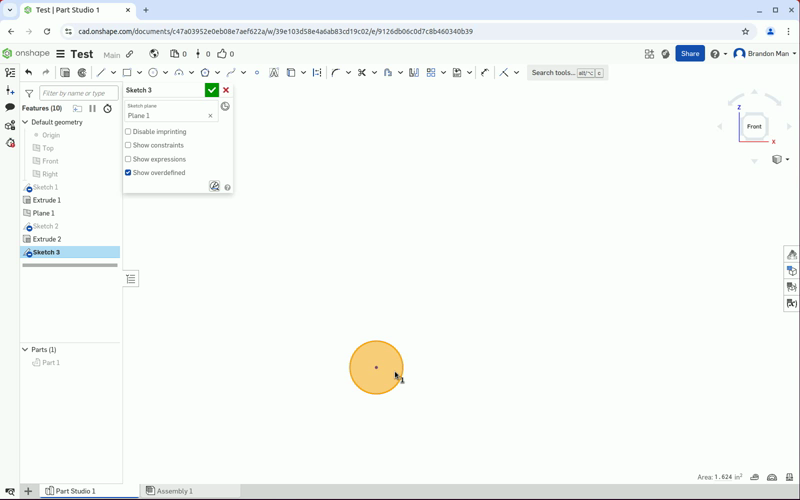
scroll(-6)
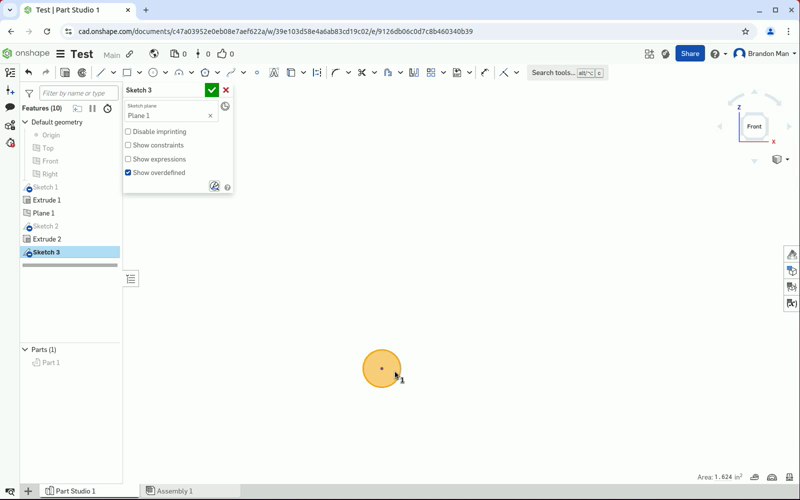
scroll(-6)
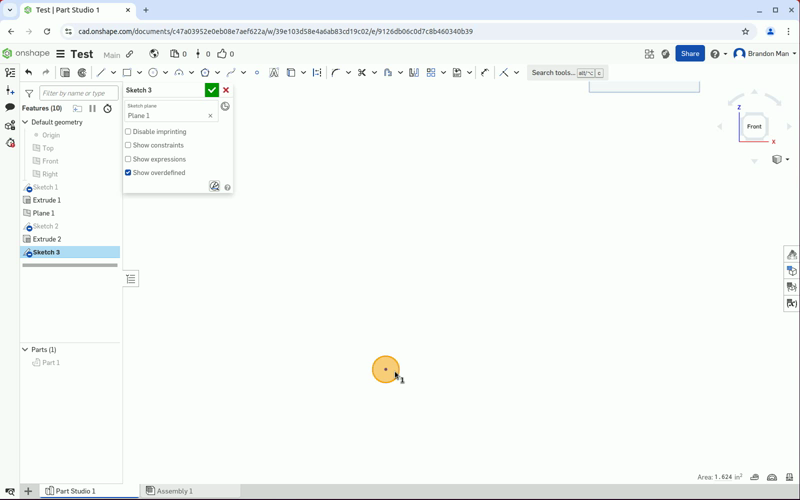
scroll(-6)
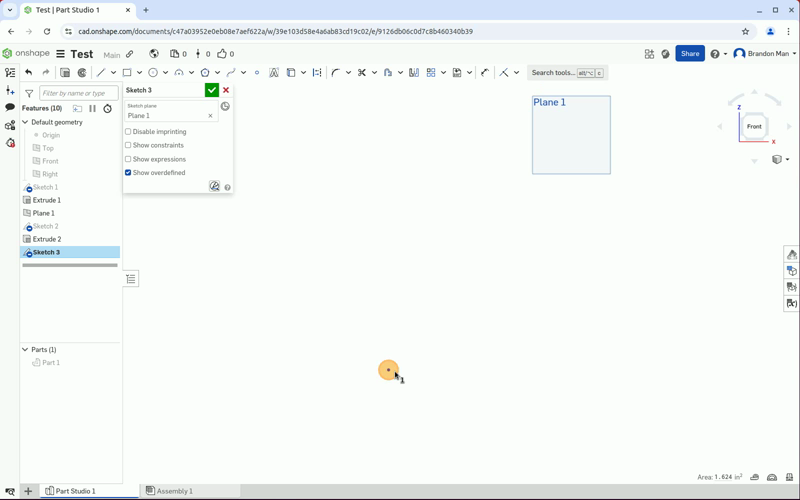
scroll(-6)
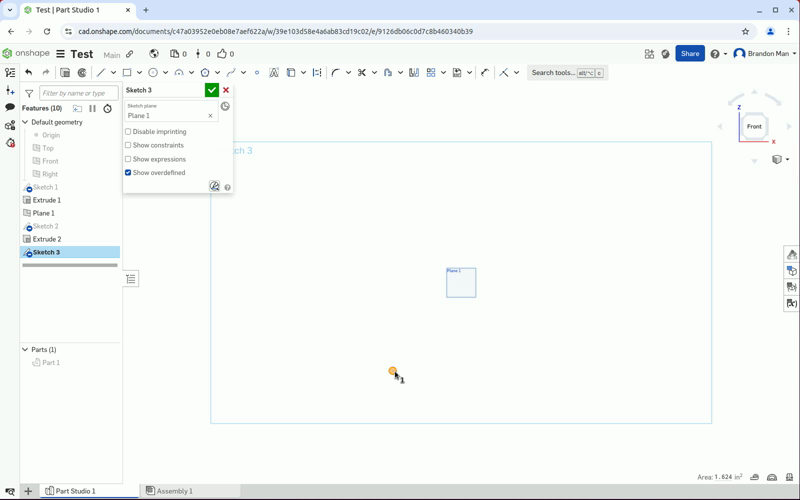
mouse_move(73, 352)
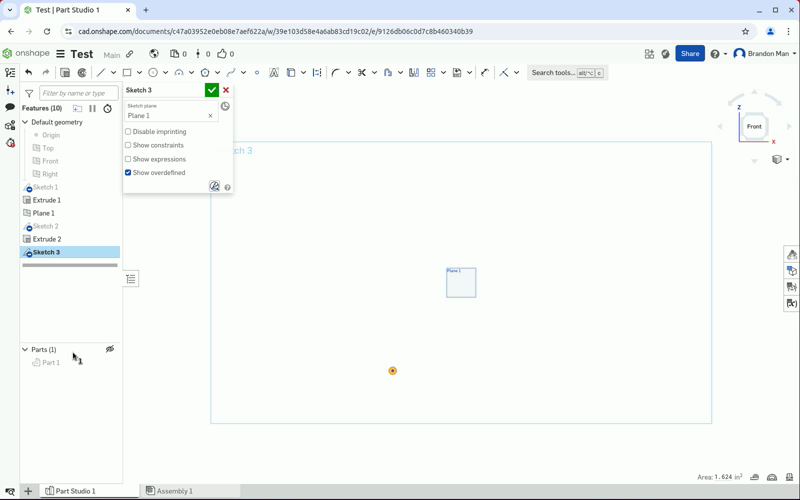
key(shift+y)
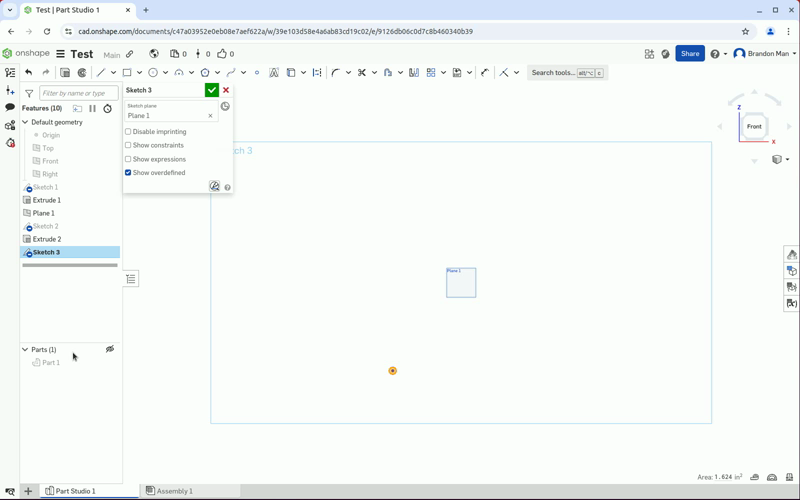
key(shift+e)
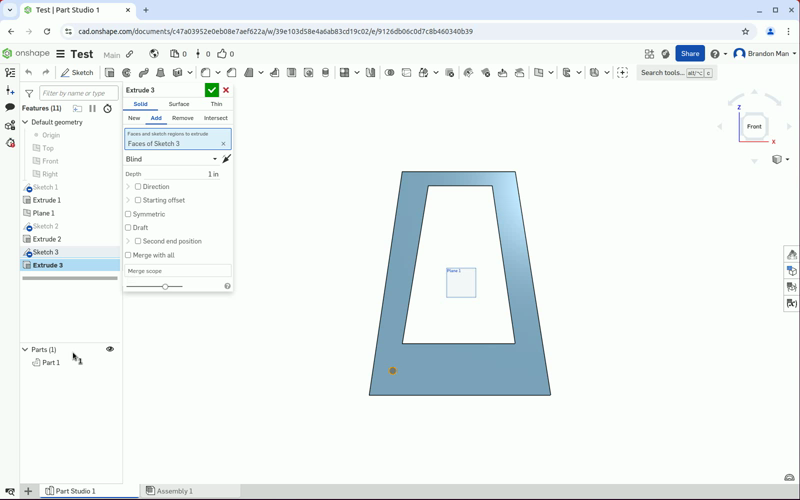
mouse_move(143, 106)
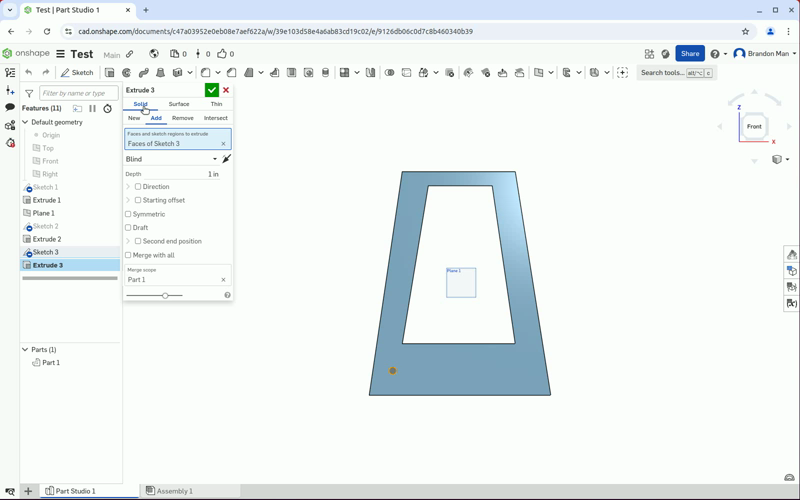
click(143, 106)
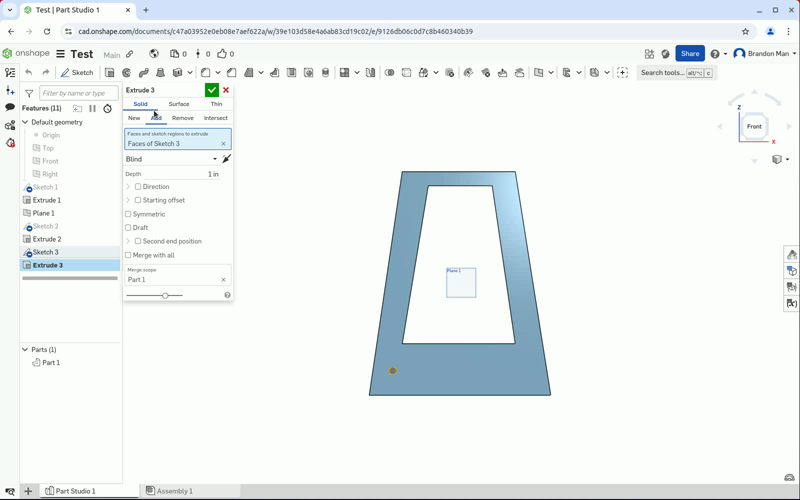
mouse_move(186, 120)
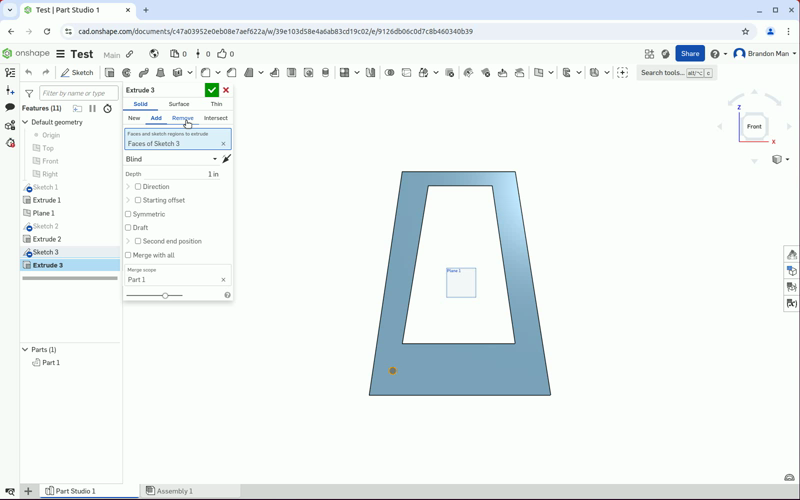
click(186, 120)
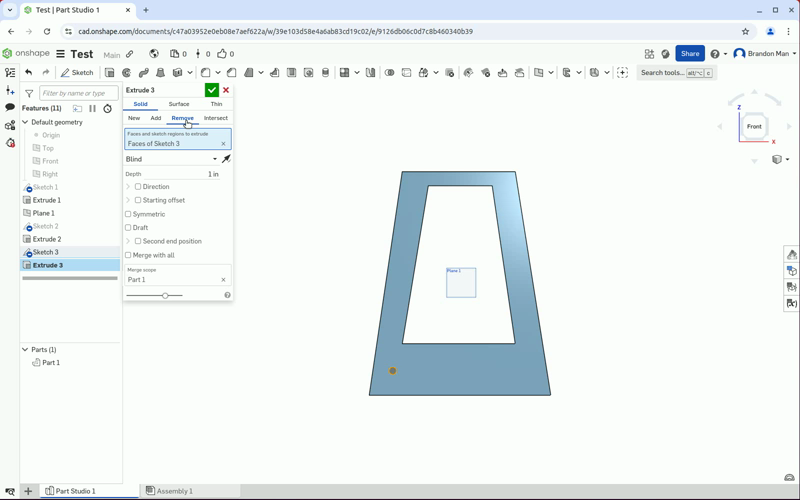
key(tab, 4)
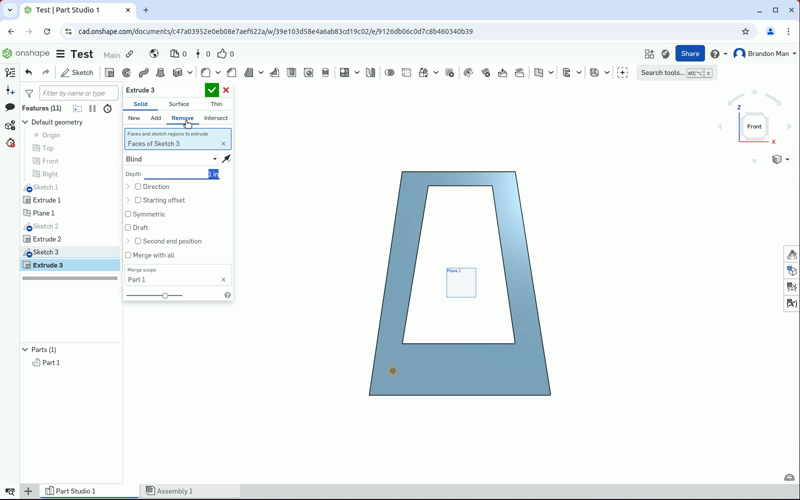
text(2.407)
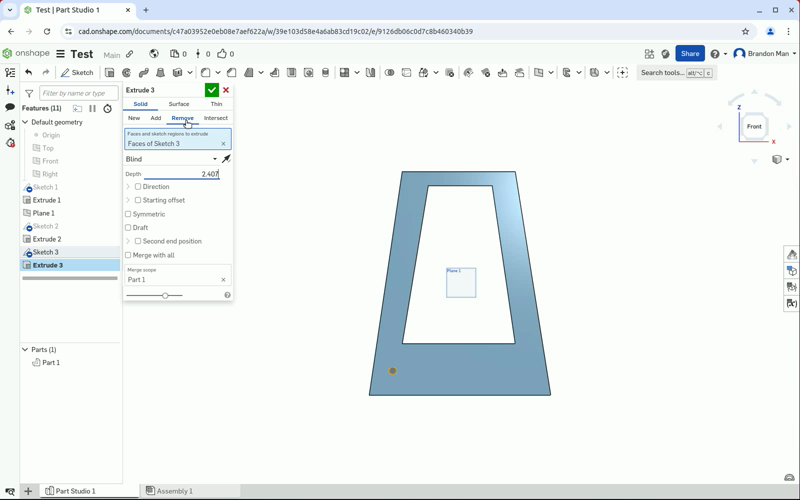
key(tab, 6)
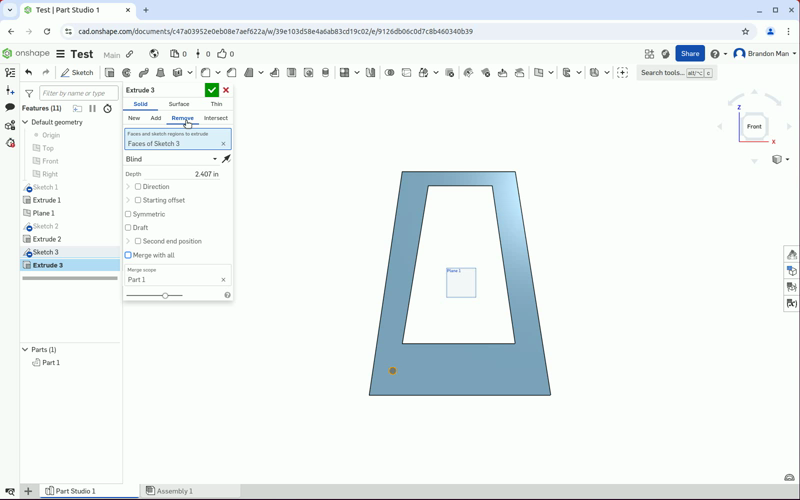
key(space)
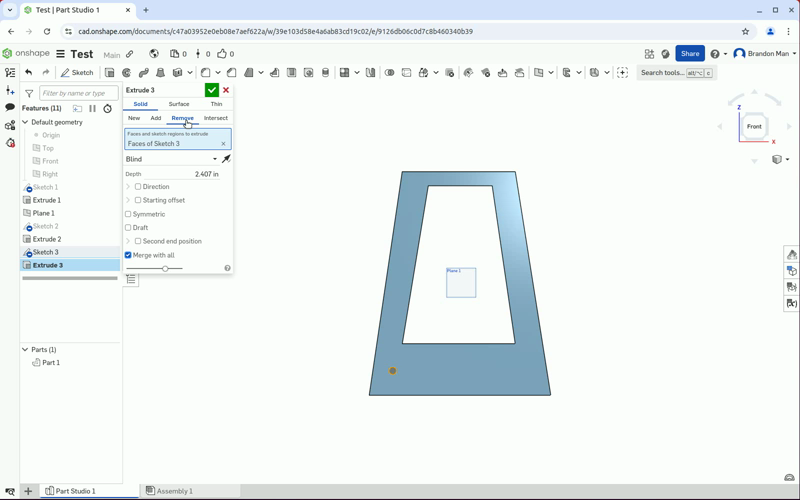
key(enter)
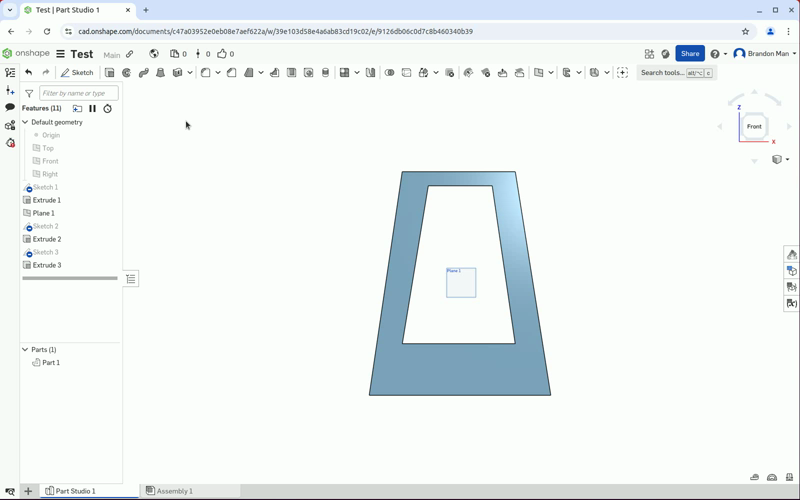
key(shift+h)
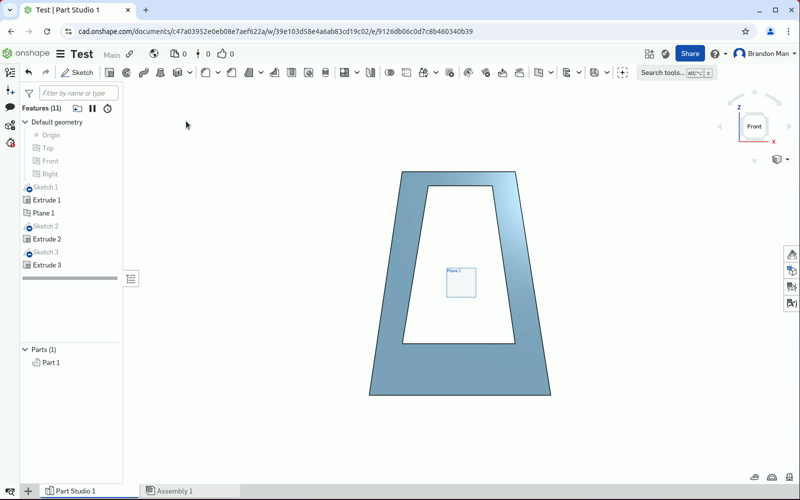
key(shift+h)
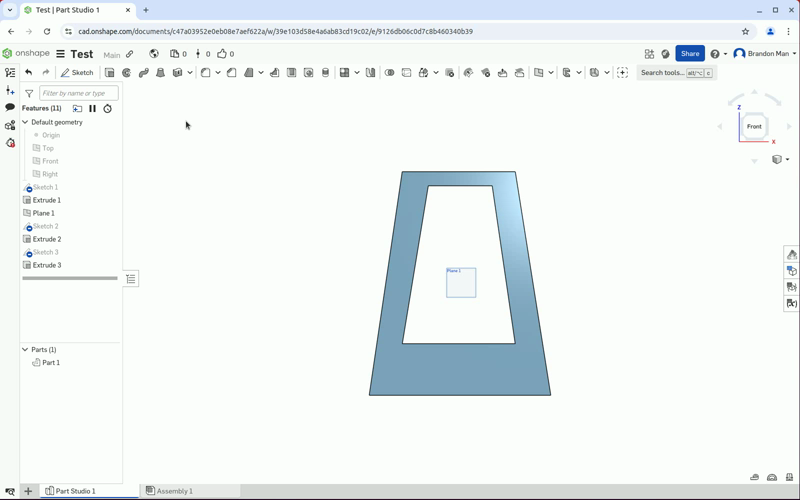
mouse_move(73, 189)
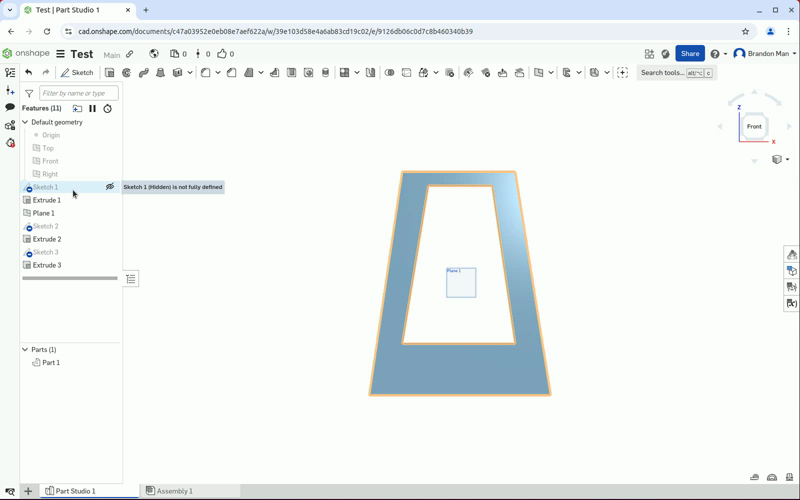
click(73, 189)
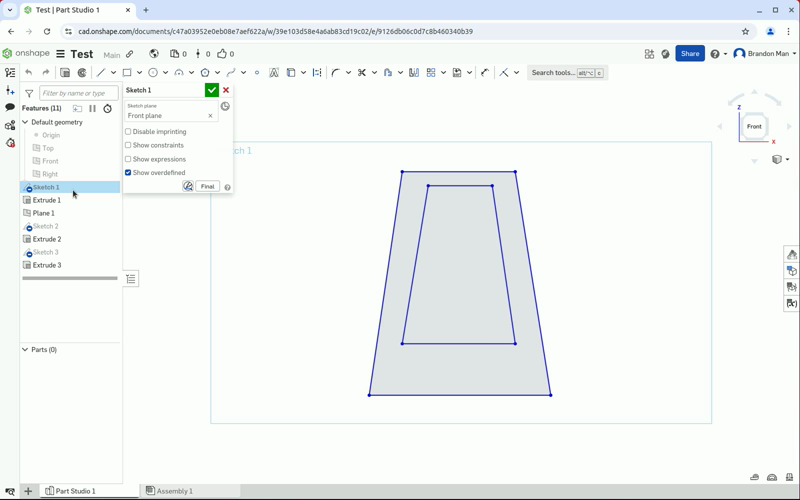
mouse_move(229, 92)
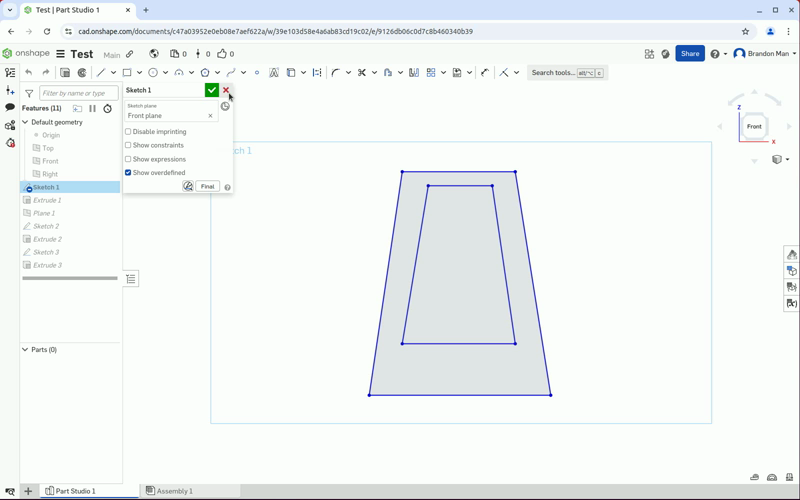
click(229, 92)
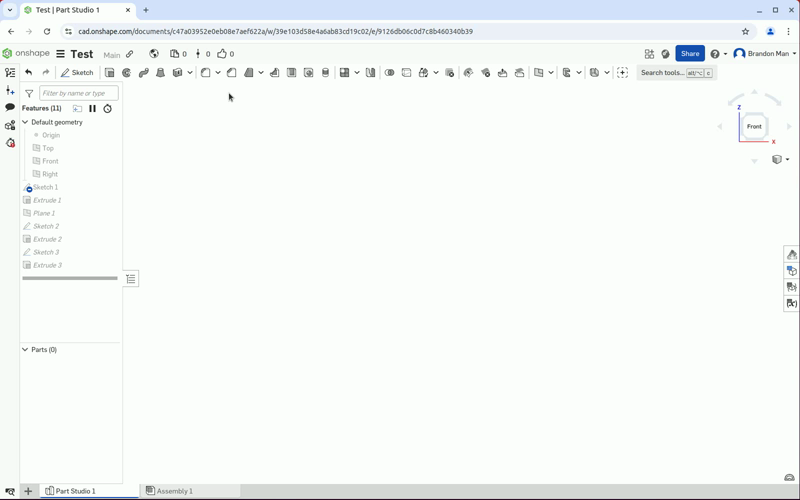
key(shift+s)
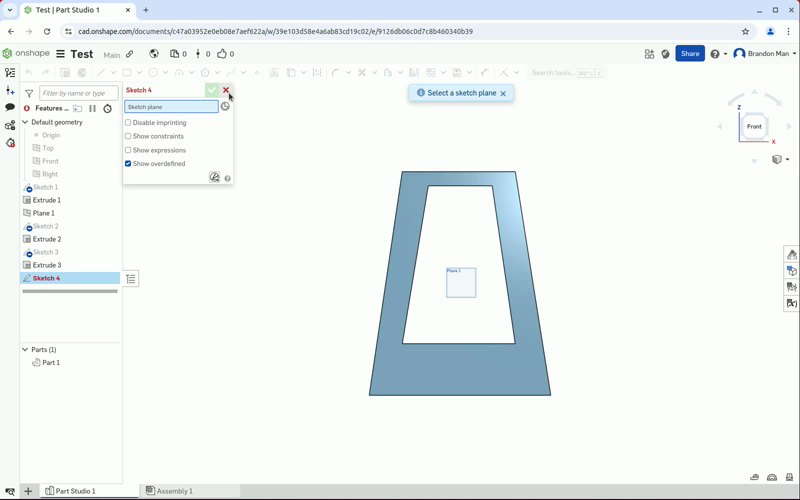
mouse_move(73, 215)
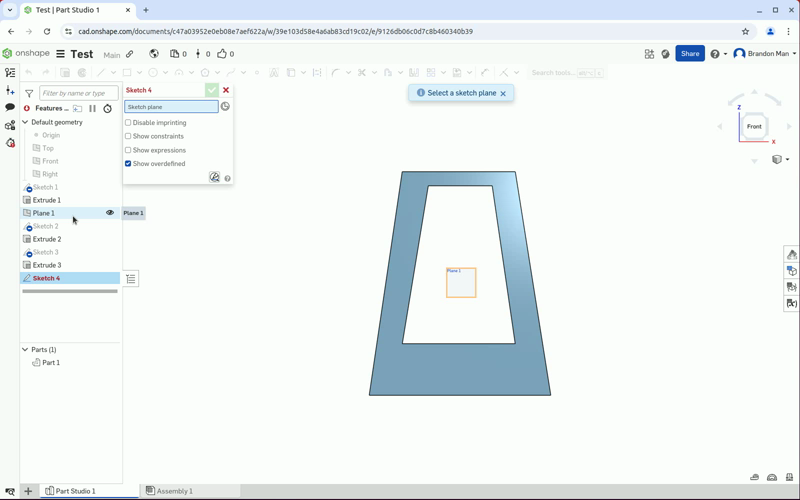
click(73, 215)
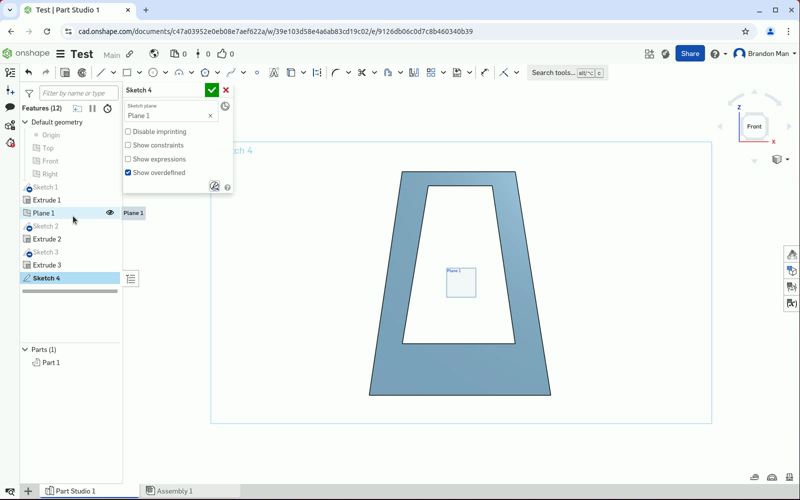
mouse_move(73, 352)
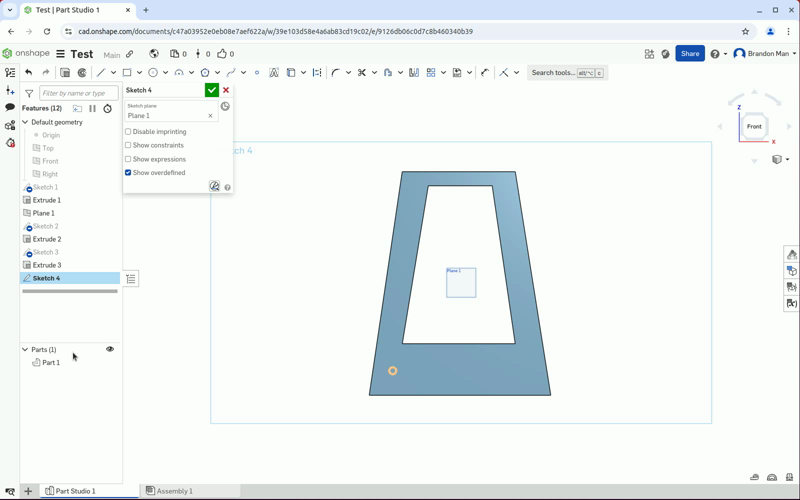
key(y)
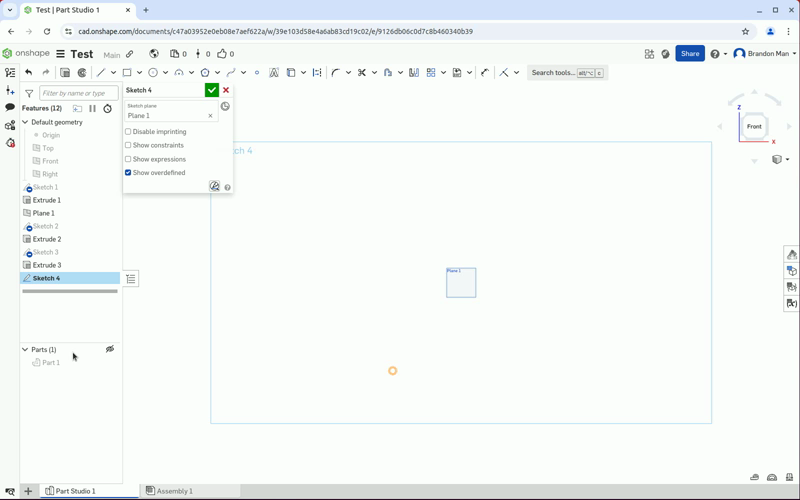
key(c)
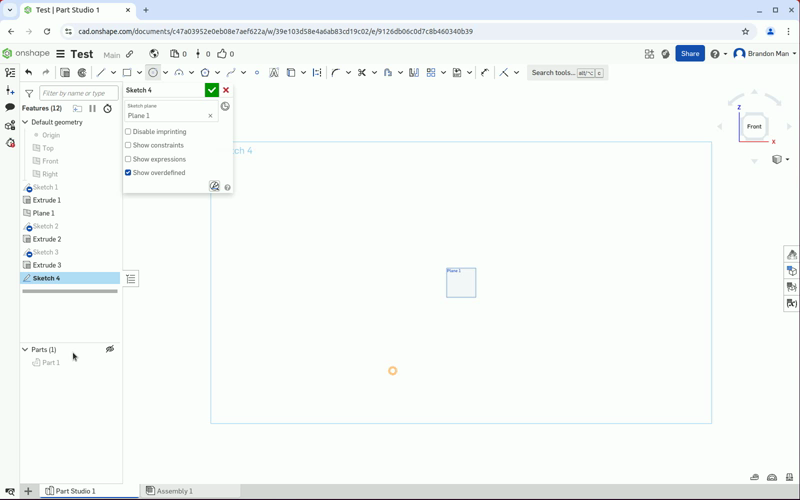
key_down(shift)
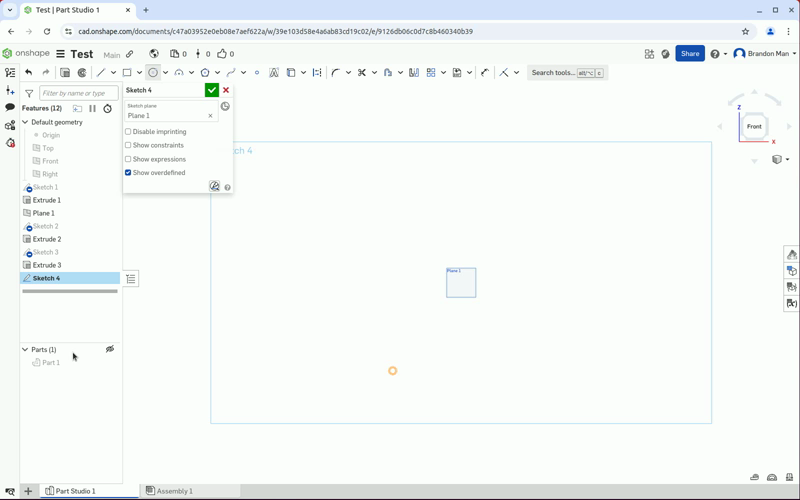
mouse_move(530, 370)
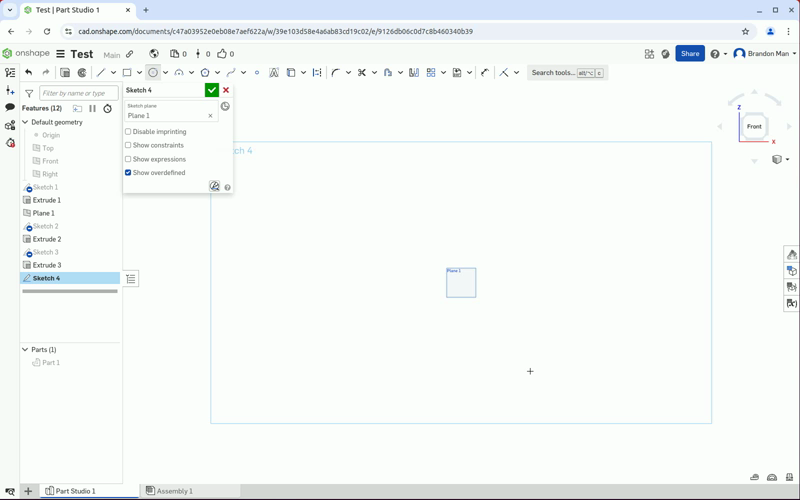
click(530, 370)
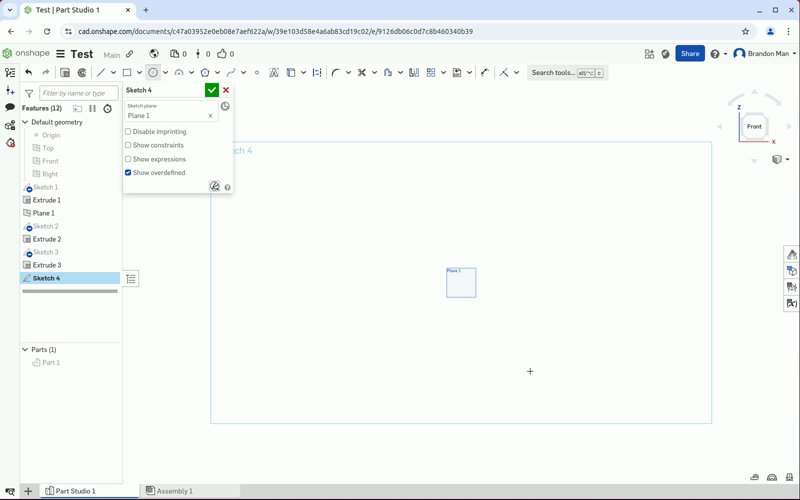
key_up(shift)
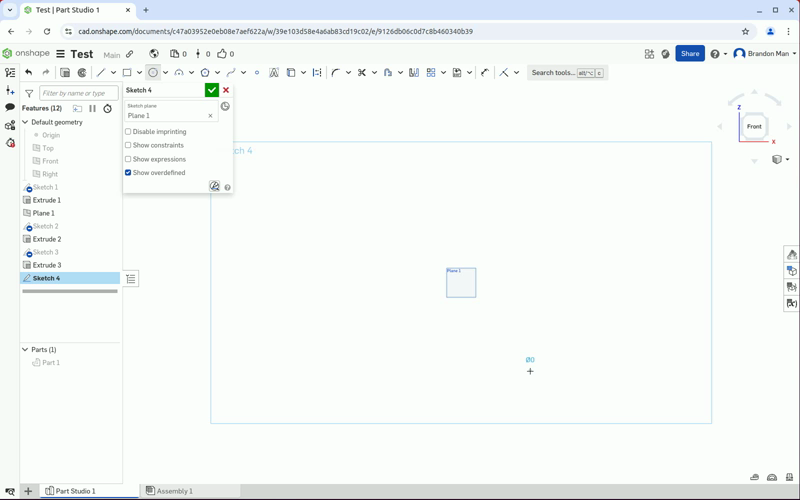
mouse_move(533, 370)
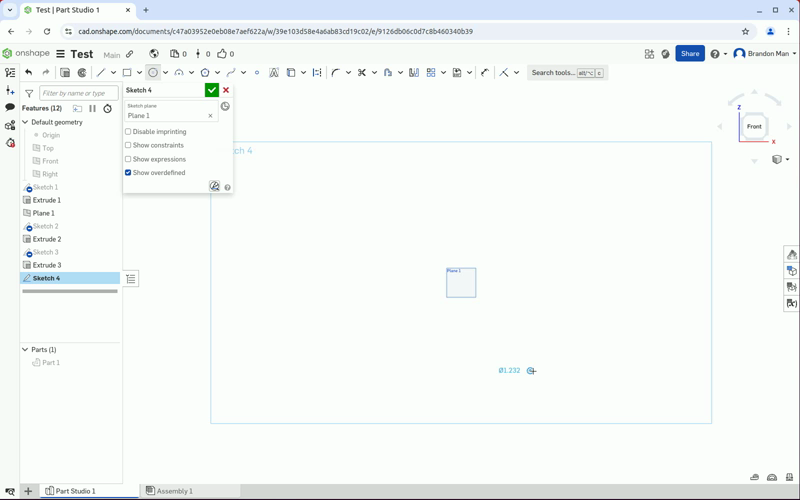
click(533, 370)
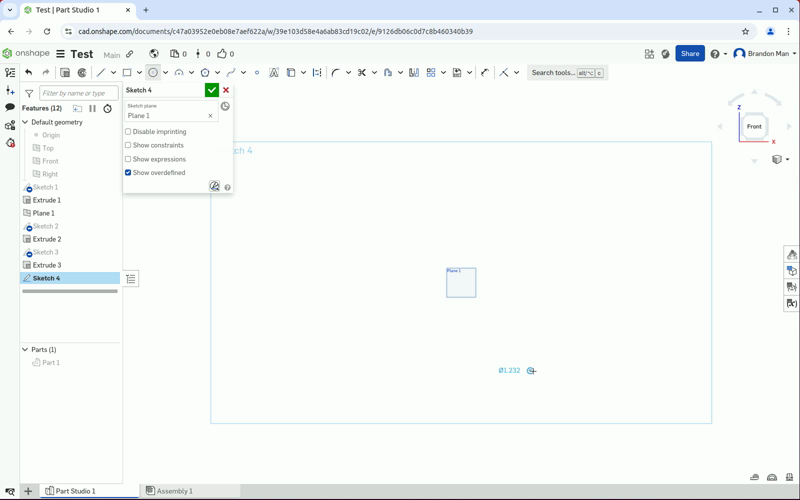
key(esc)
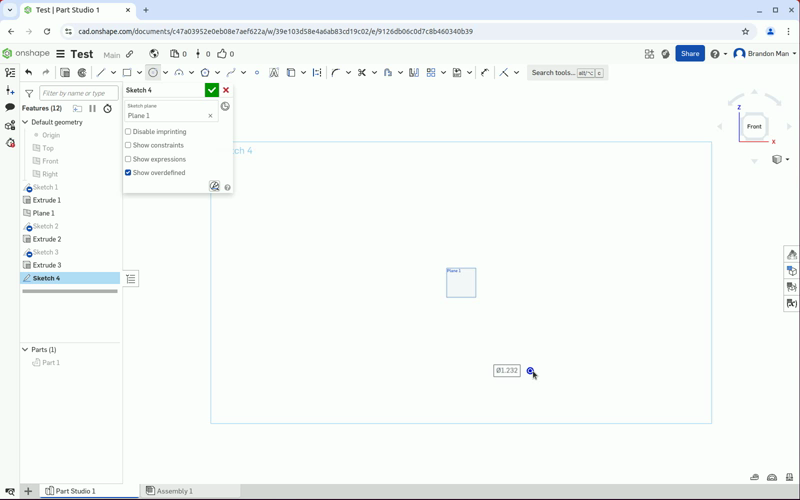
mouse_move(527, 371)
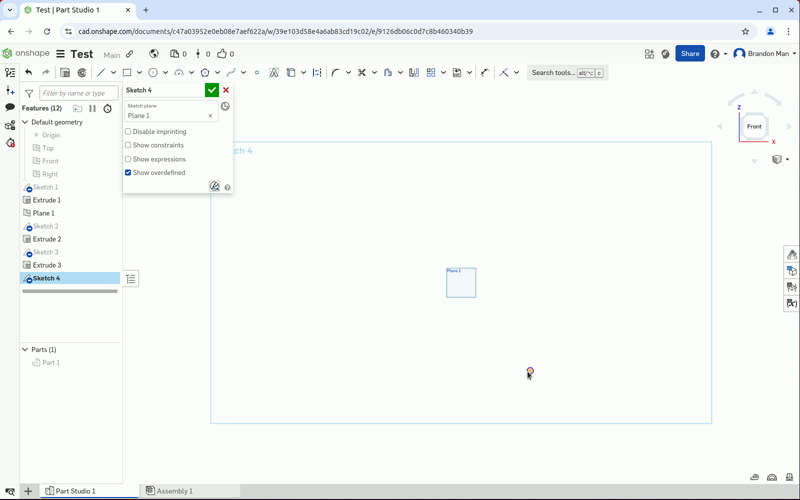
scroll(6)
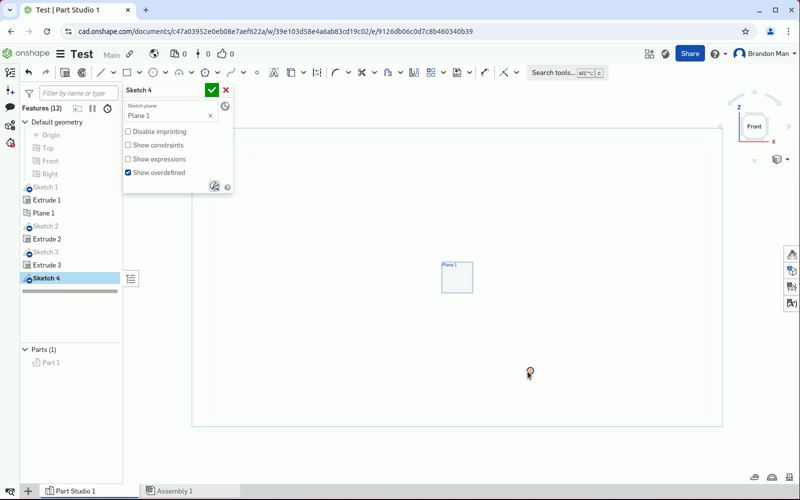
scroll(6)
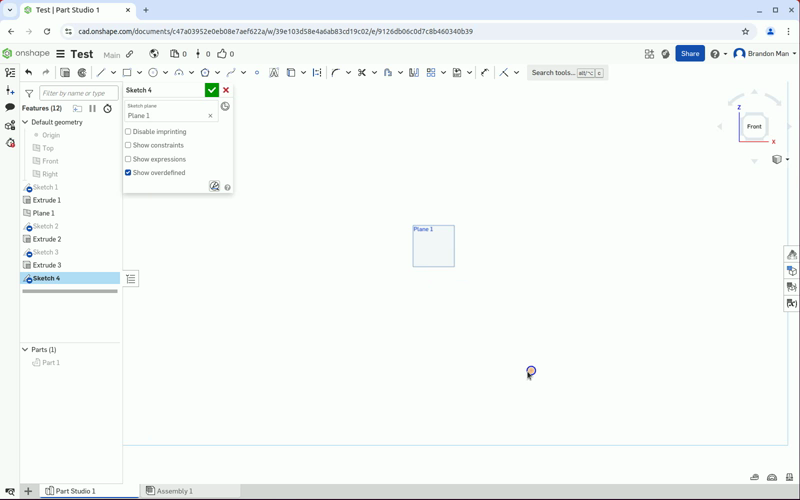
scroll(6)
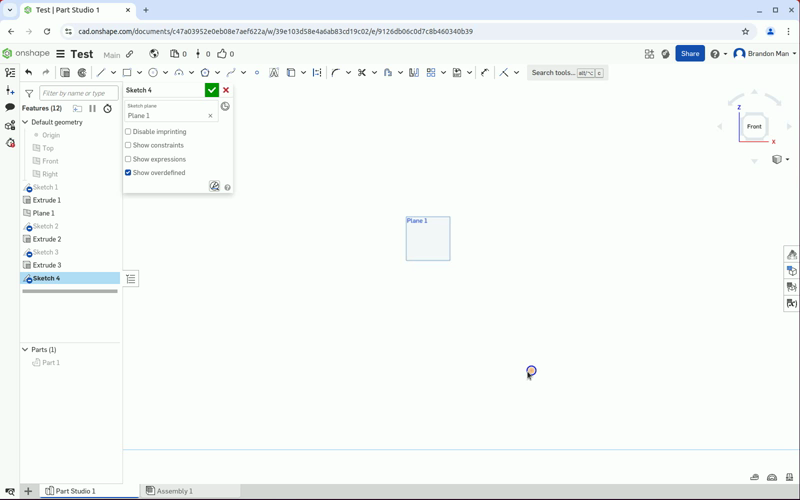
scroll(6)
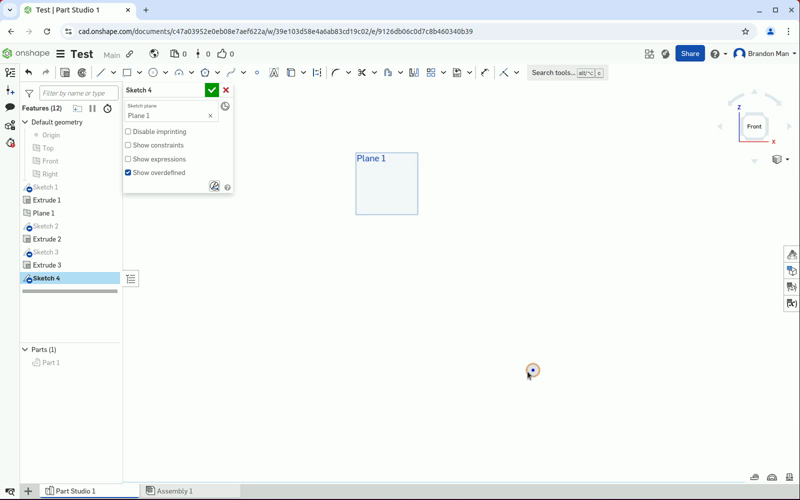
scroll(6)
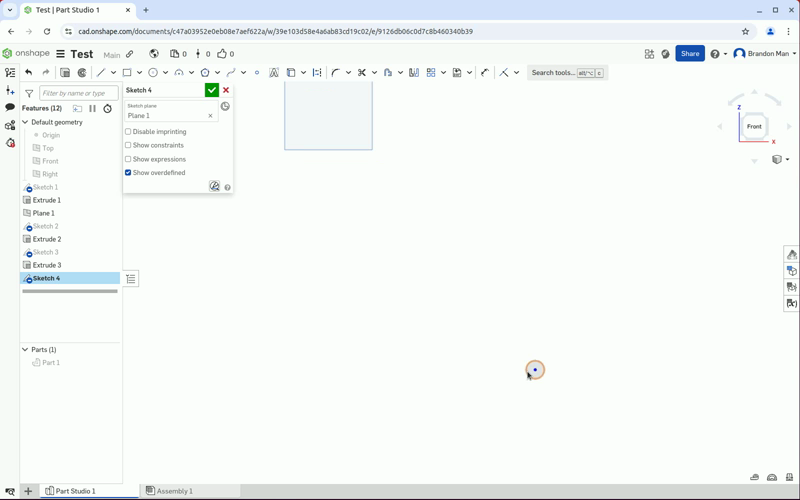
scroll(6)
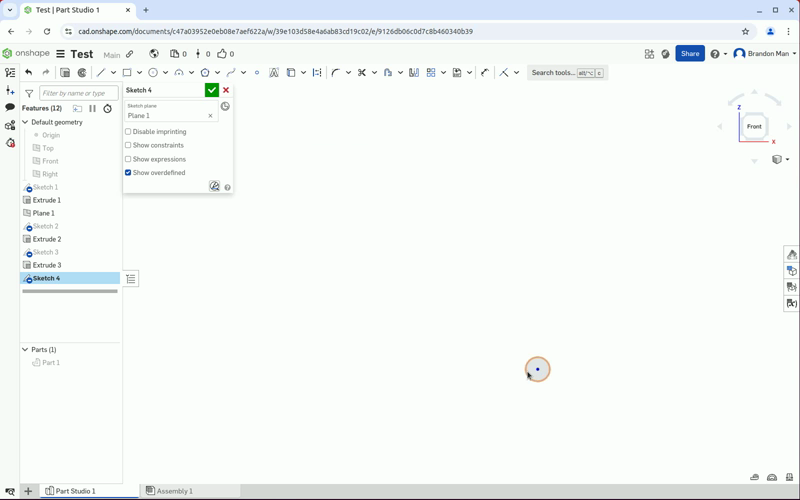
scroll(6)
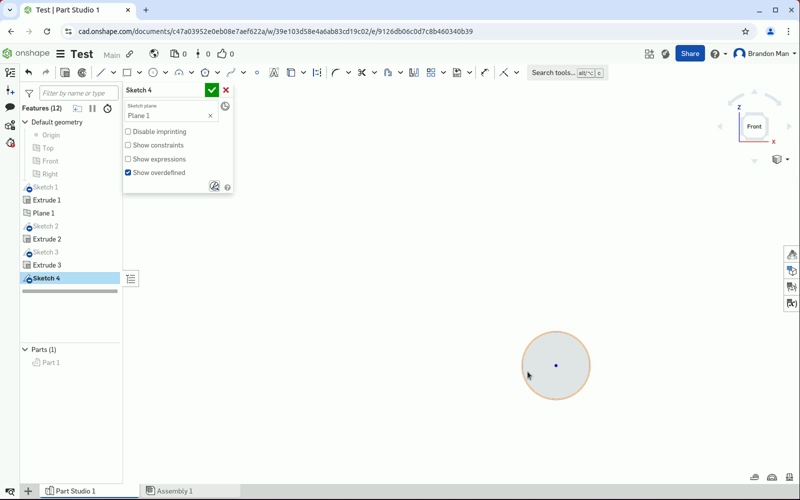
click(527, 371)
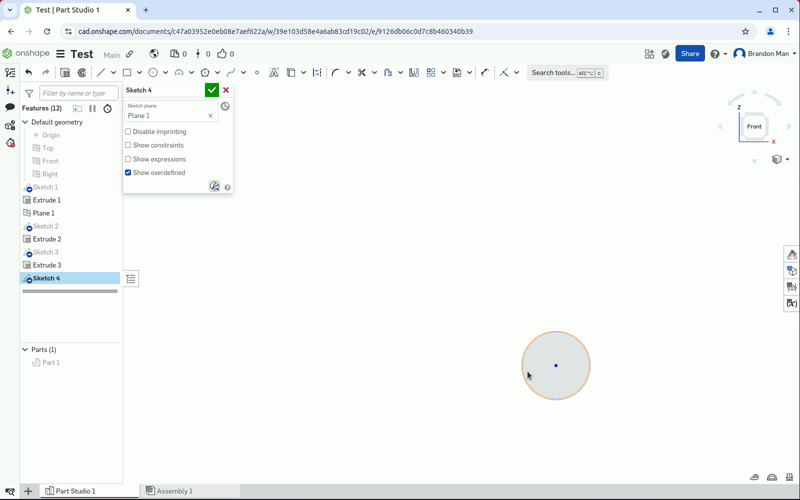
scroll(-6)
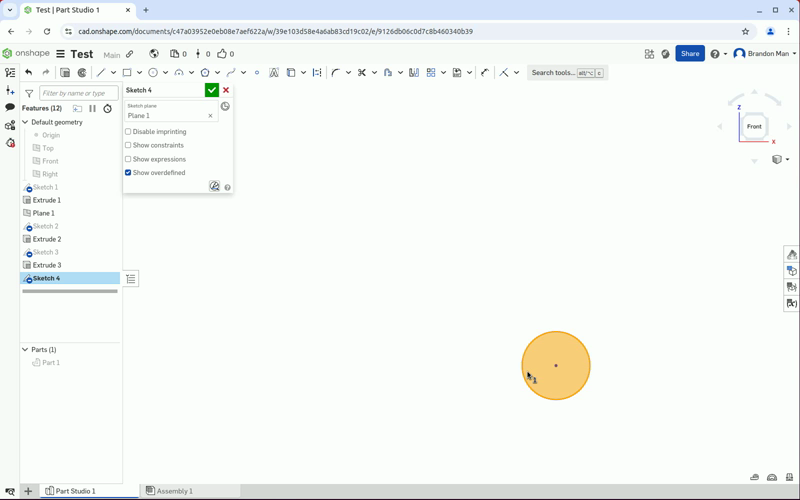
scroll(-6)
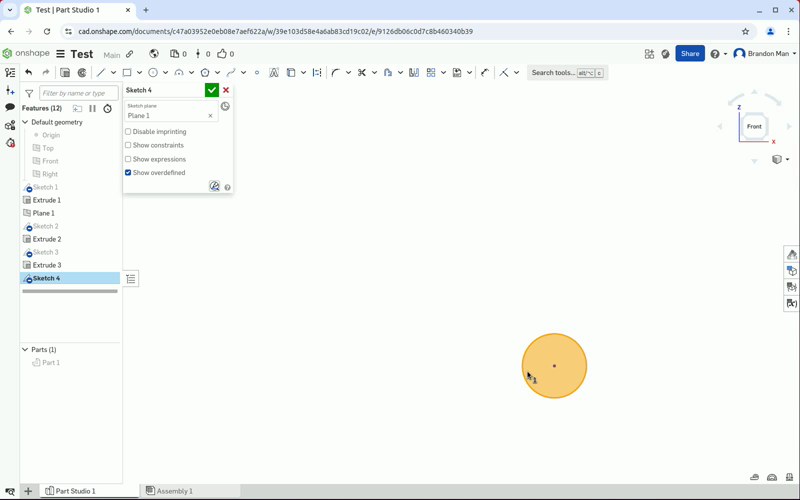
scroll(-6)
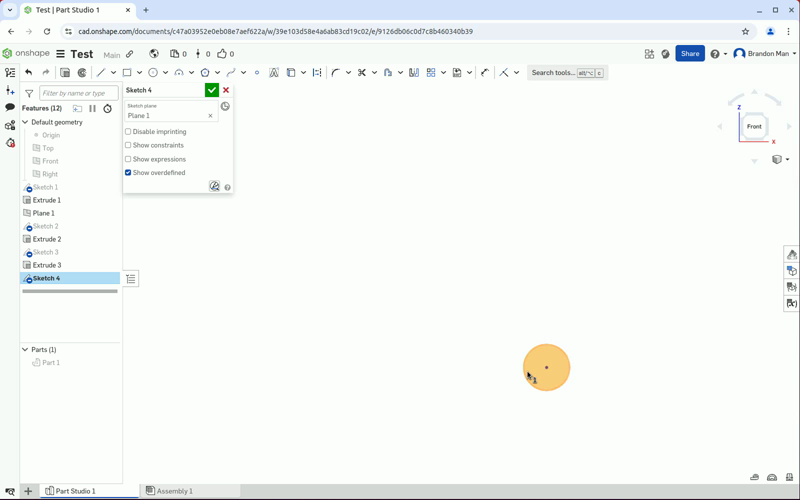
scroll(-6)
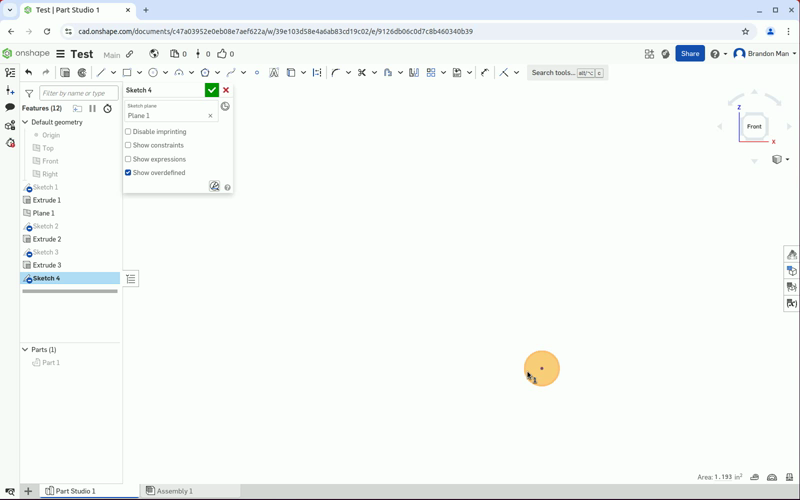
scroll(-6)
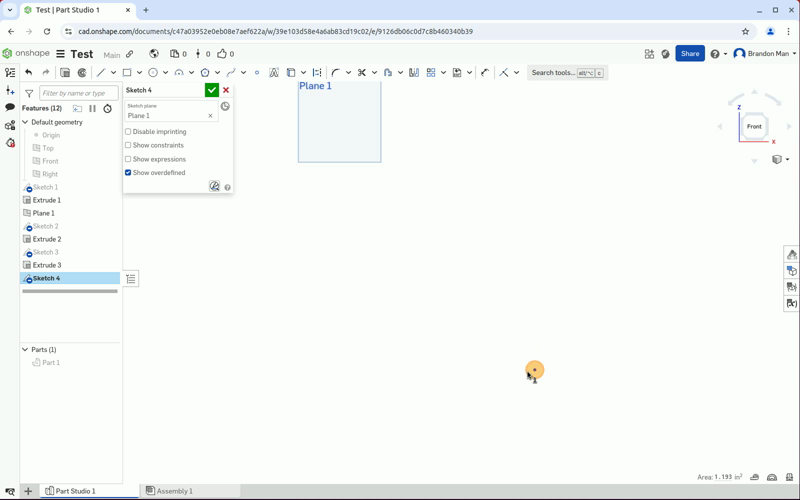
scroll(-6)
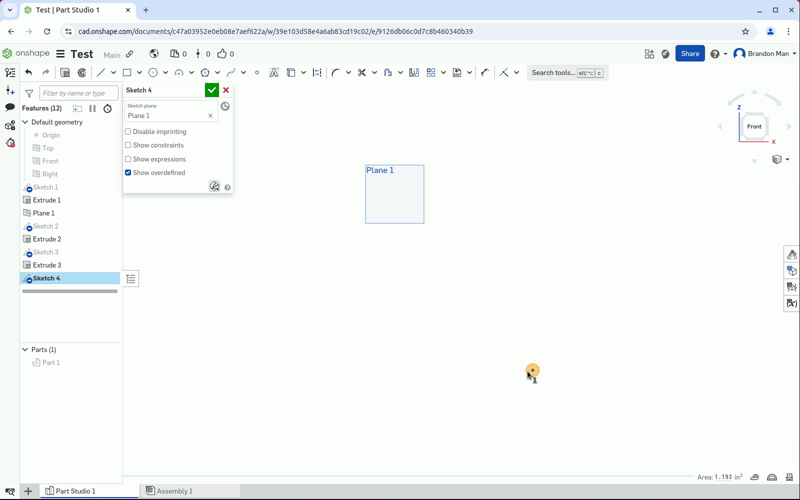
scroll(-6)
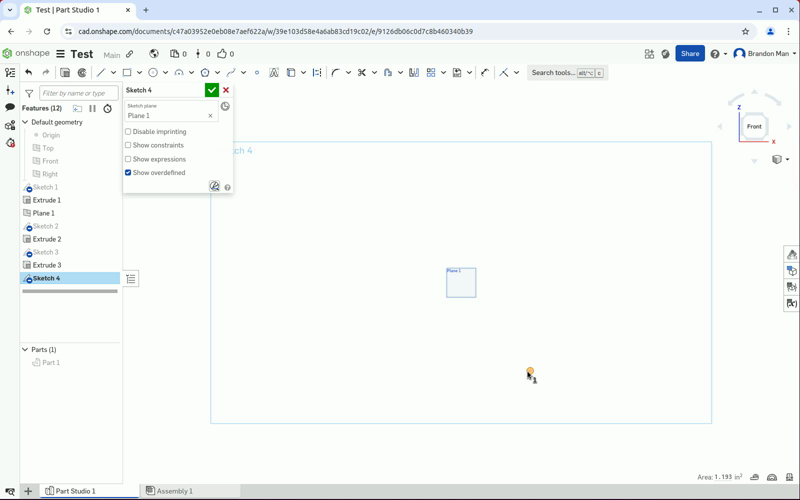
mouse_move(73, 352)
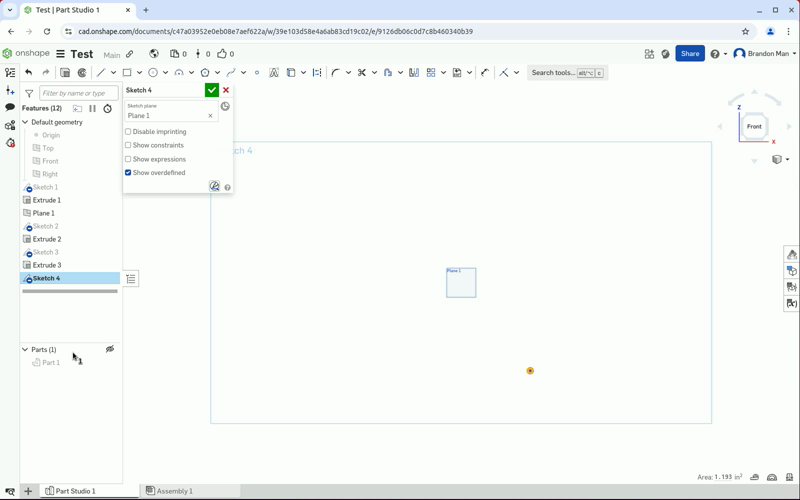
key(shift+y)
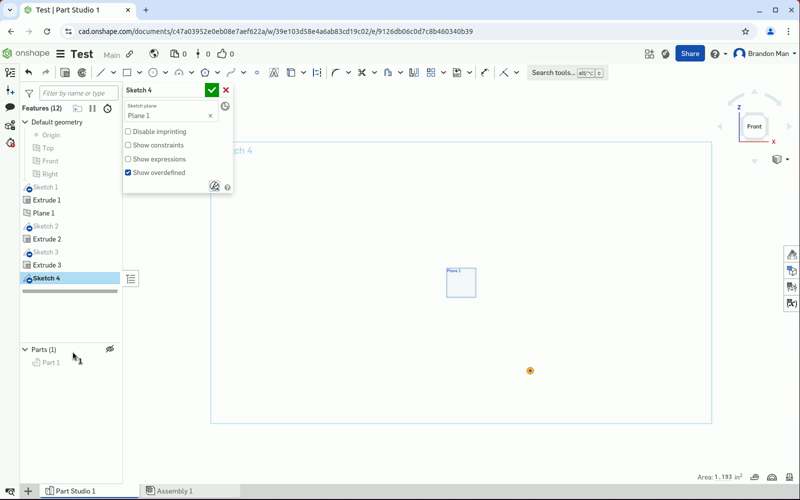
key(shift+e)
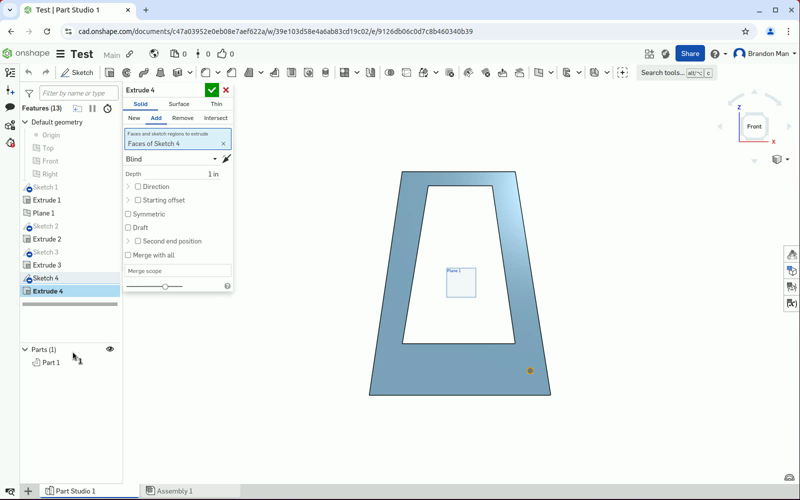
mouse_move(143, 106)
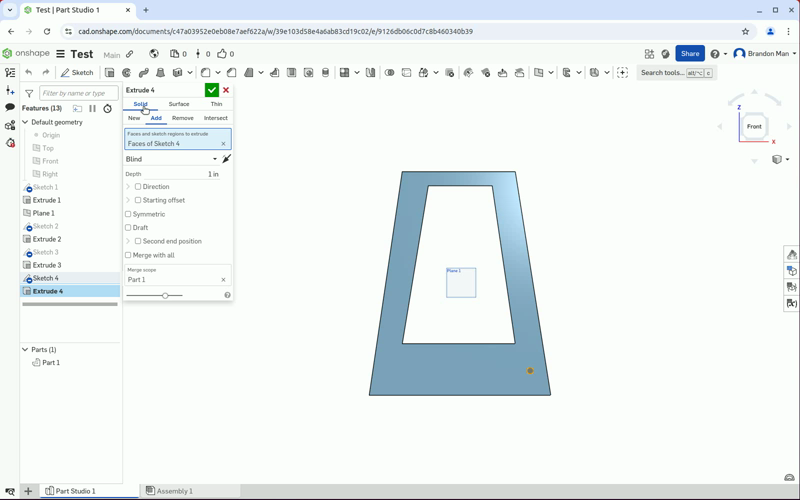
click(143, 106)
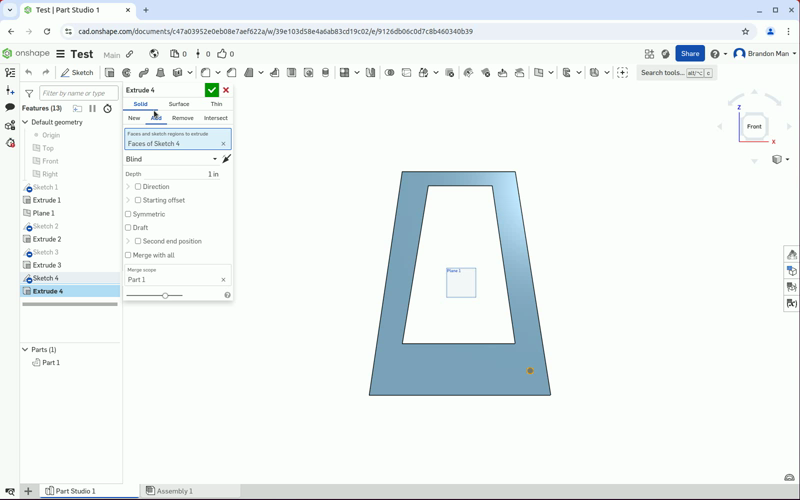
mouse_move(186, 120)
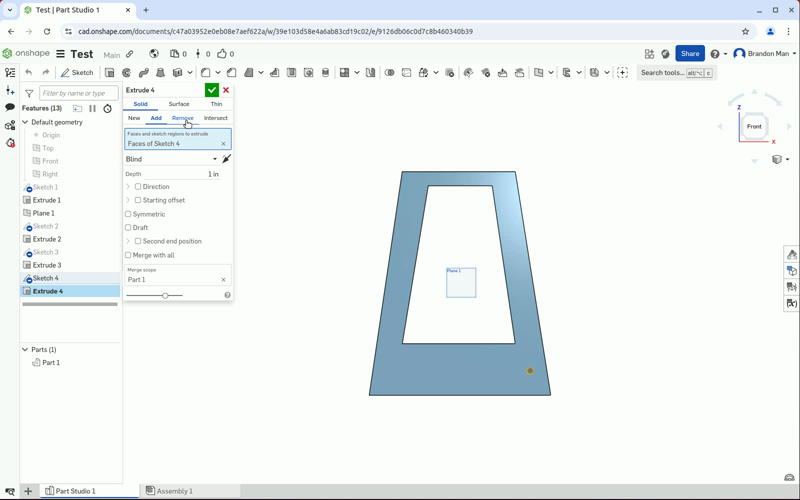
click(186, 120)
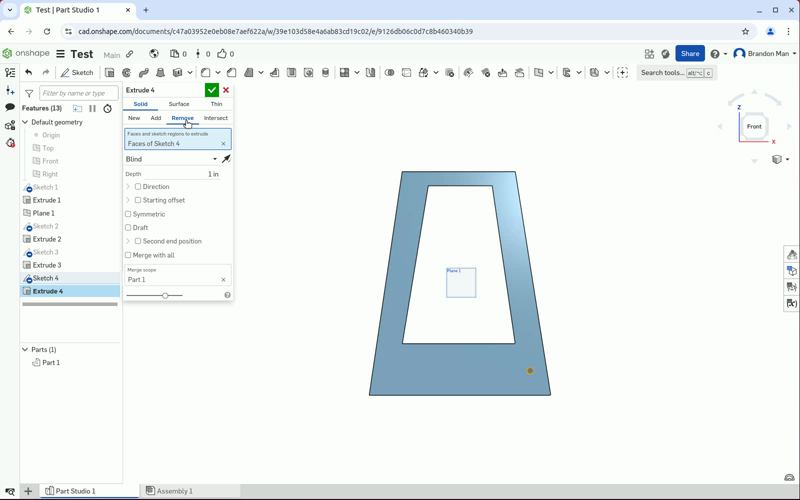
key(tab, 4)
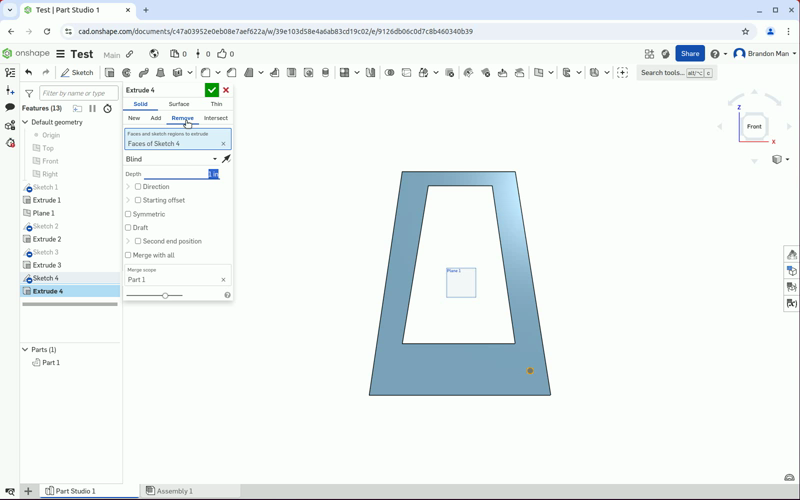
text(2.407)
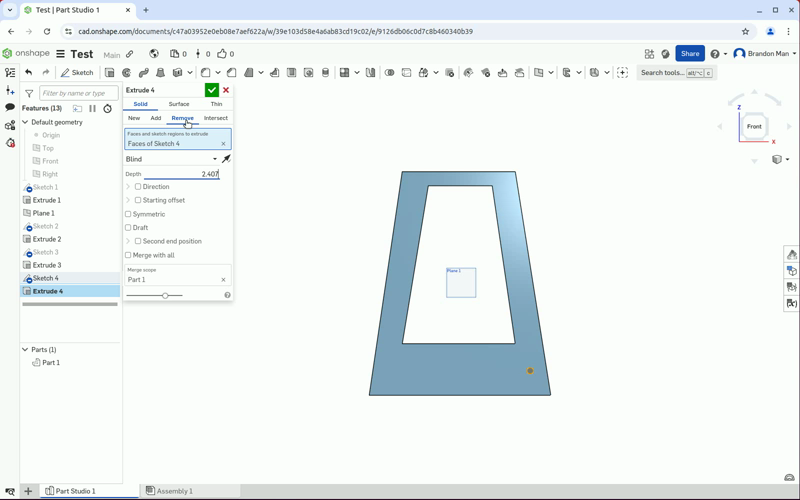
key(tab, 6)
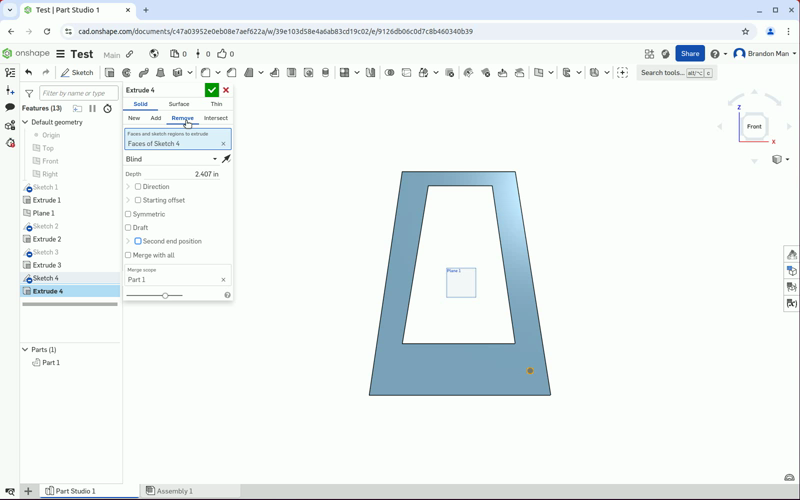
key(space)
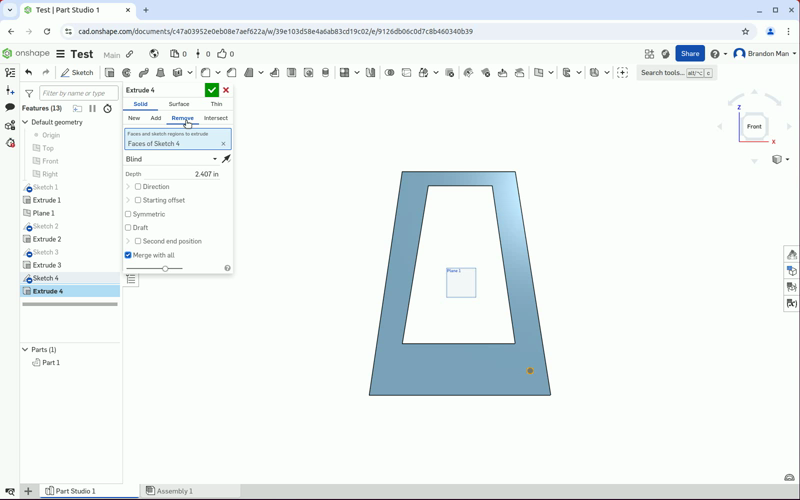
key(enter)
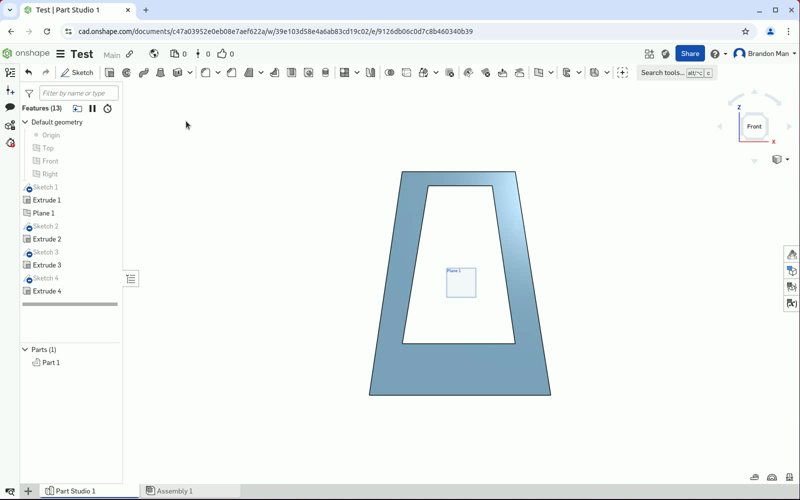
key(shift+h)
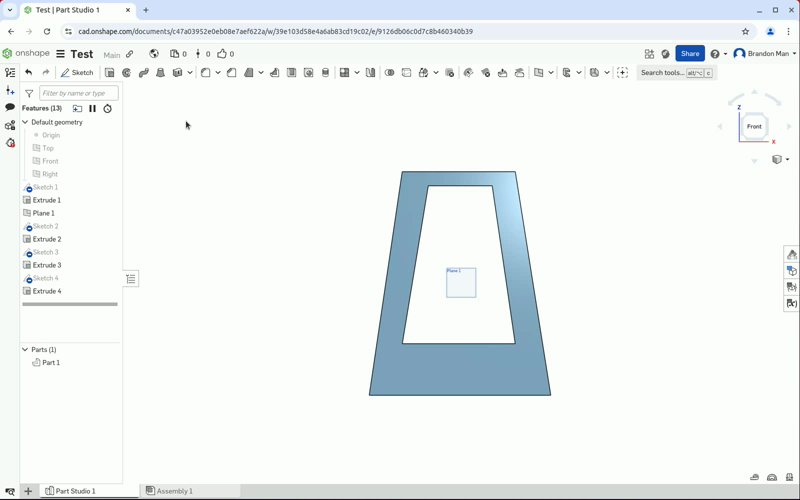
key(shift+h)
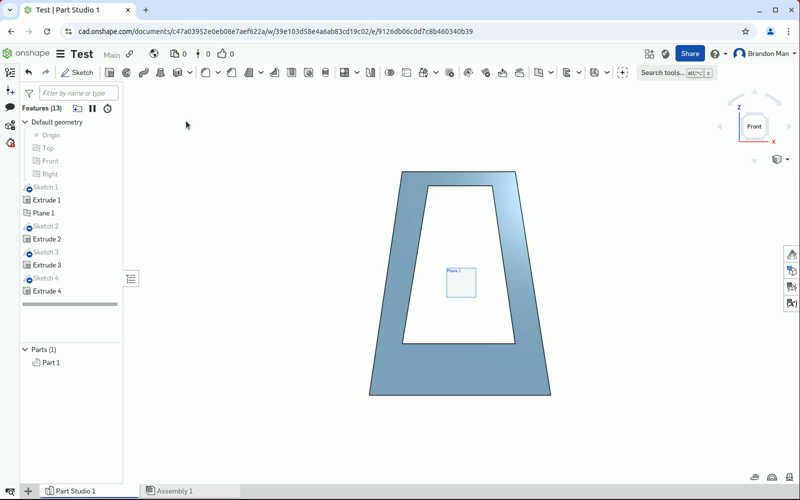
mouse_move(73, 189)
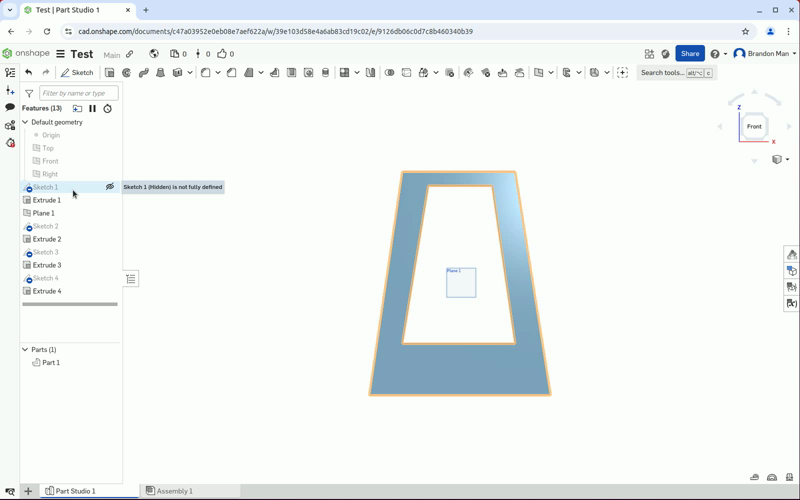
click(73, 189)
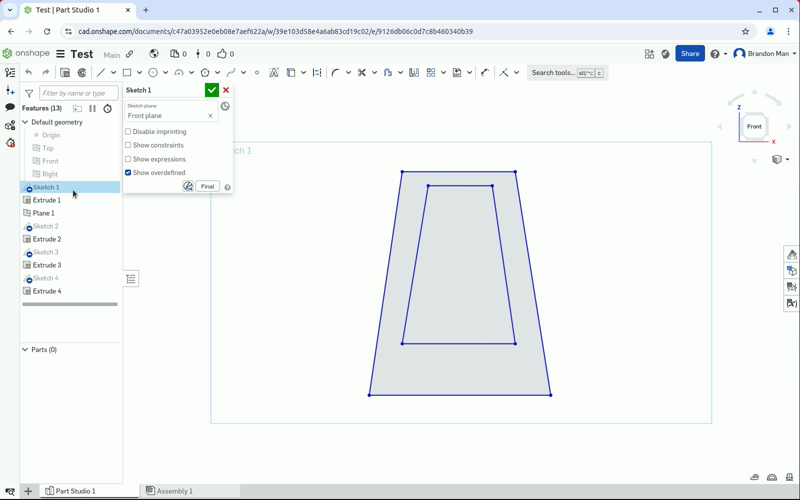
mouse_move(229, 92)
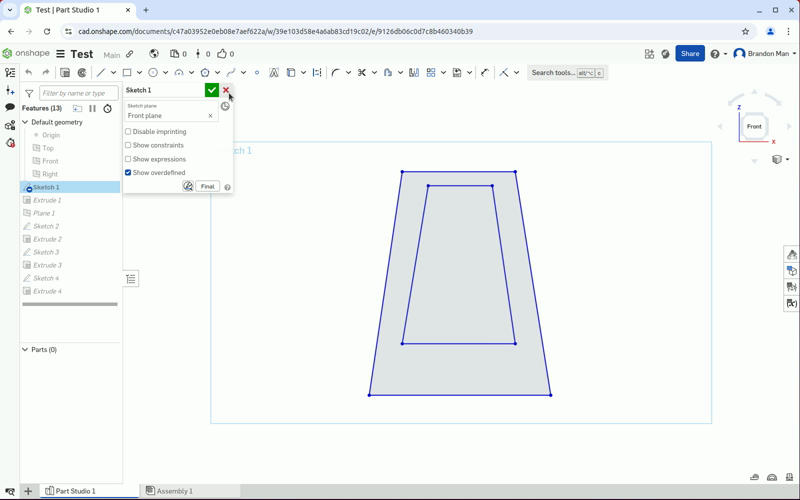
click(229, 92)
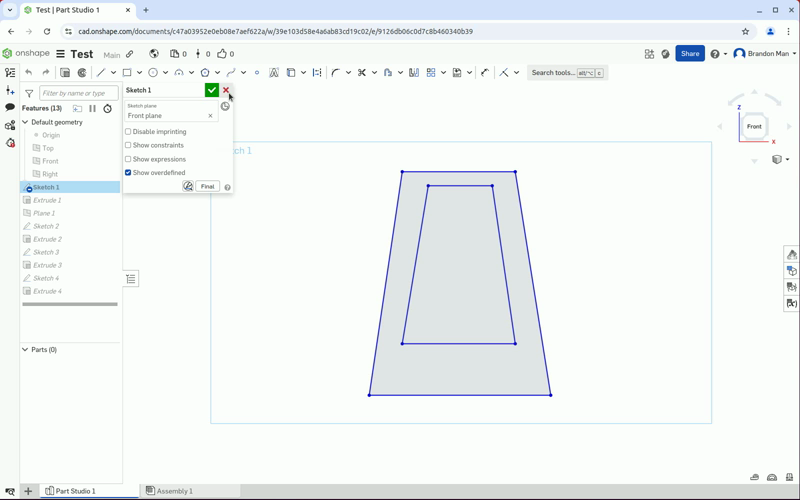
key(shift+s)
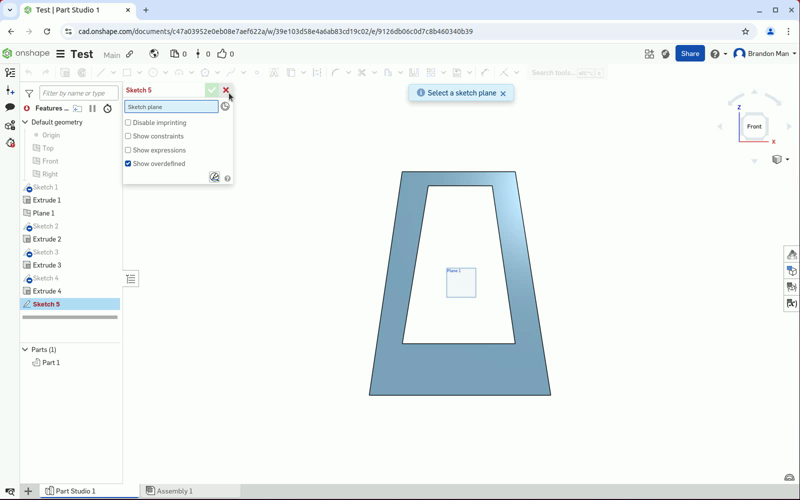
mouse_move(73, 215)
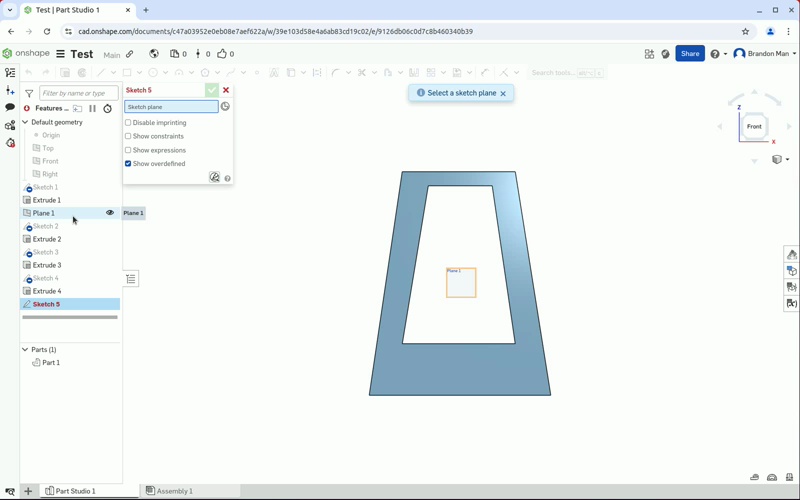
click(73, 215)
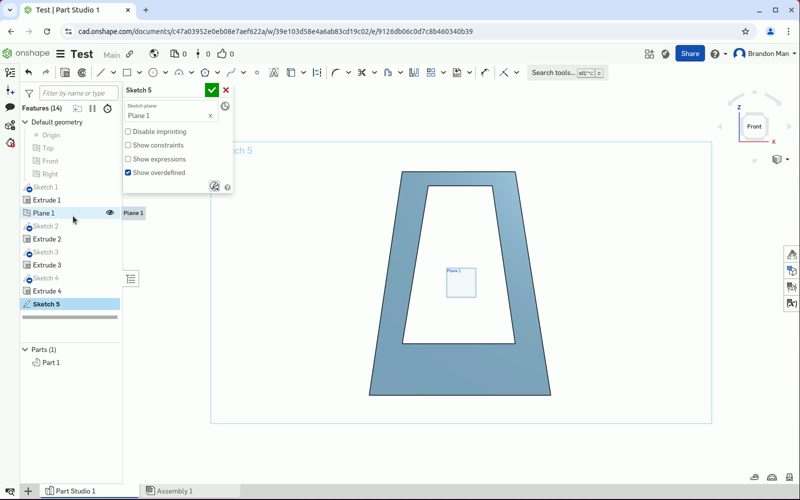
mouse_move(73, 352)
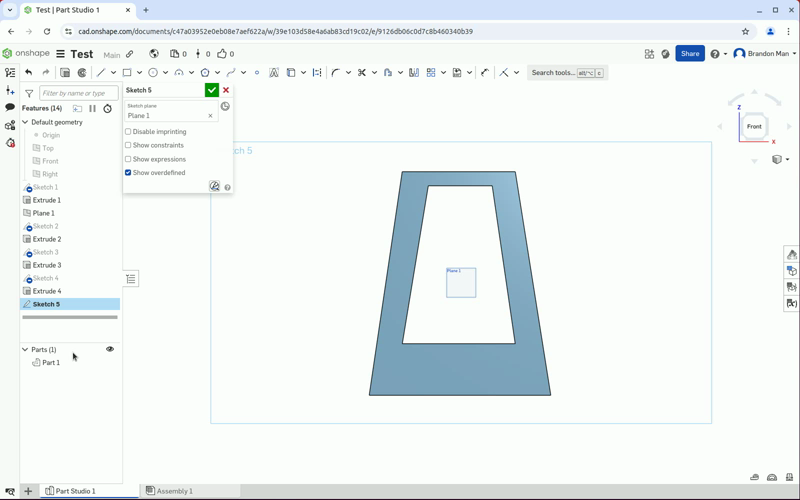
key(y)
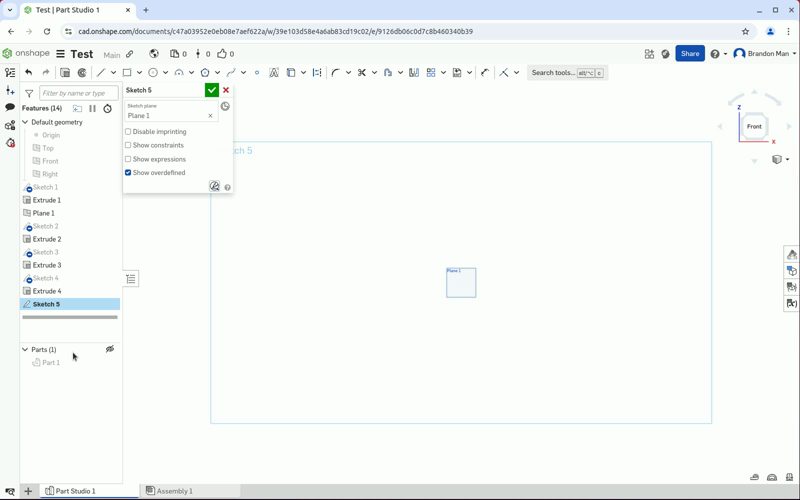
key(c)
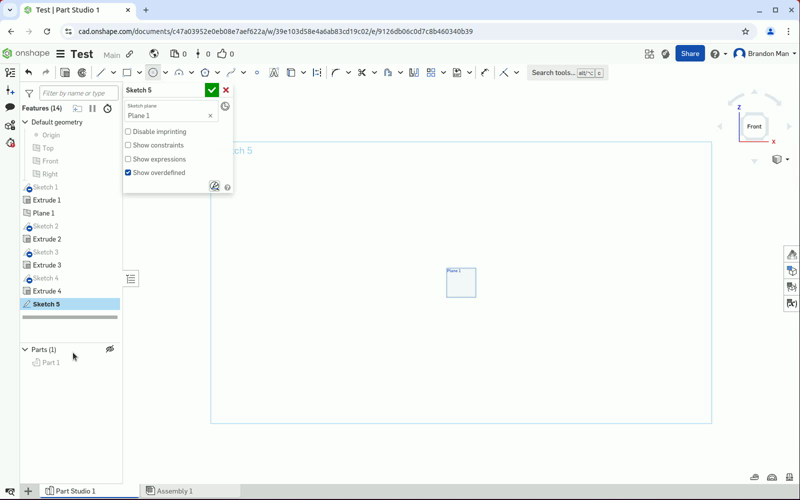
key_down(shift)
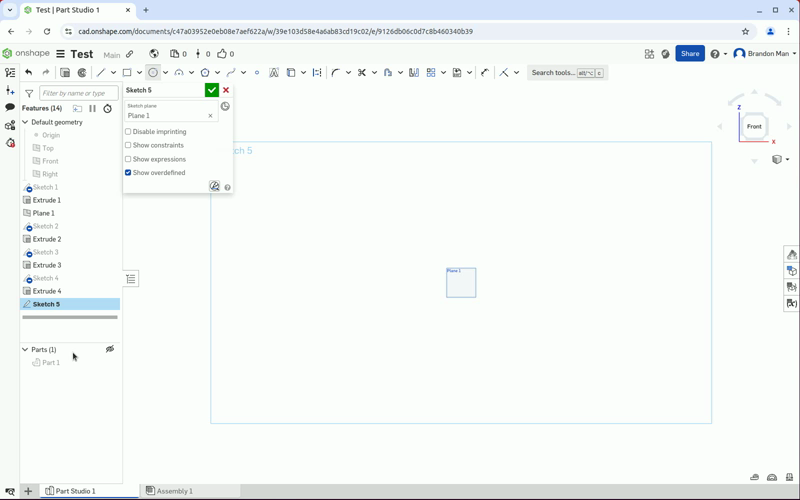
mouse_move(514, 386)
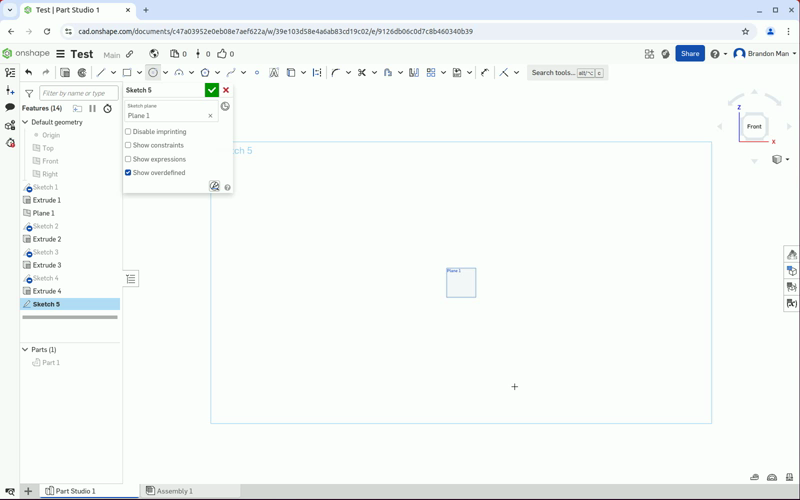
click(514, 386)
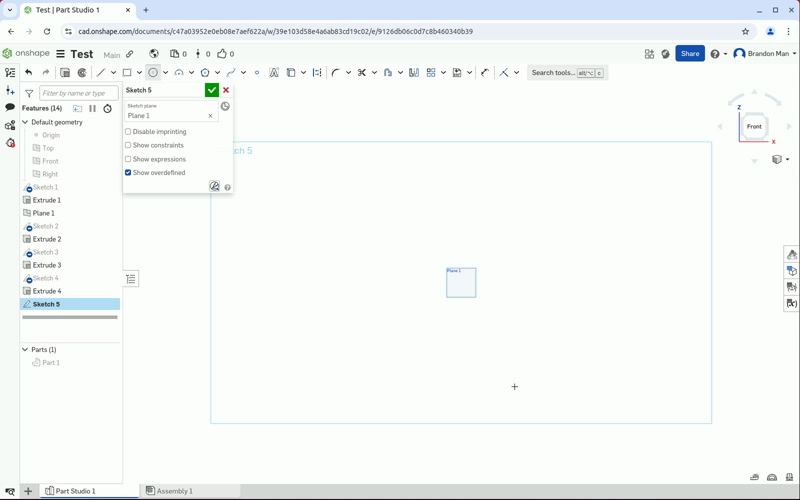
key_up(shift)
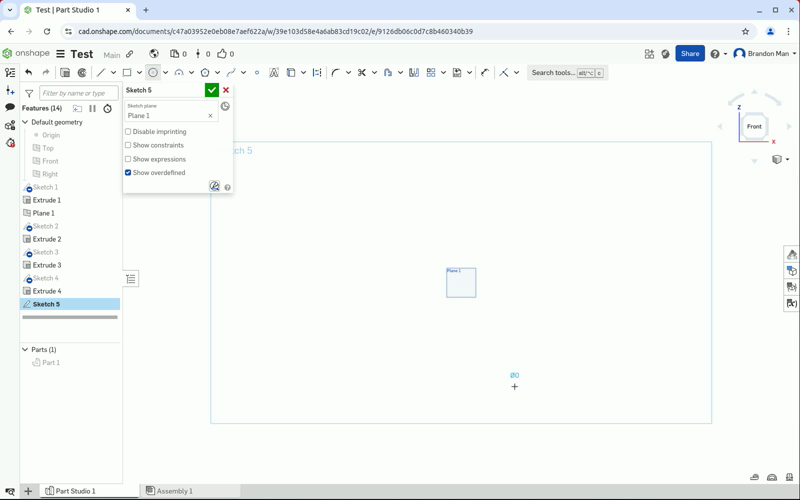
mouse_move(518, 386)
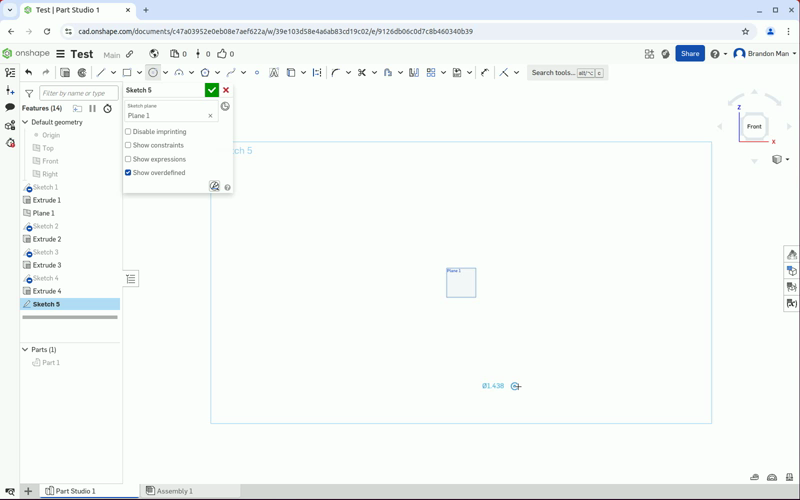
click(518, 386)
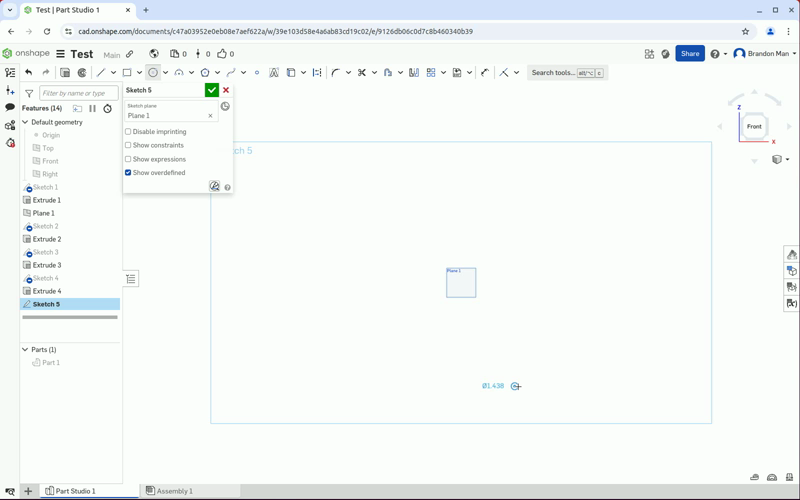
key(esc)
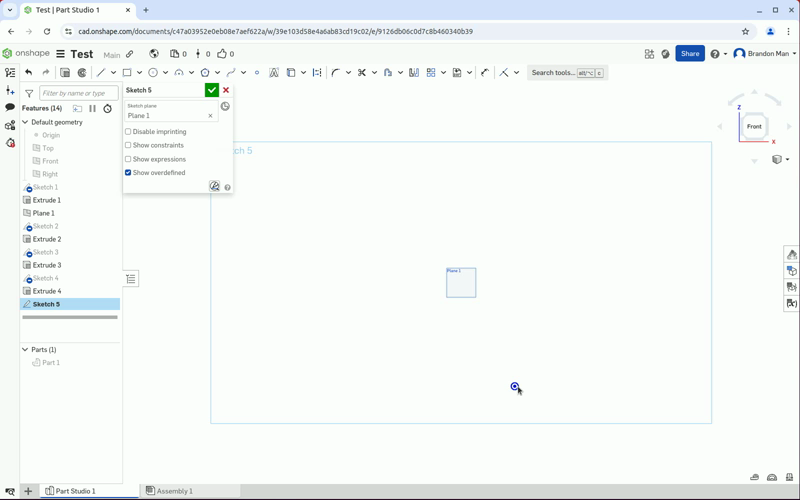
mouse_move(514, 384)
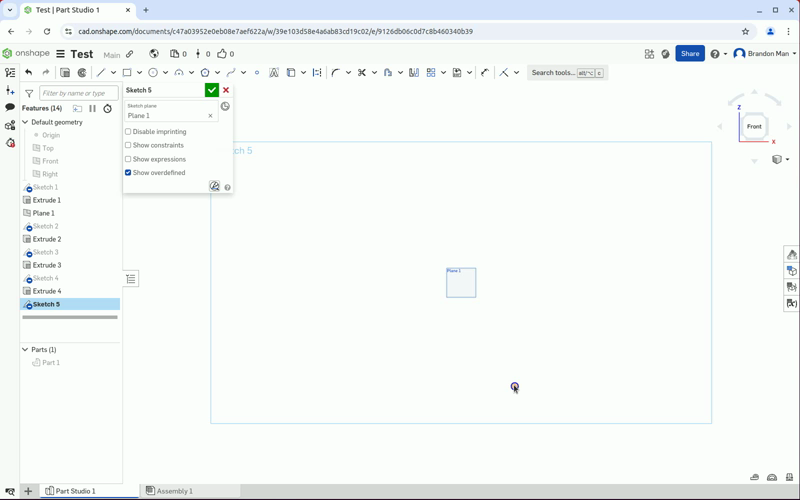
scroll(6)
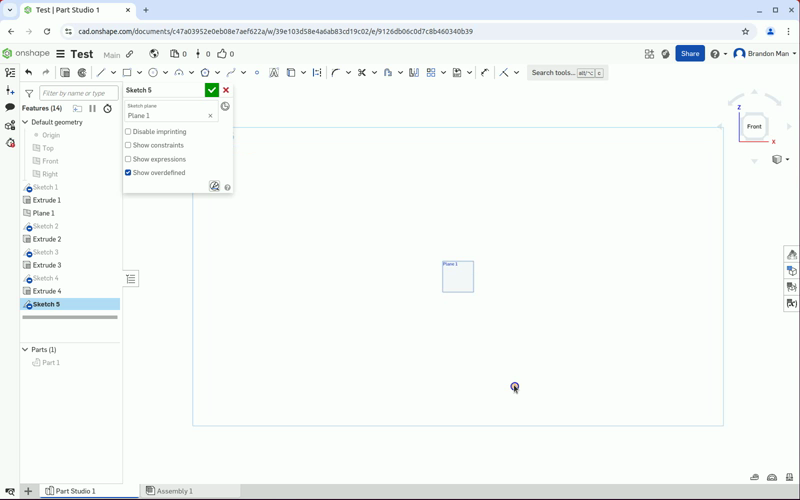
scroll(6)
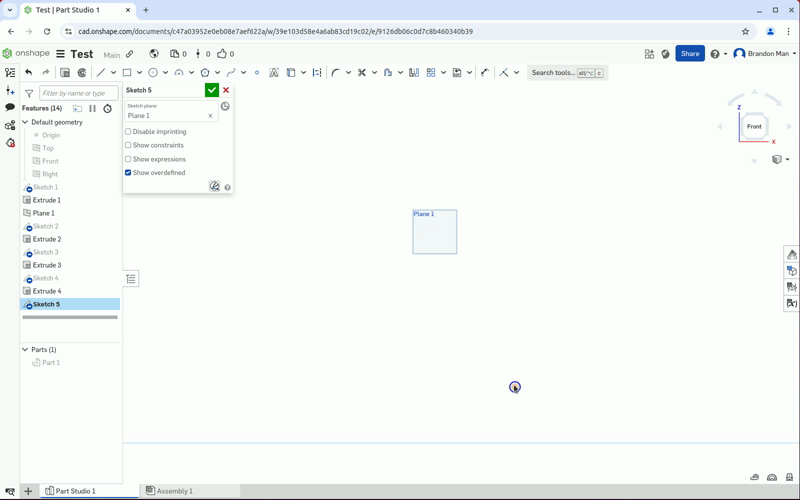
scroll(6)
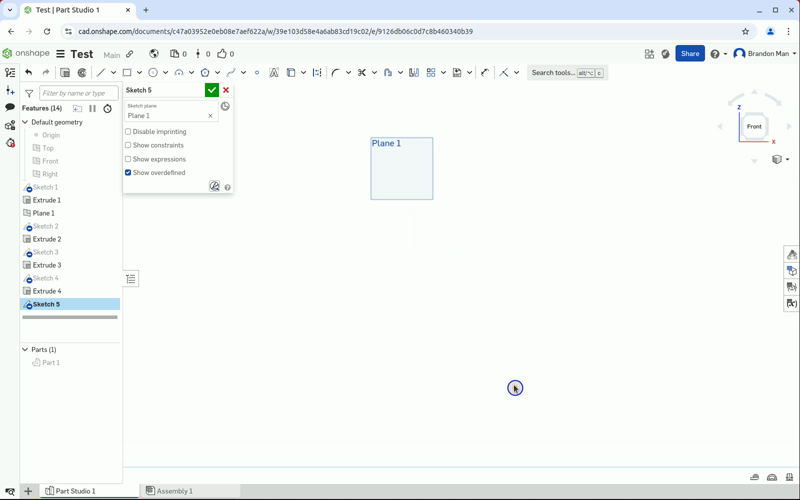
scroll(6)
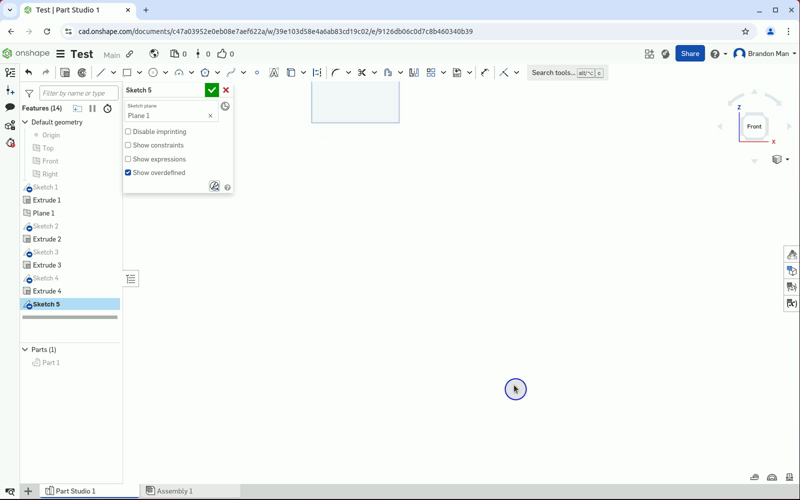
scroll(6)
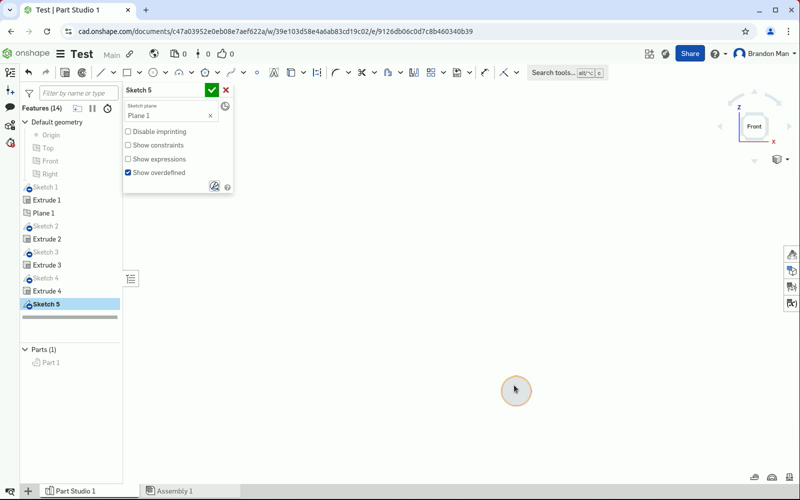
scroll(6)
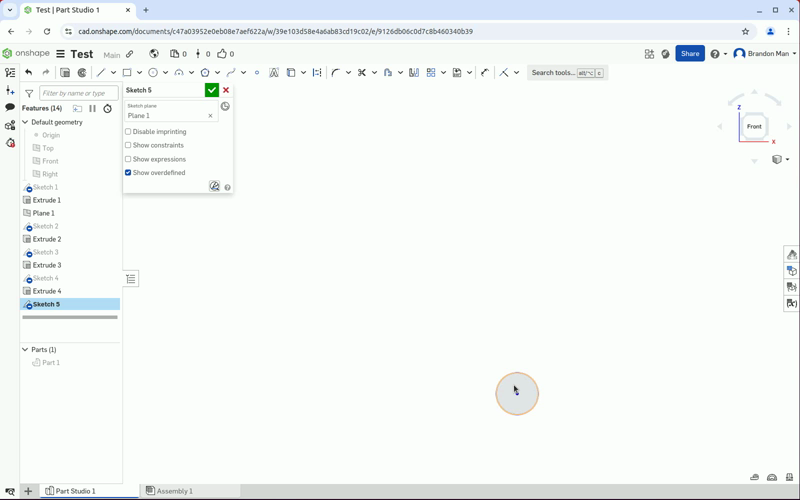
scroll(6)
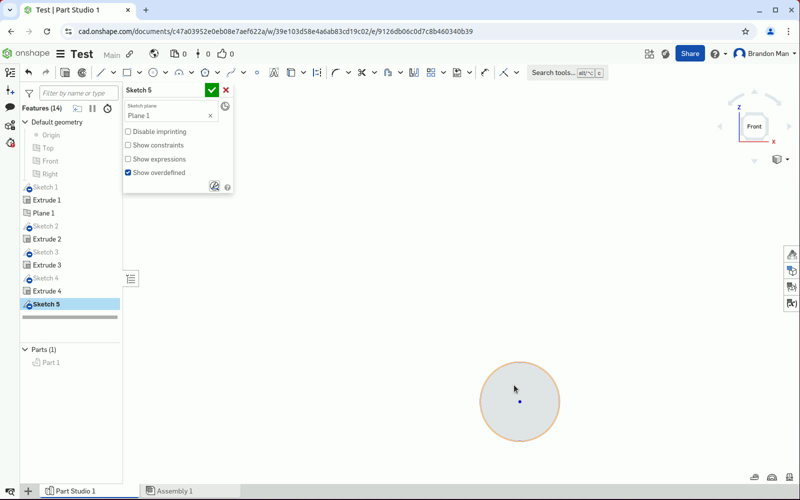
click(514, 384)
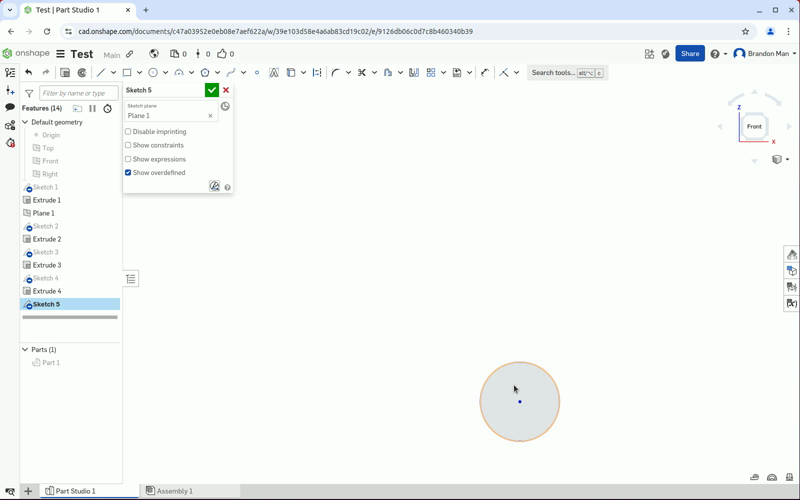
scroll(-6)
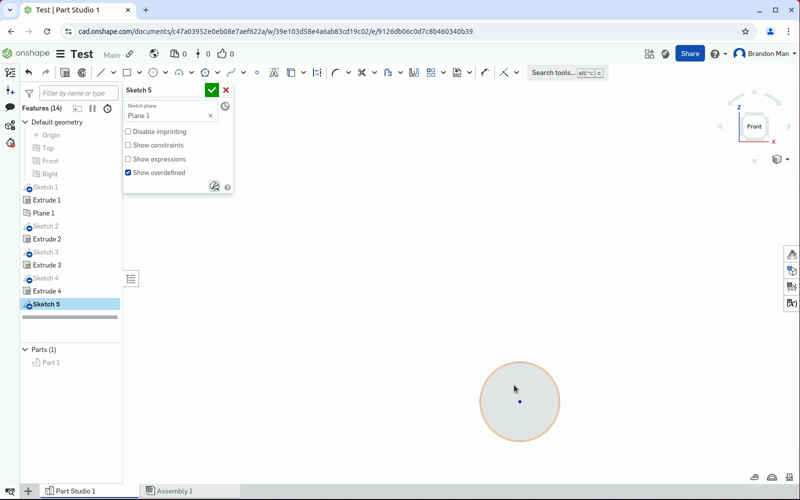
scroll(-6)
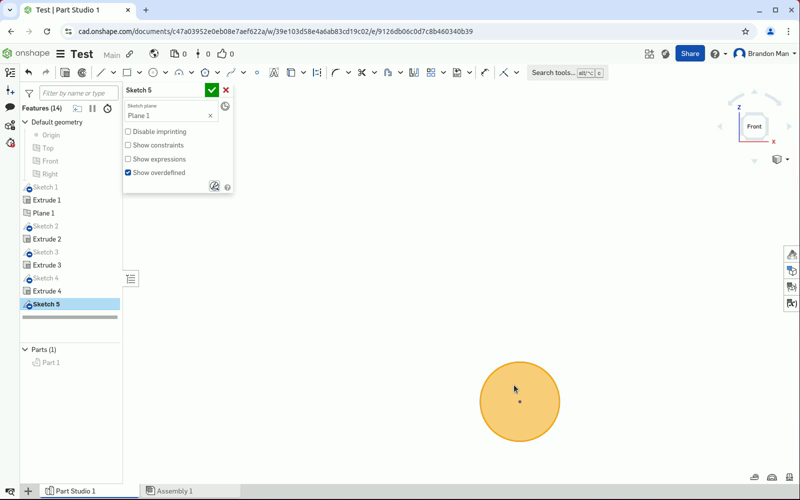
scroll(-6)
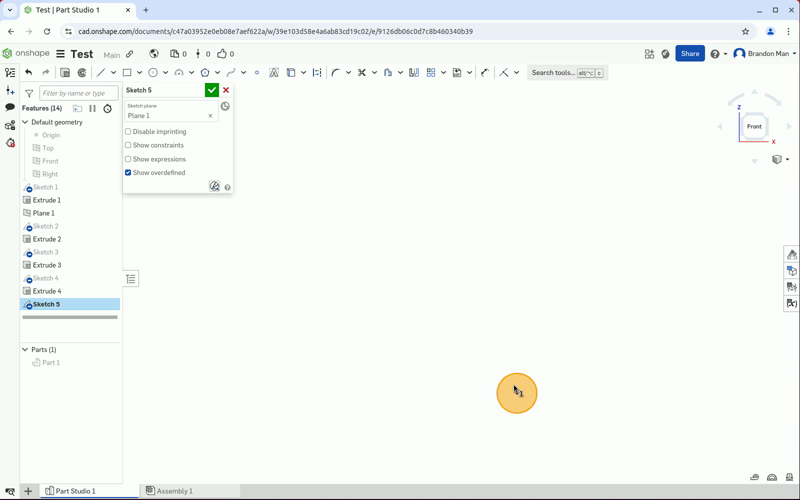
scroll(-6)
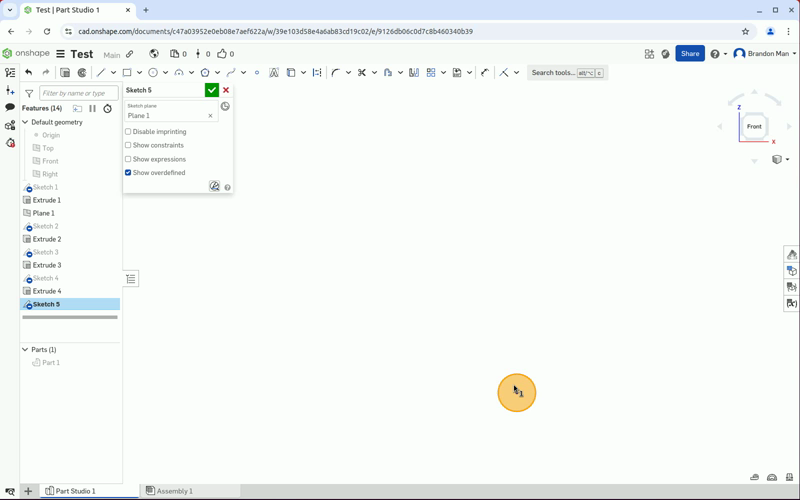
scroll(-6)
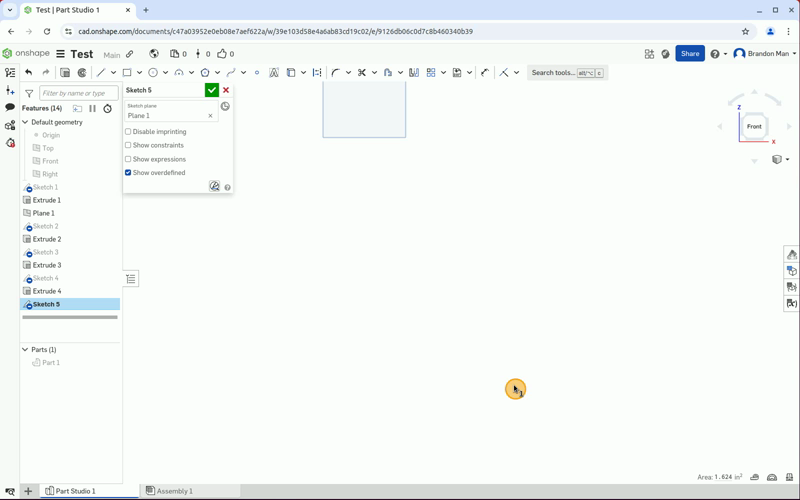
scroll(-6)
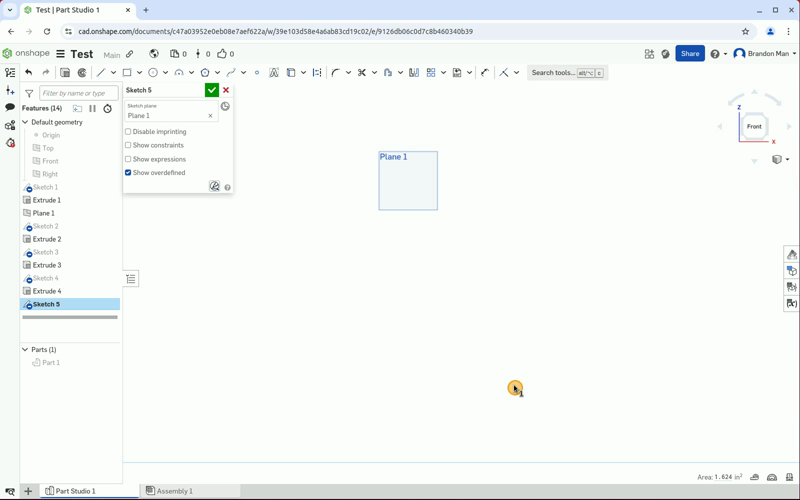
scroll(-6)
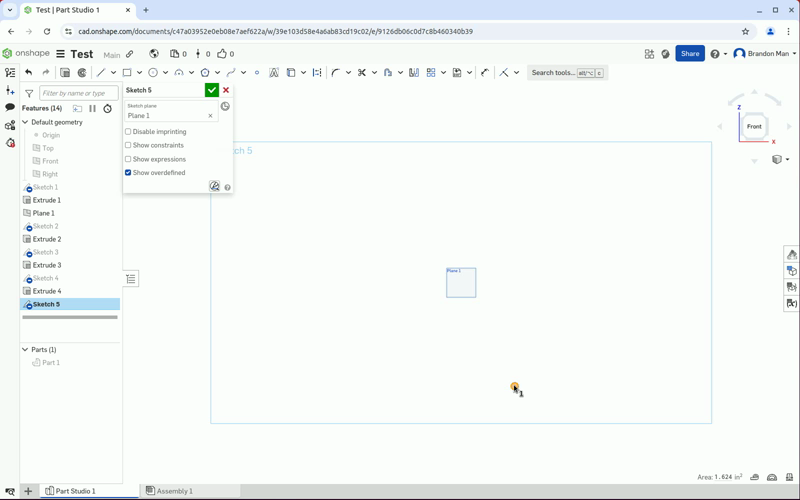
mouse_move(73, 352)
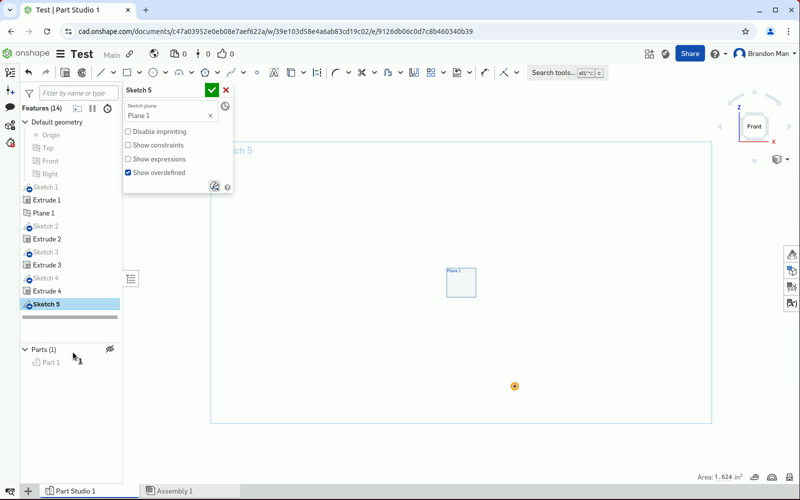
key(shift+y)
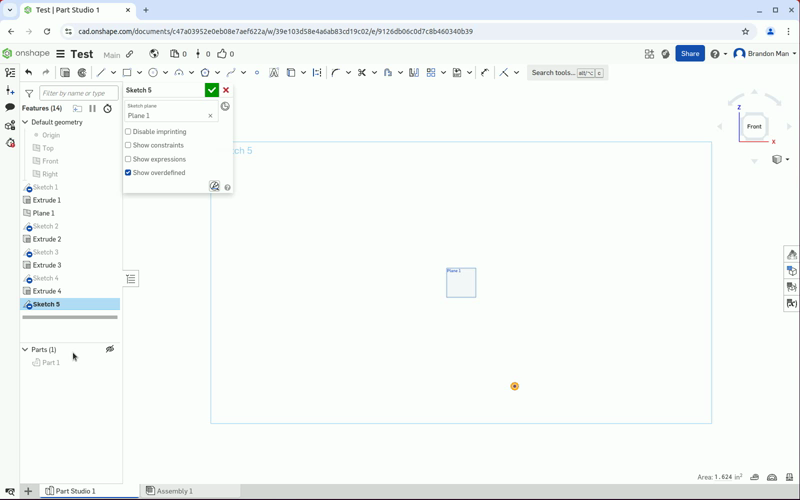
key(shift+e)
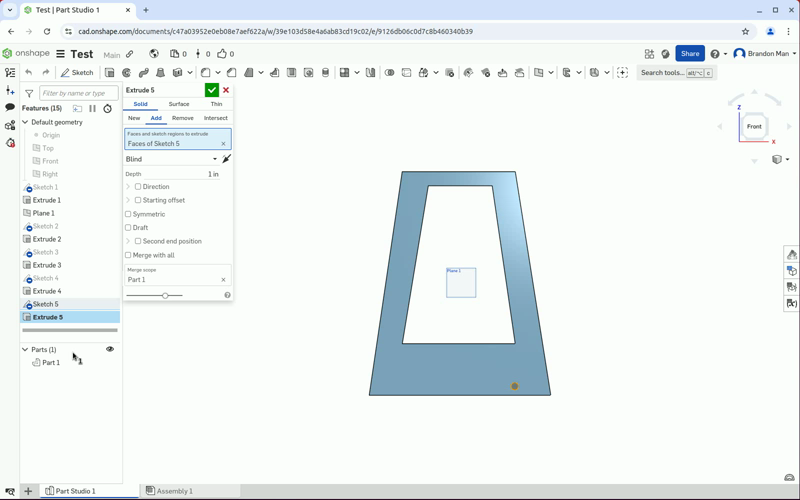
mouse_move(143, 106)
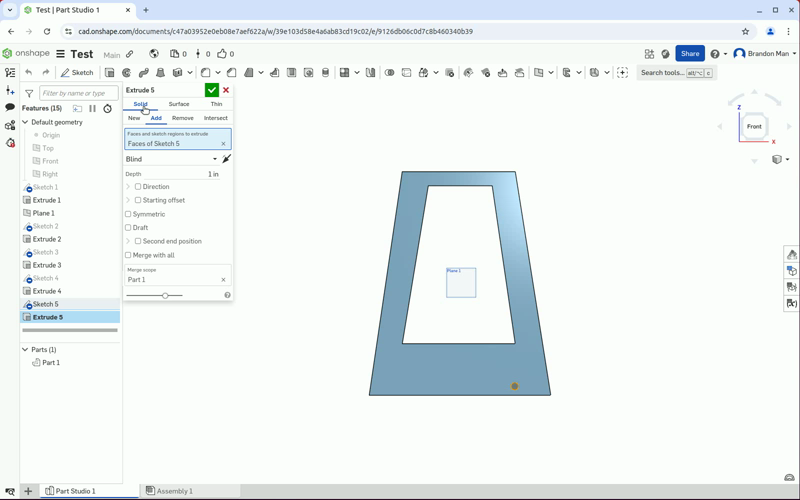
click(143, 106)
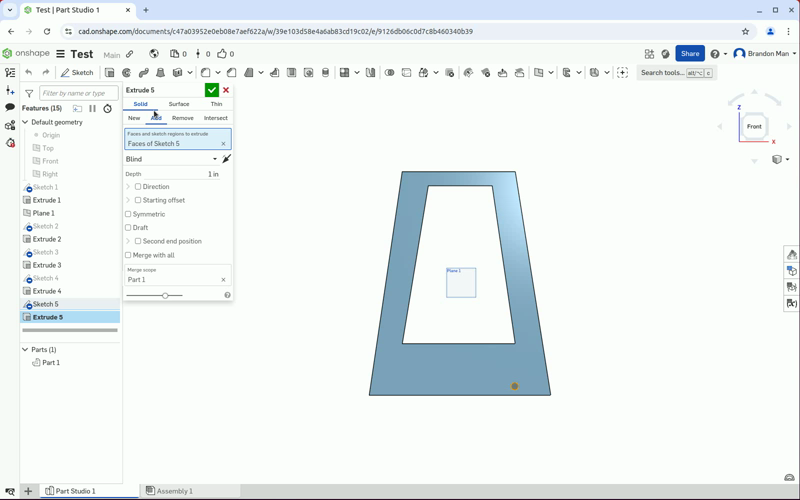
mouse_move(186, 120)
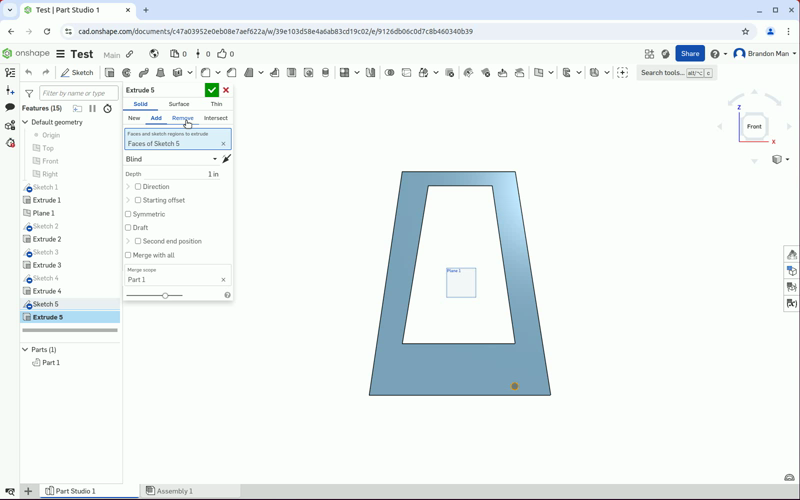
click(186, 120)
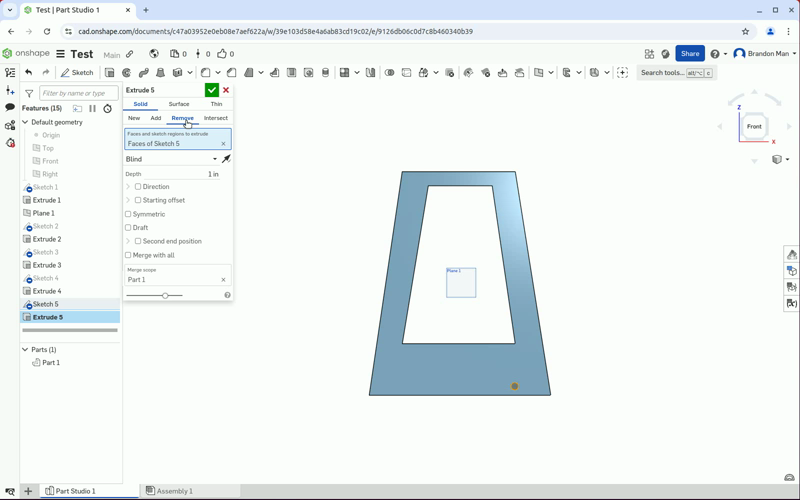
key(tab, 4)
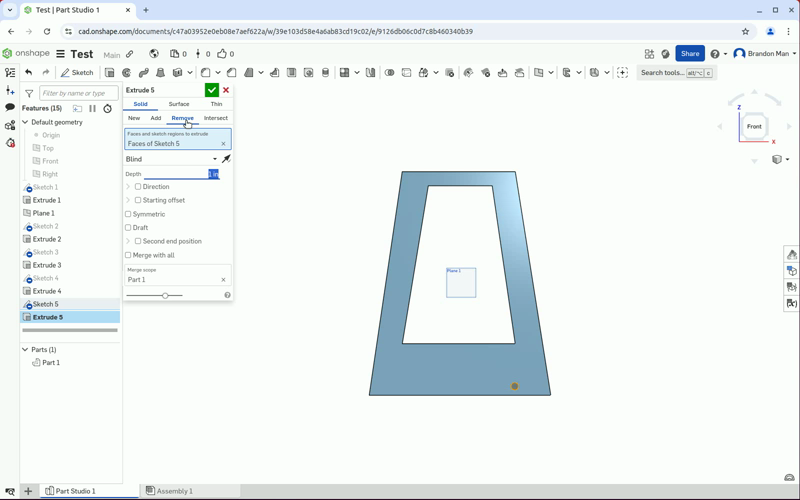
text(2.407)
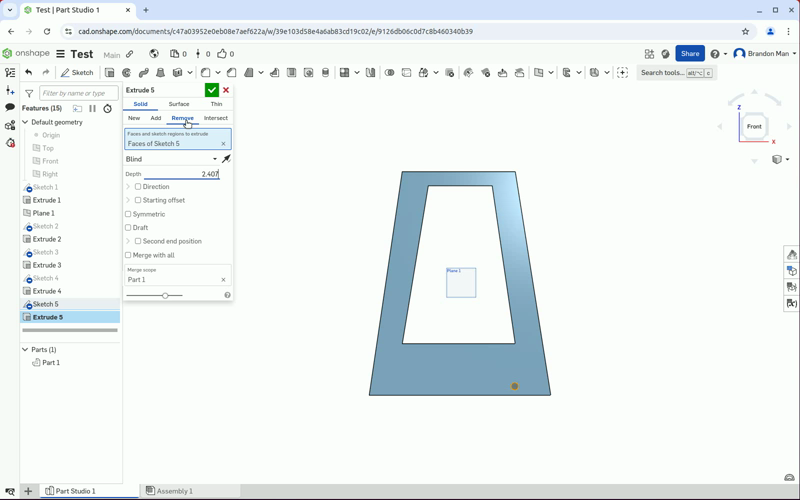
key(tab, 6)
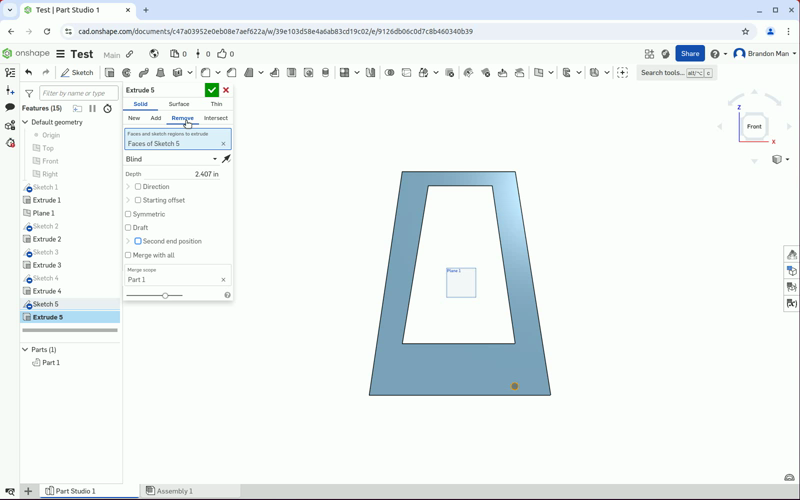
key(space)
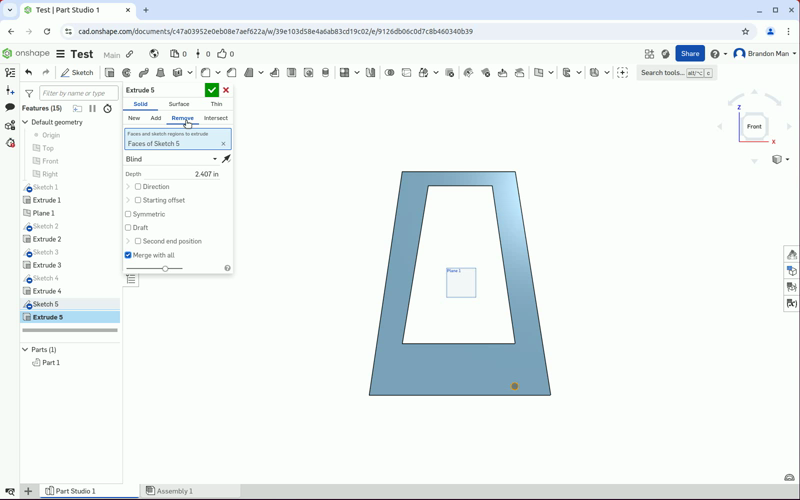
key(enter)
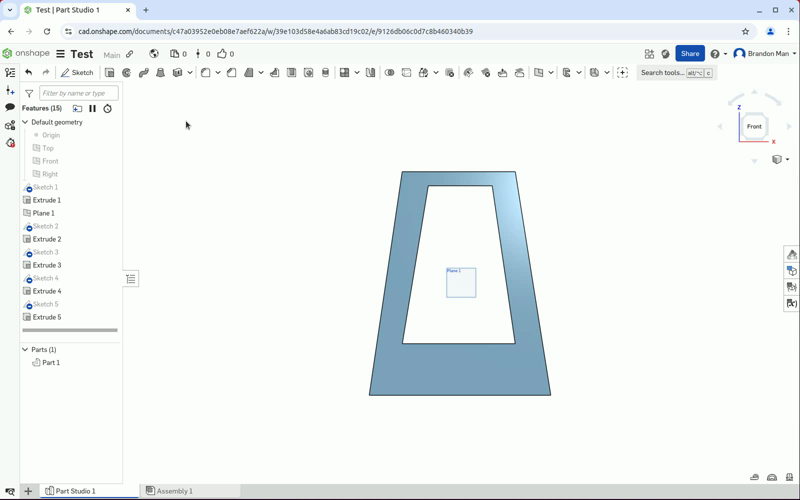
key(shift+h)
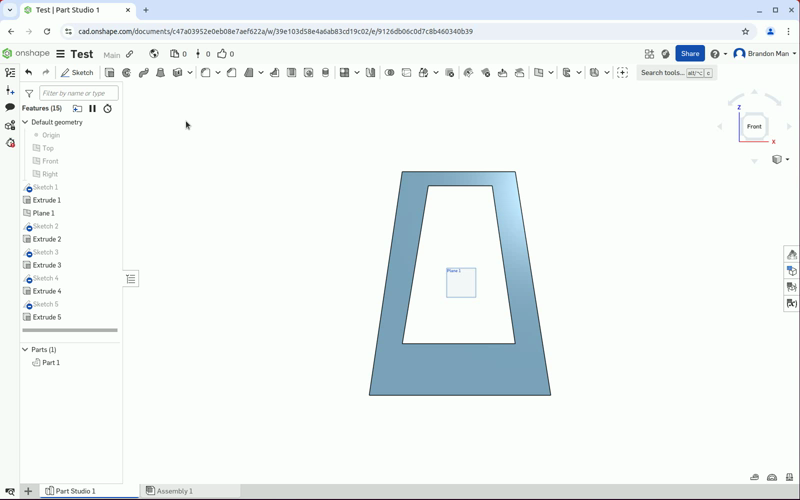
key(shift+h)
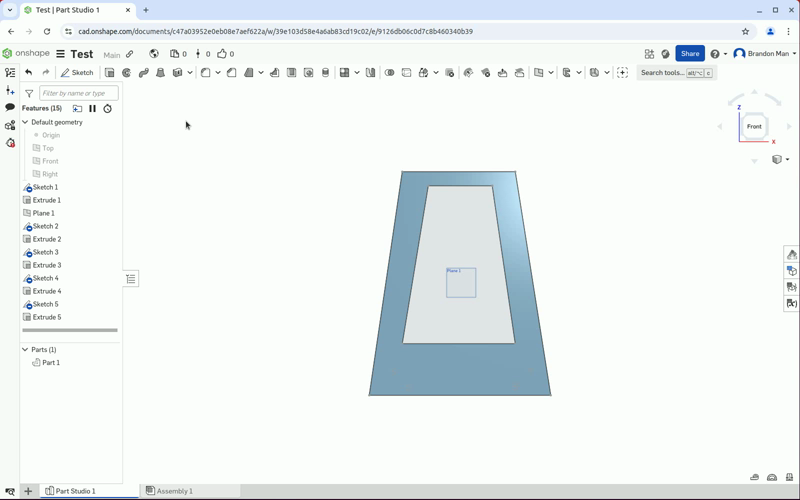
key(shift+7)
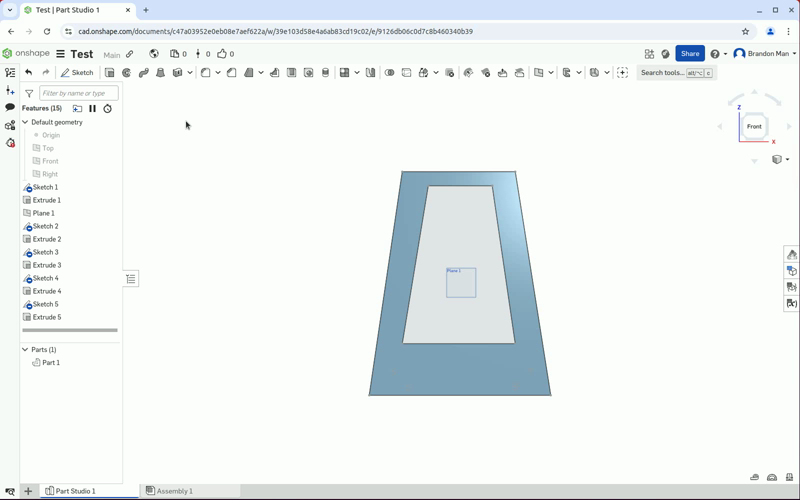
key(left, 2)
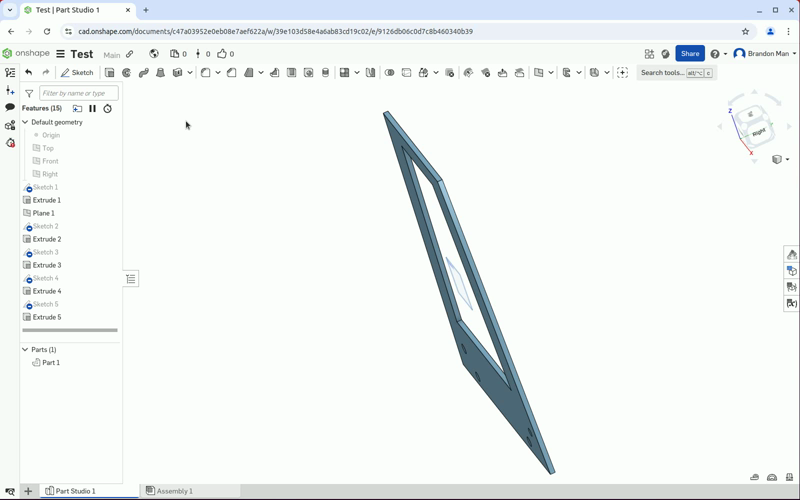
key(down, 2)
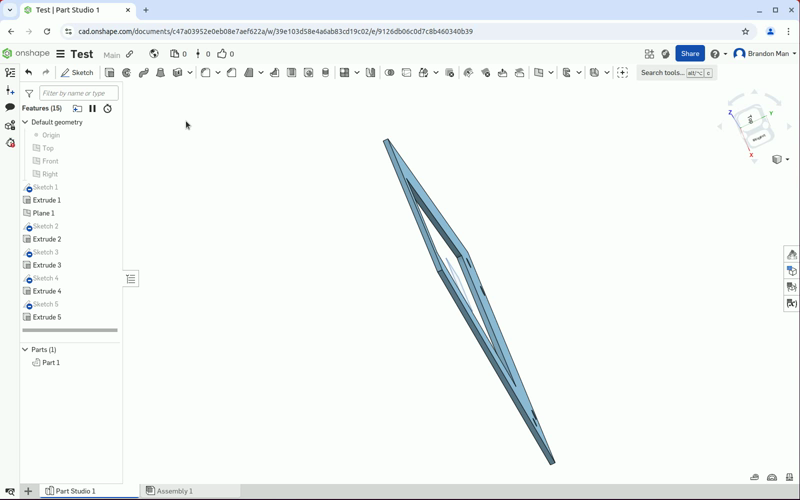
key(up, 2)
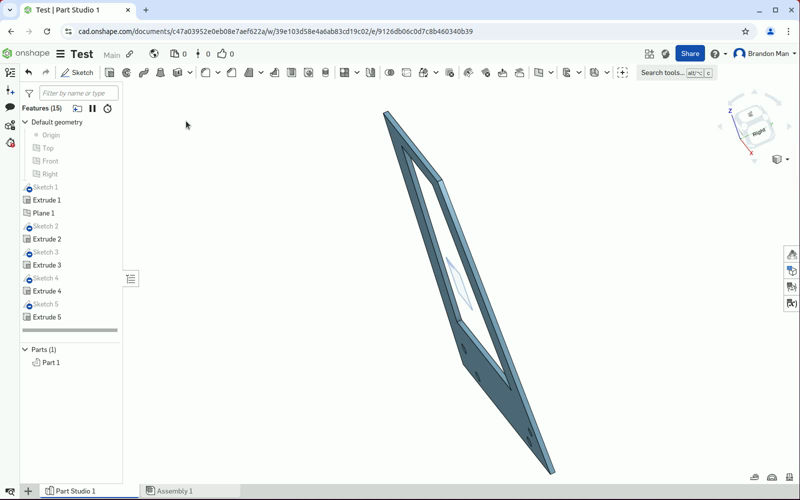
key(right, 2)
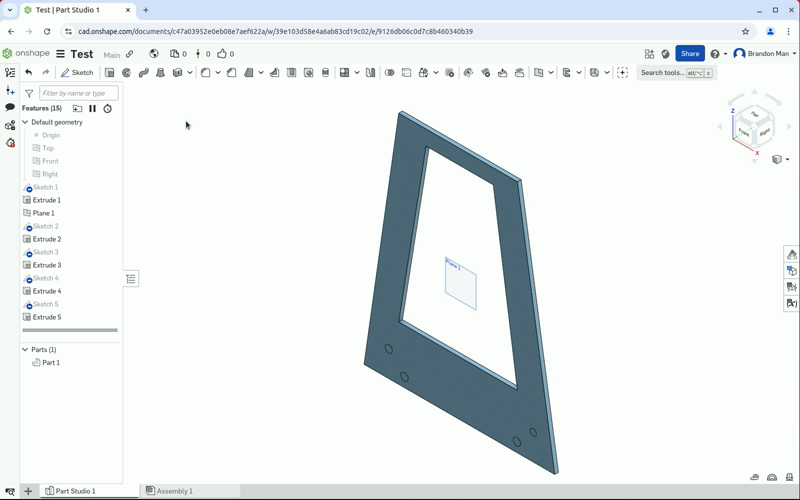
mouse_move(73, 189)
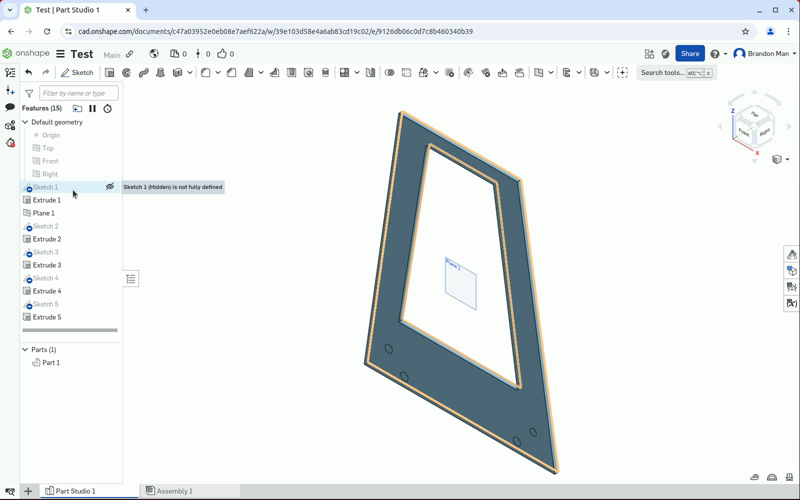
click(73, 189)